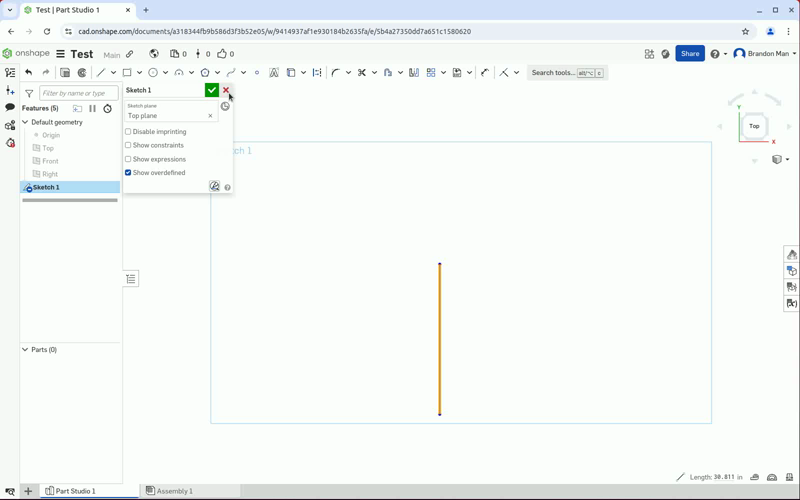
key(shift+h)
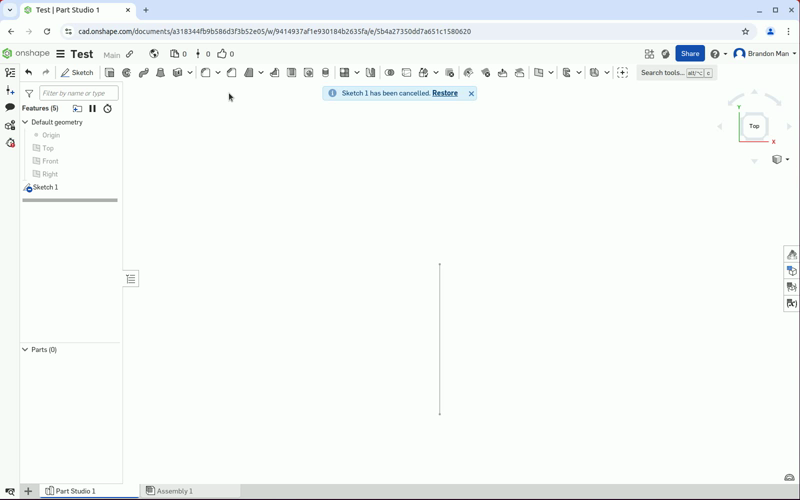
mouse_move(73, 352)
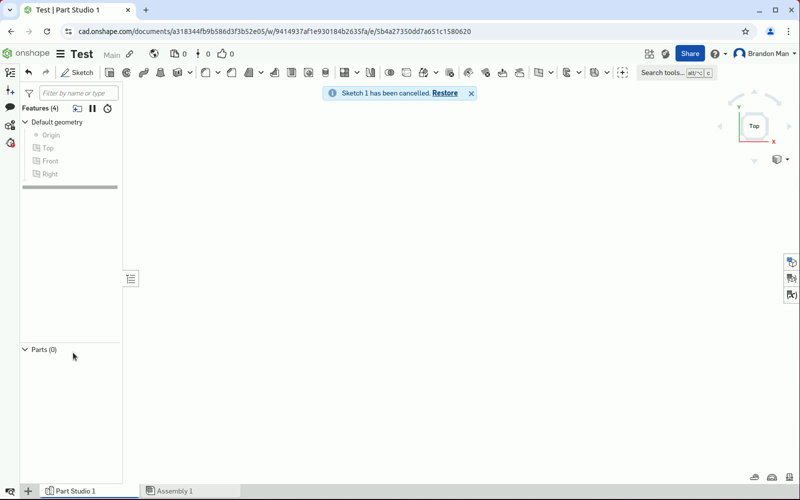
key(y)
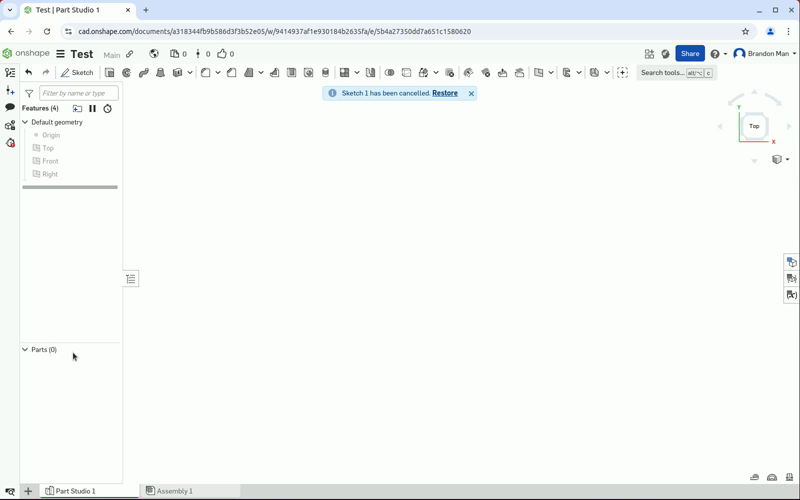
key(shift+p)
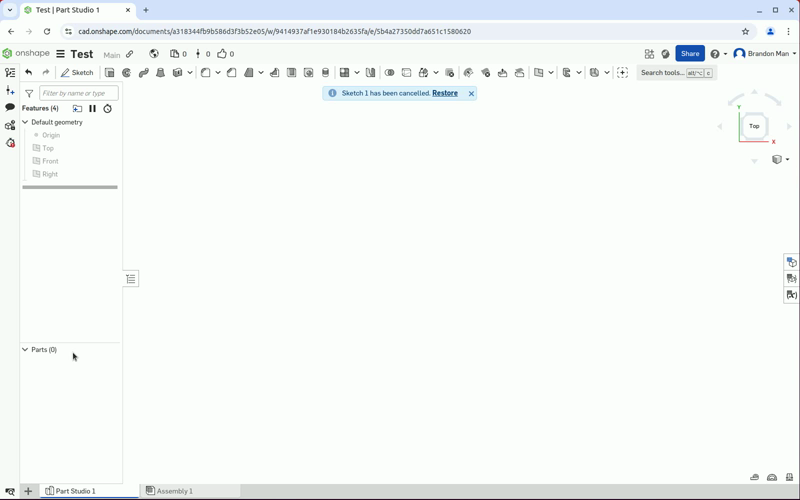
key(space)
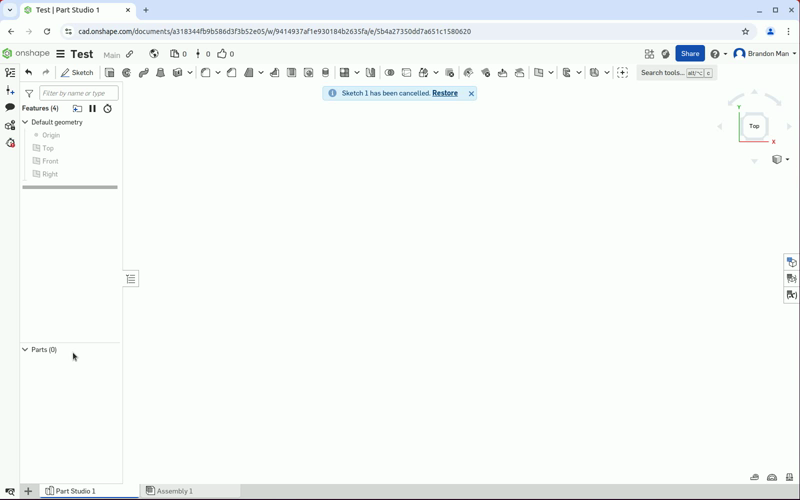
key_down(shift)
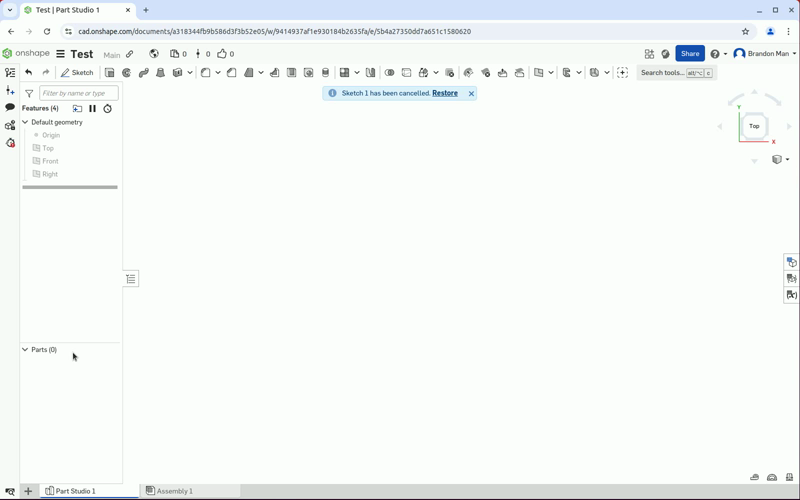
key(up)
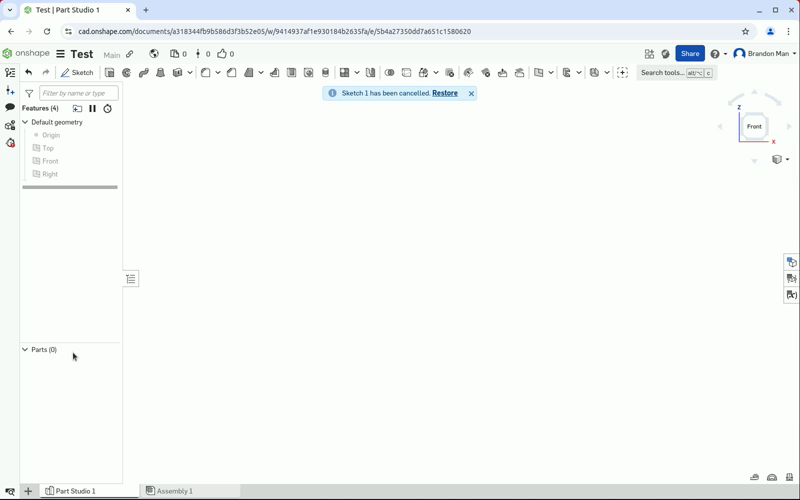
key_up(shift)
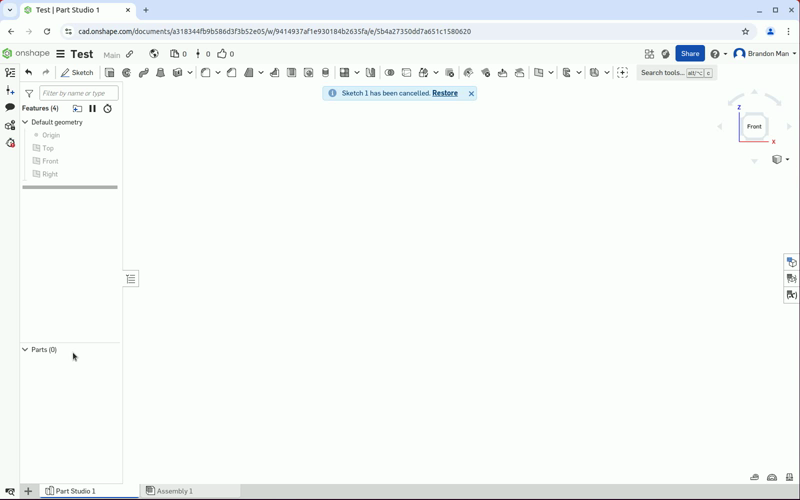
mouse_move(73, 352)
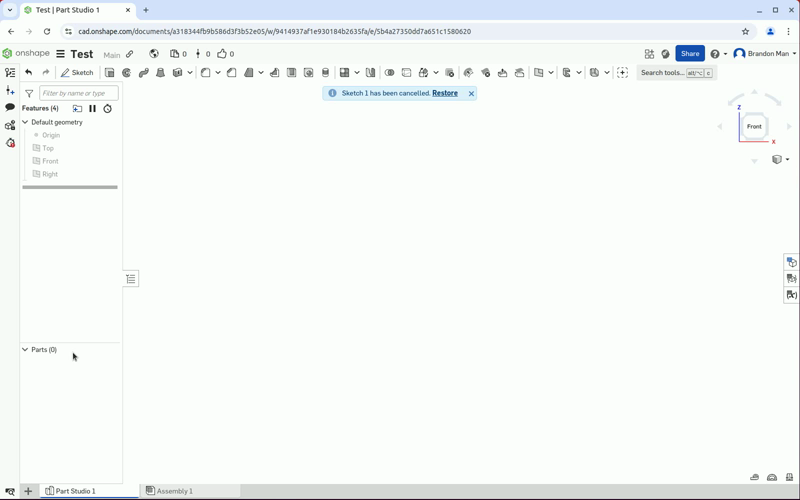
key(shift+y)
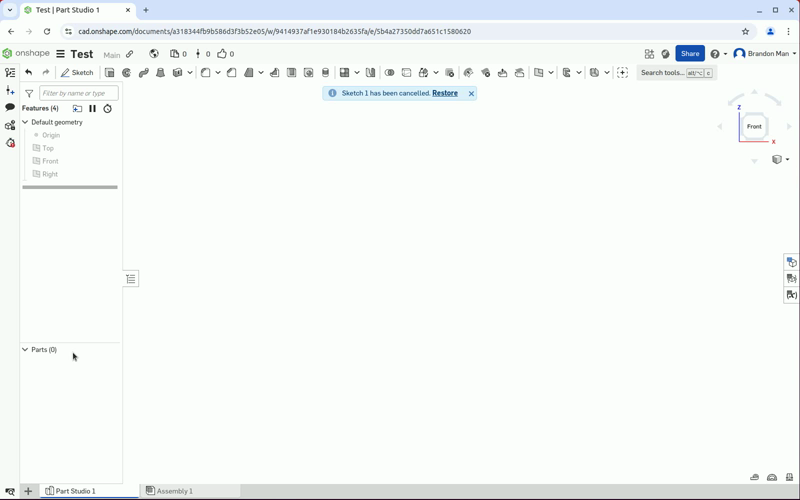
key(shift+s)
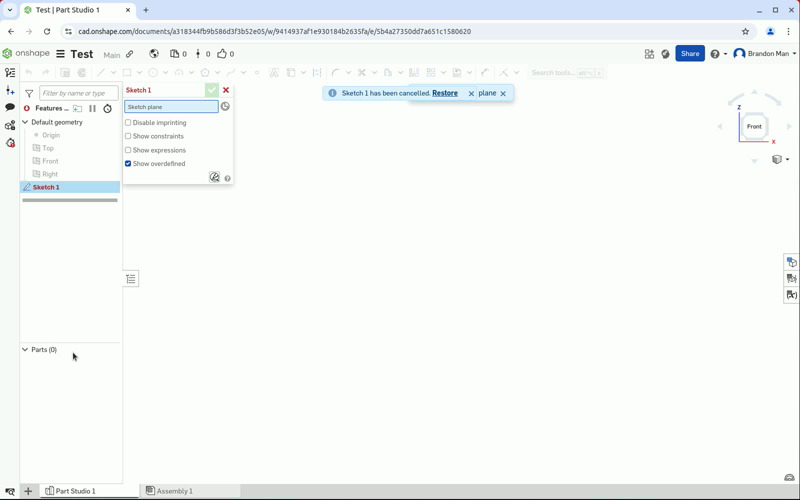
mouse_move(73, 163)
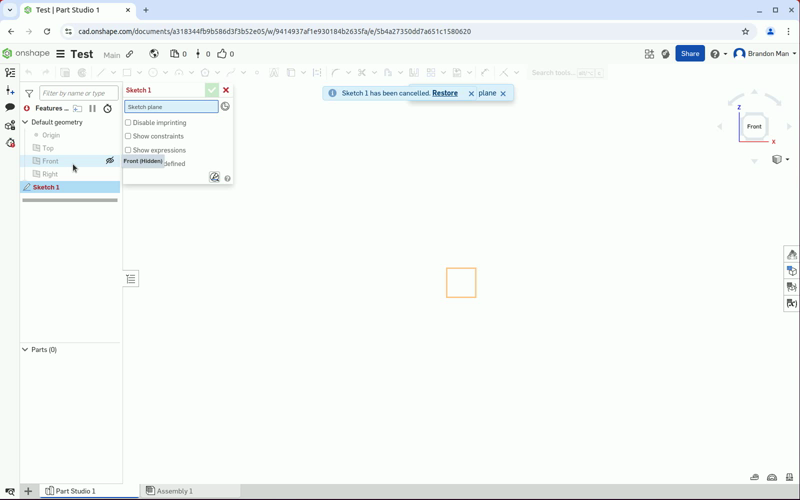
click(73, 163)
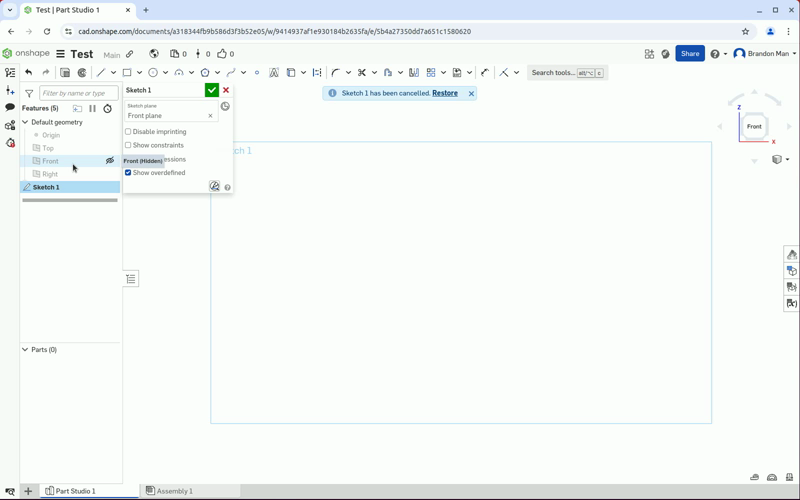
mouse_move(73, 352)
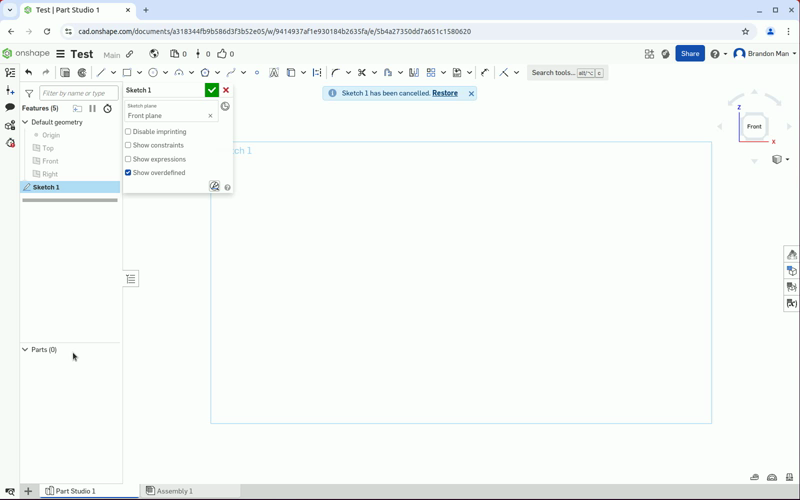
key(y)
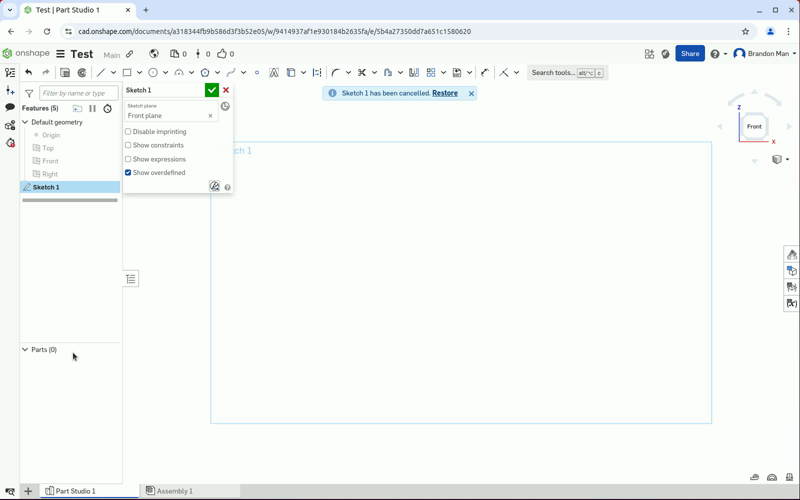
key(l)
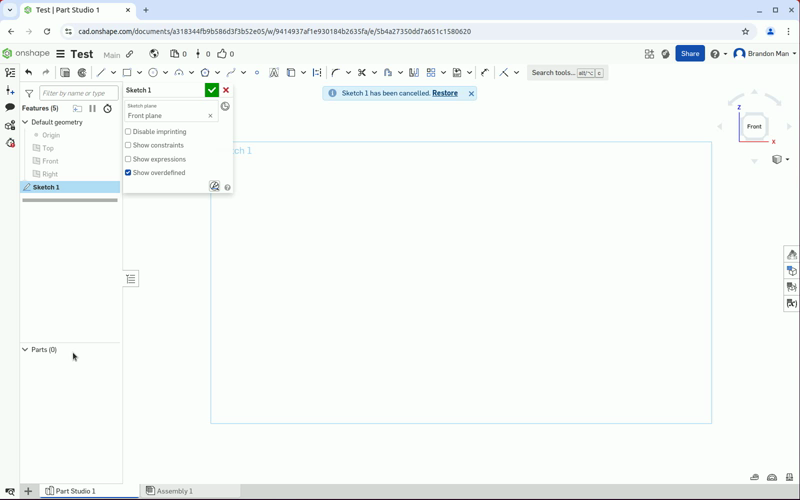
key_down(shift)
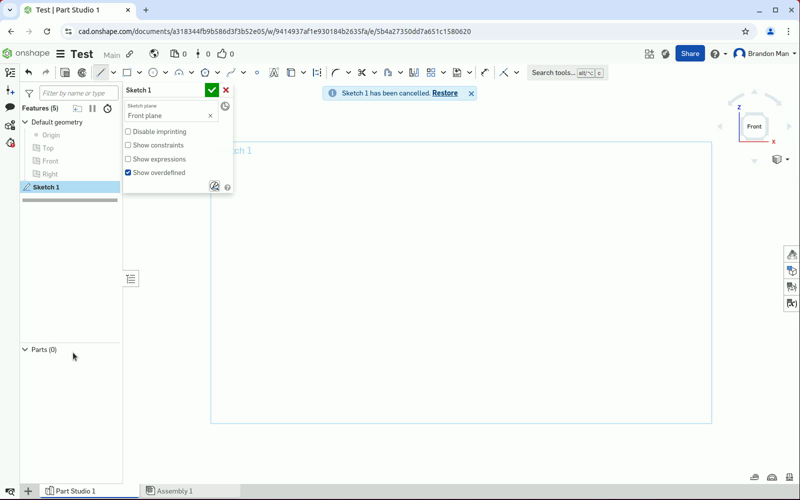
mouse_move(374, 369)
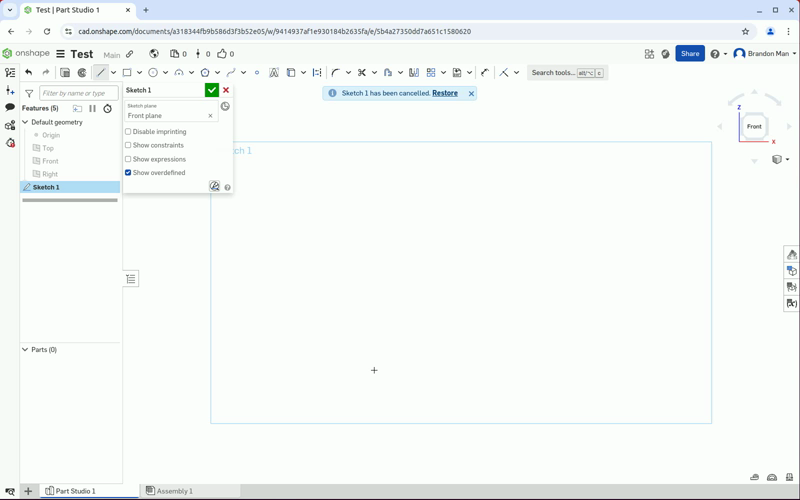
click(374, 369)
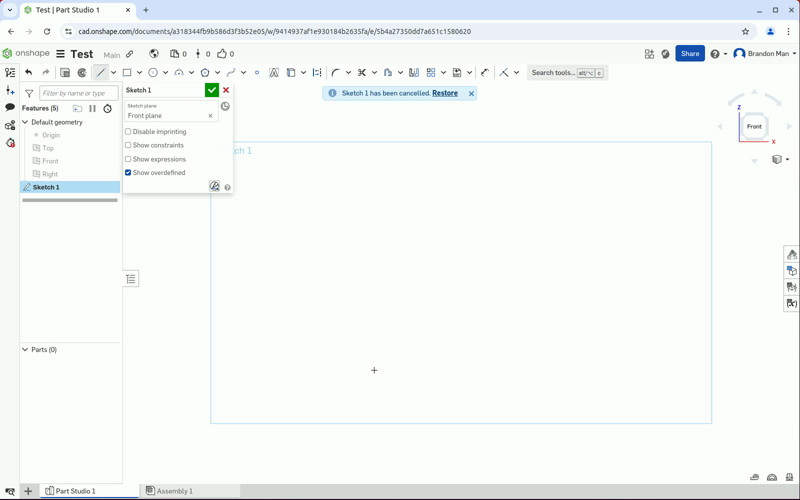
key_up(shift)
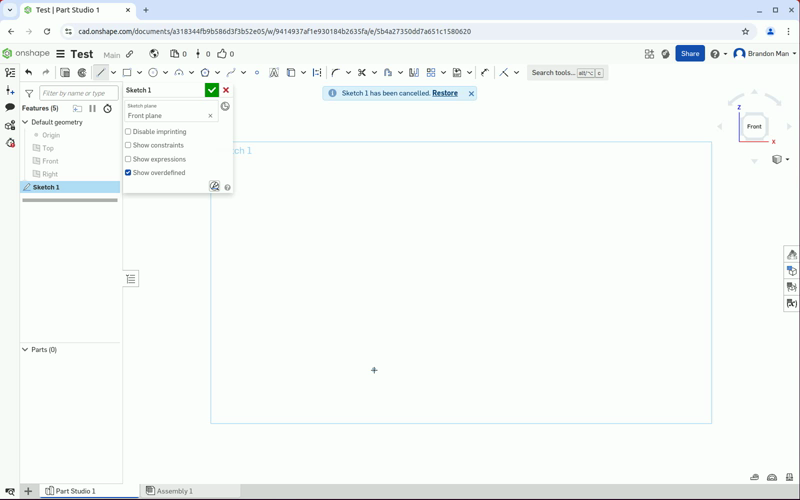
key_down(shift)
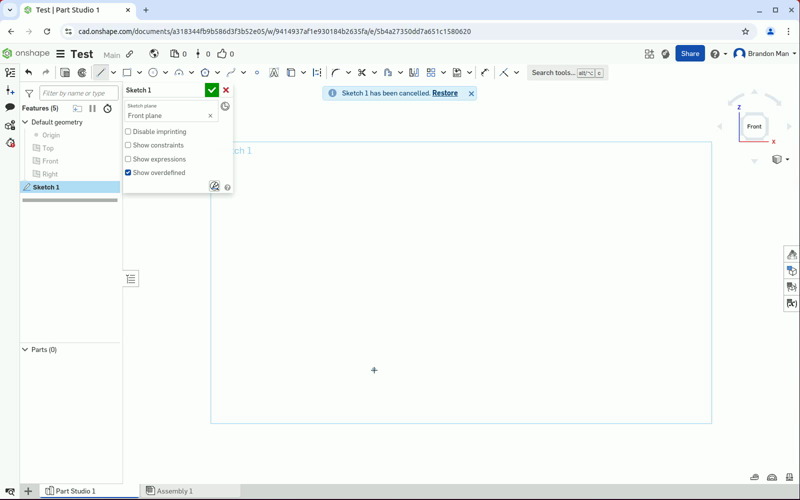
mouse_move(461, 369)
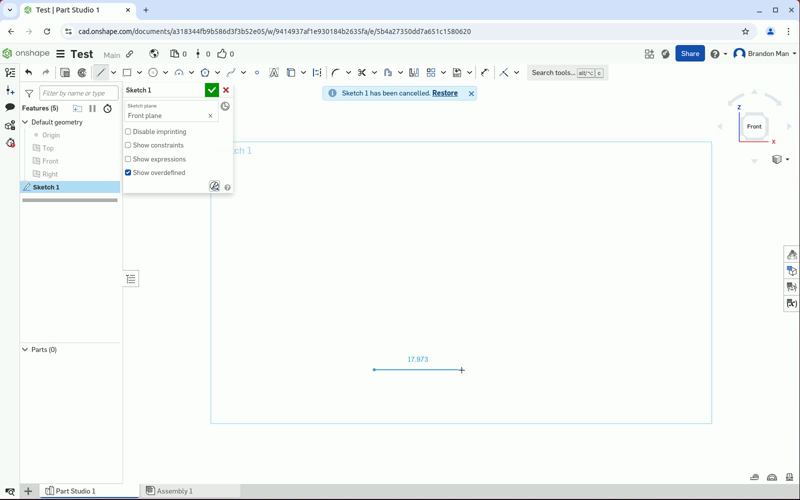
click(461, 369)
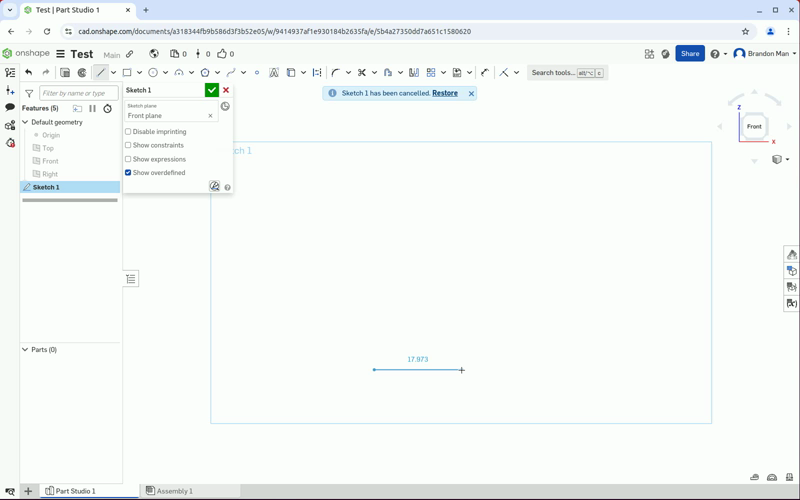
key_up(shift)
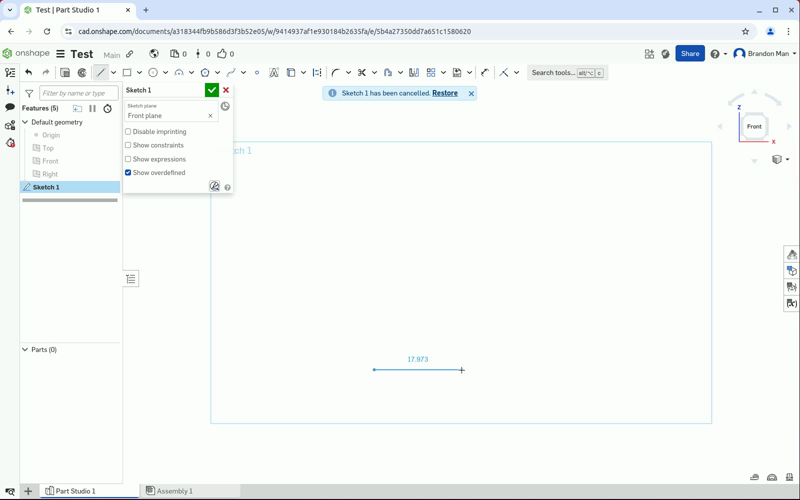
key_down(shift)
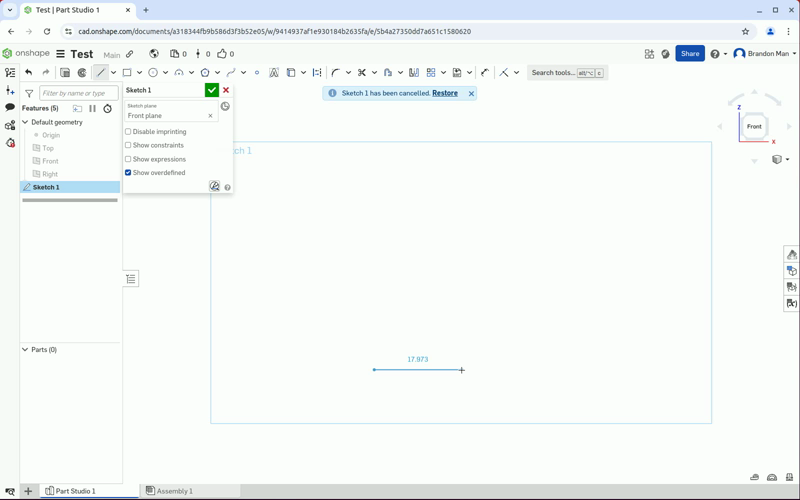
mouse_move(548, 369)
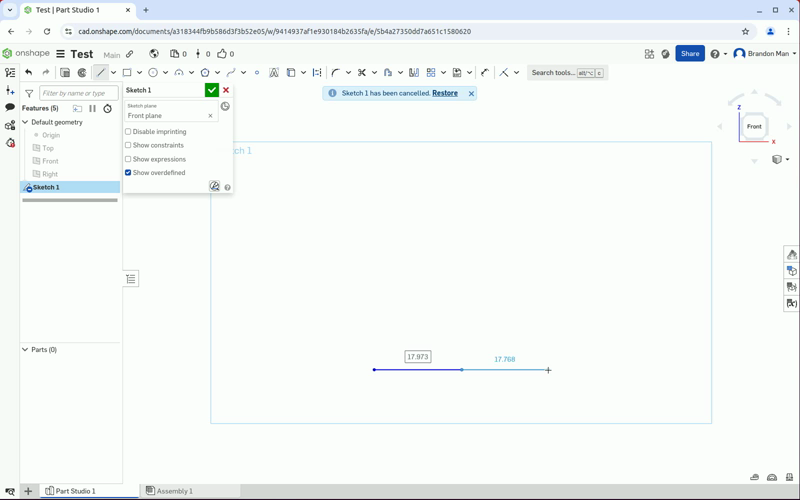
click(548, 369)
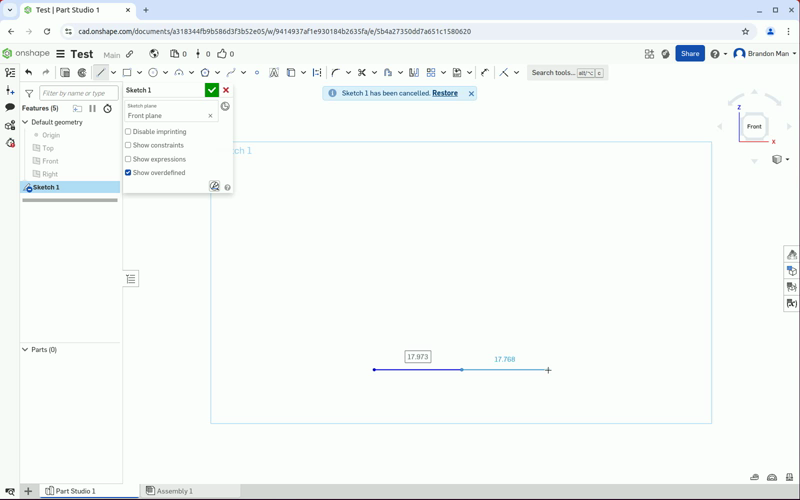
key_up(shift)
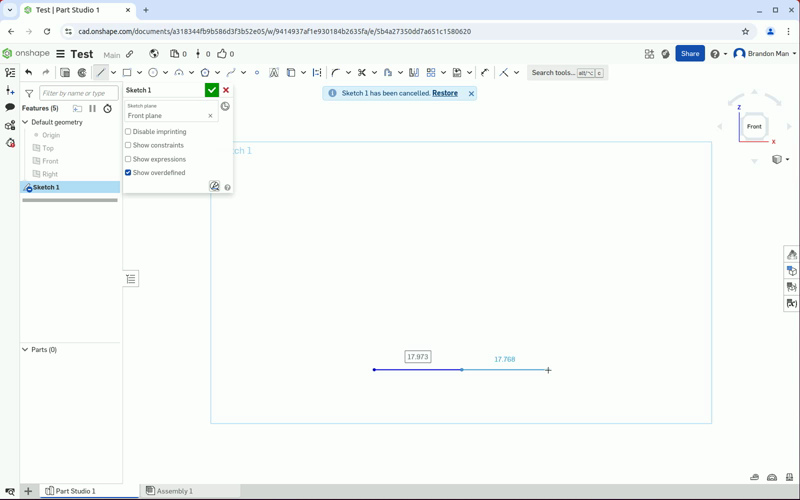
key_down(shift)
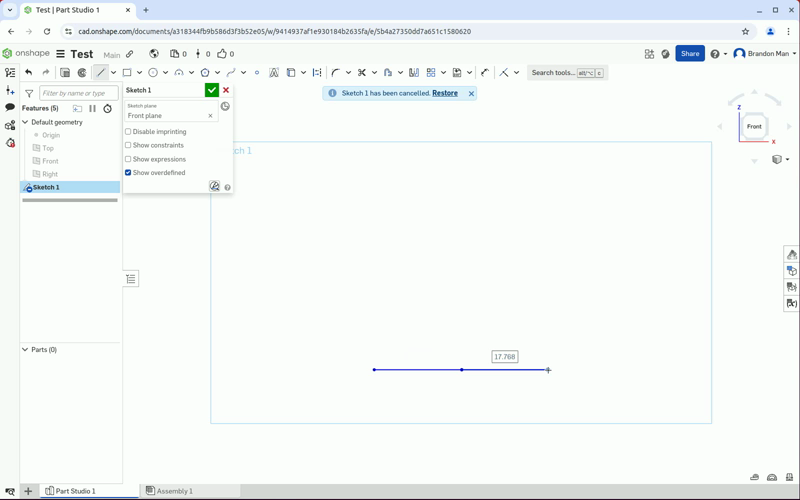
mouse_move(548, 281)
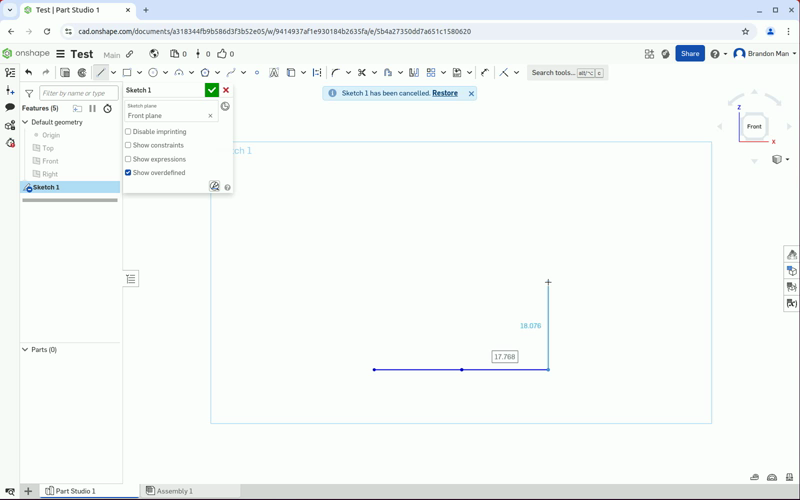
click(548, 281)
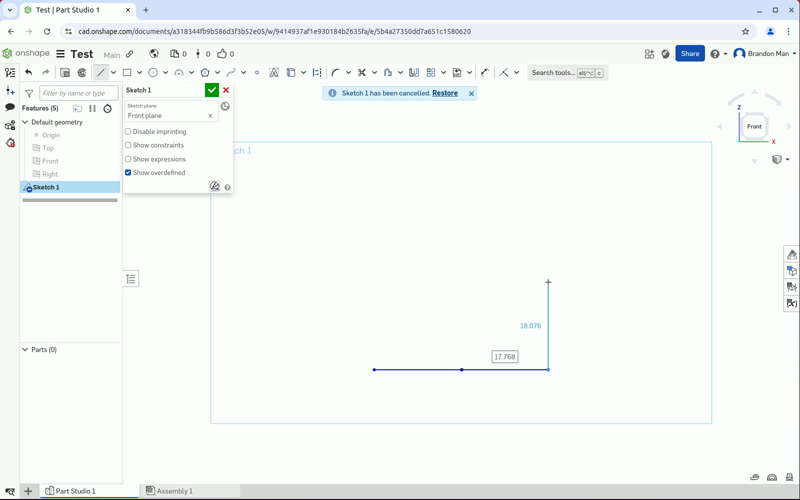
key_up(shift)
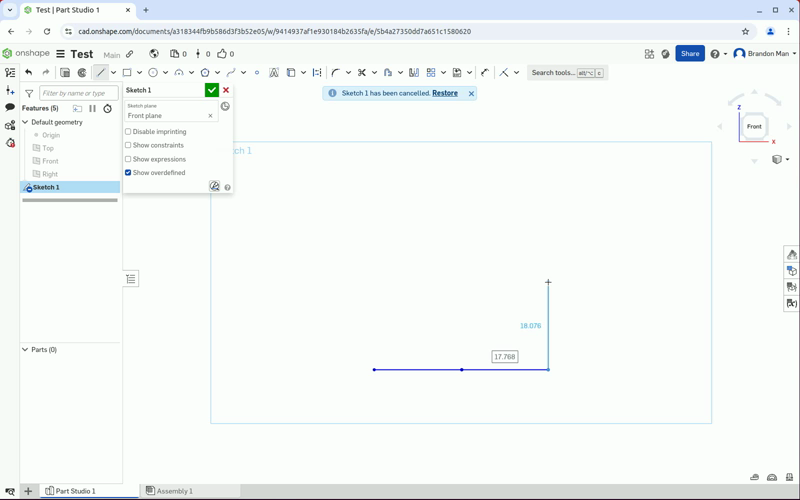
key_down(shift)
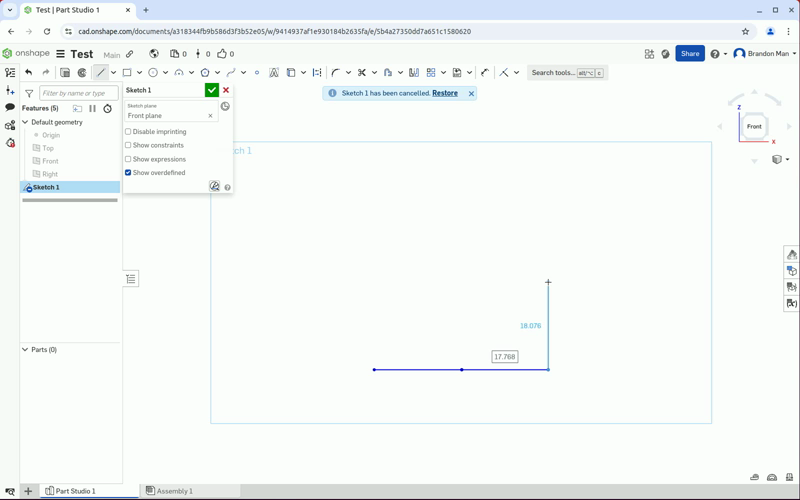
mouse_move(548, 195)
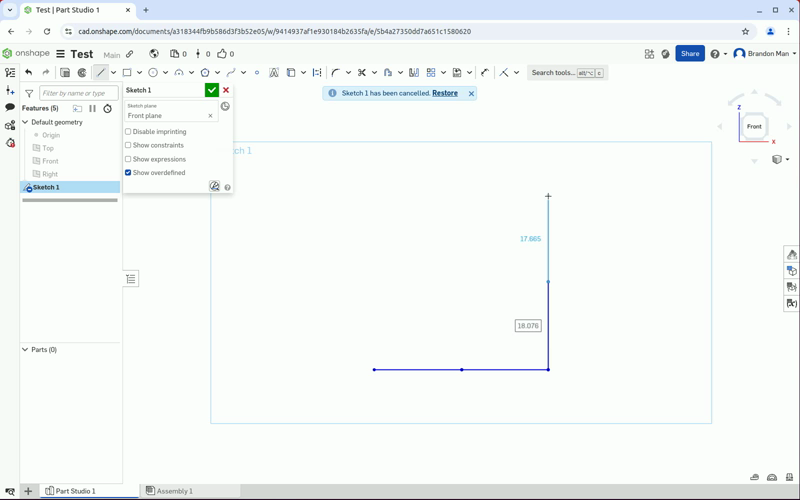
click(548, 195)
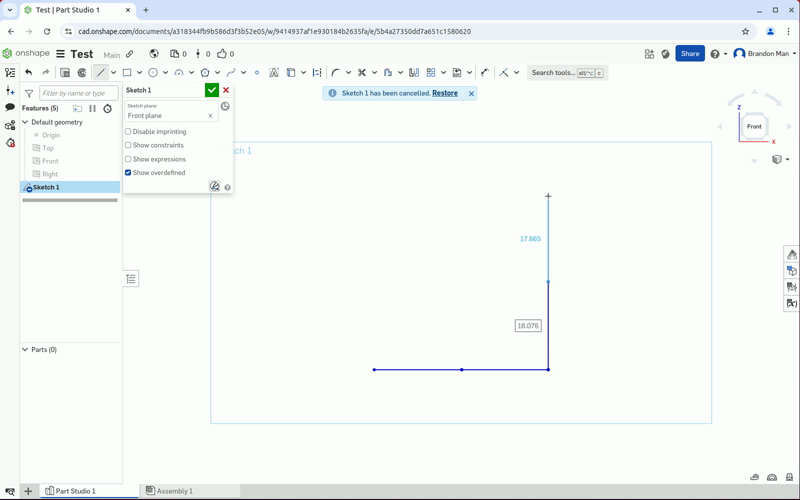
key_up(shift)
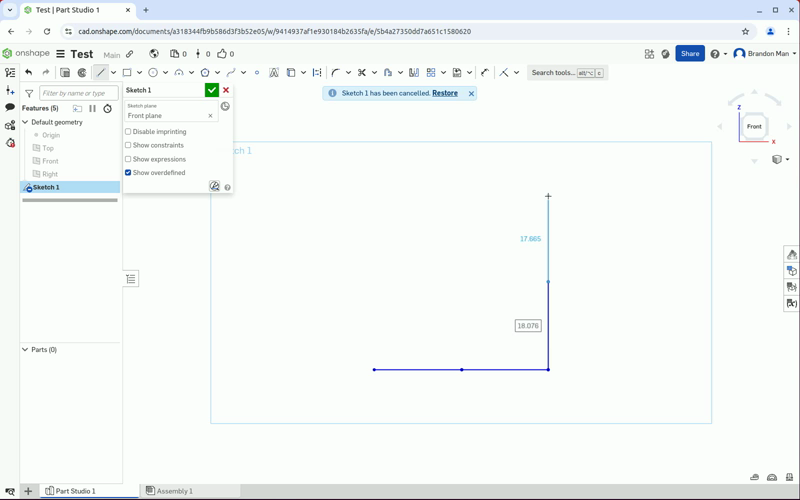
key_down(shift)
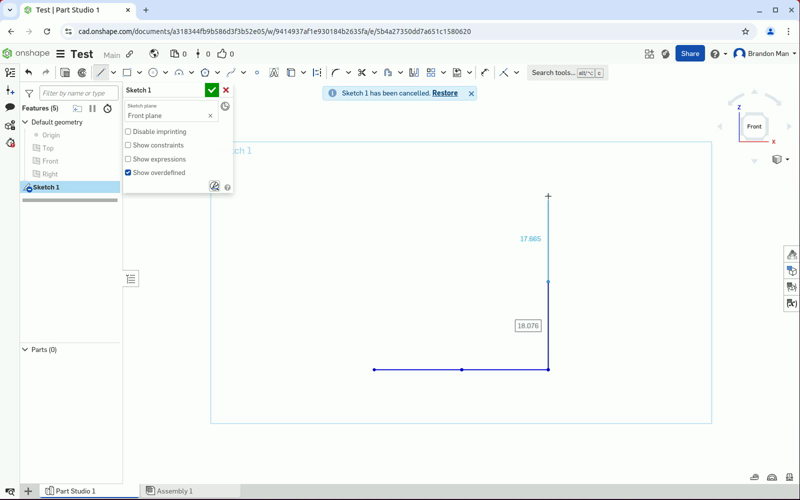
mouse_move(461, 195)
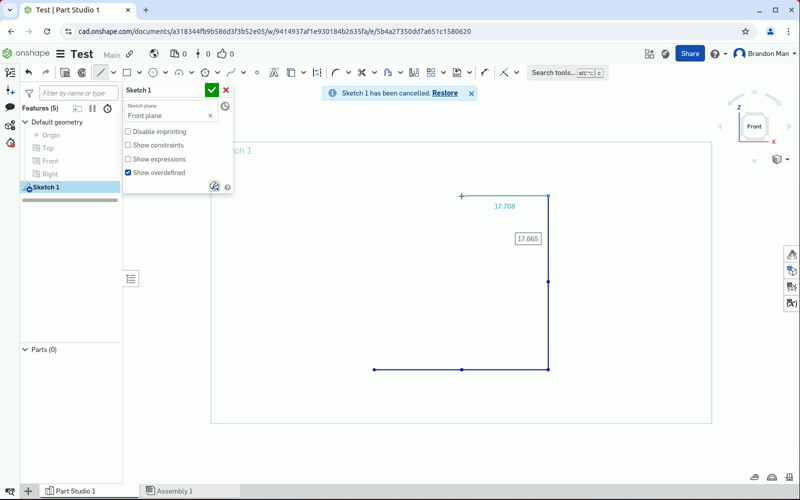
click(461, 195)
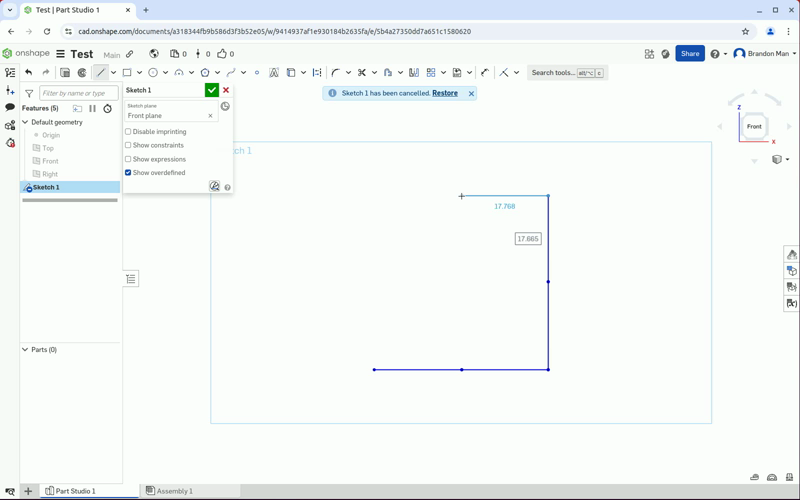
key_up(shift)
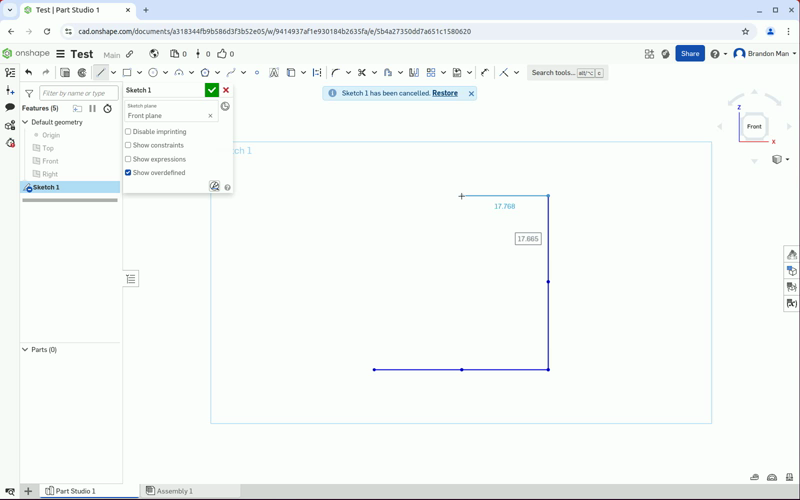
key_down(shift)
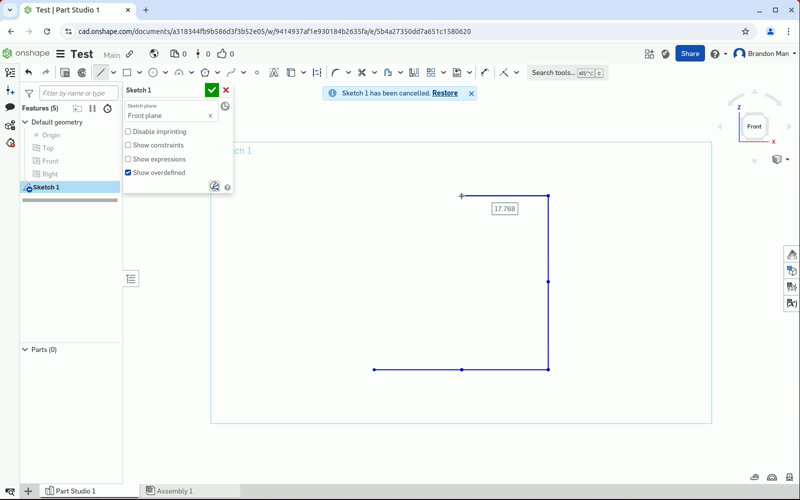
mouse_move(374, 195)
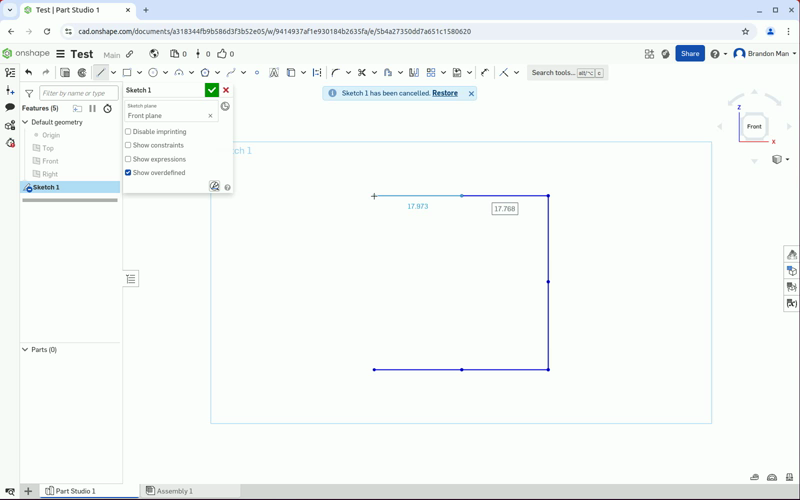
click(374, 195)
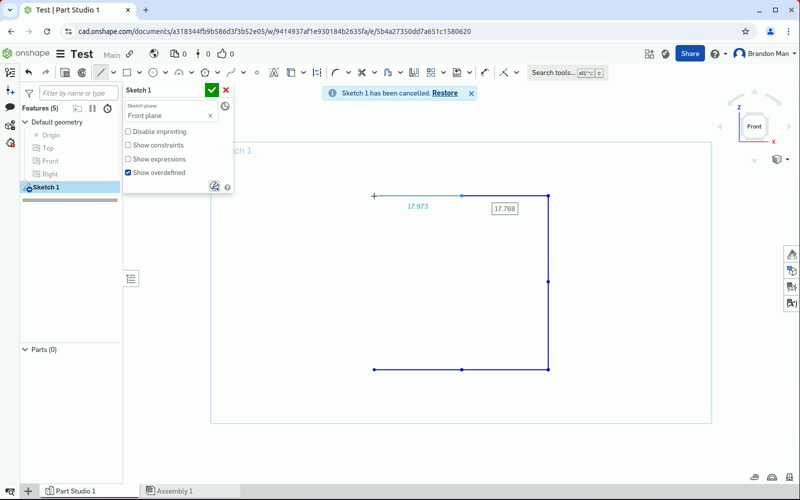
key_up(shift)
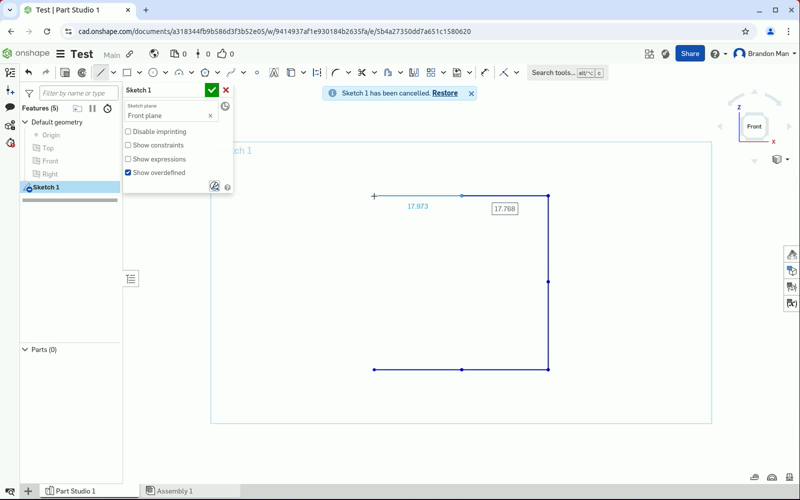
key_down(shift)
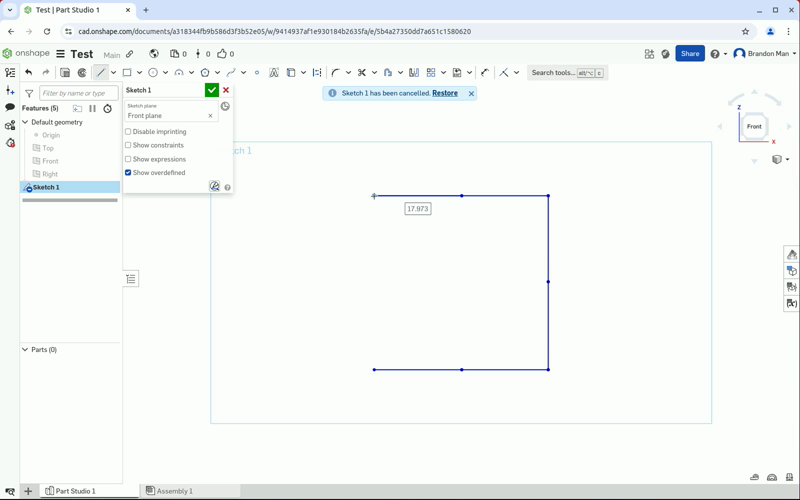
mouse_move(374, 281)
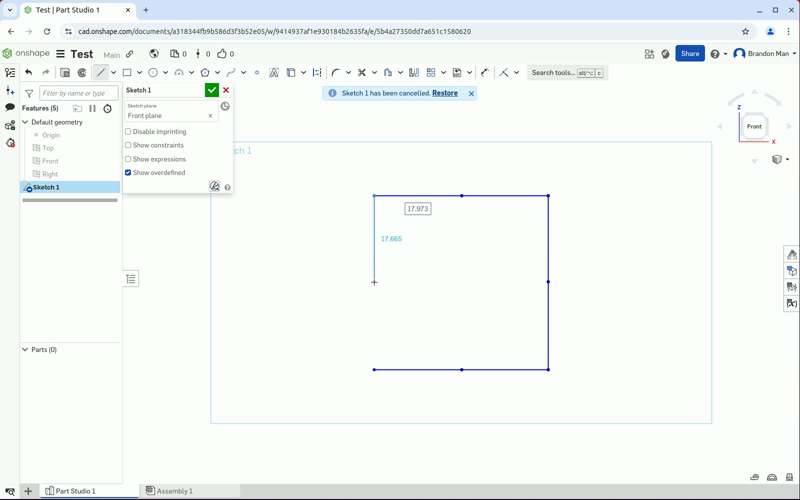
click(374, 281)
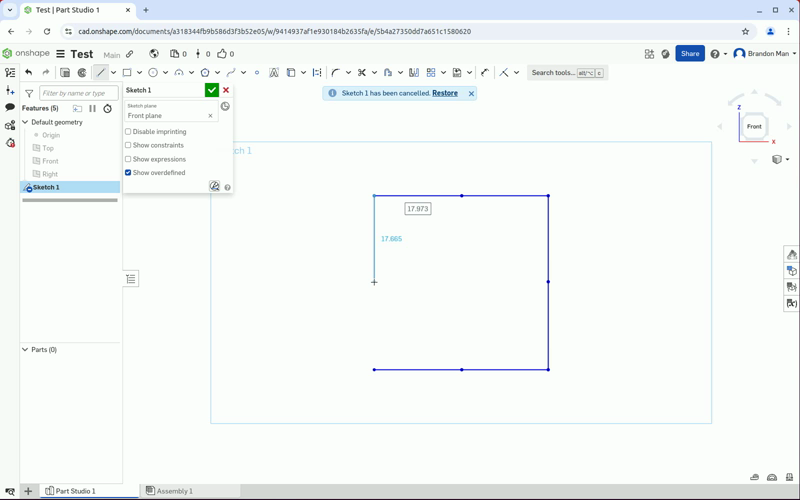
key_up(shift)
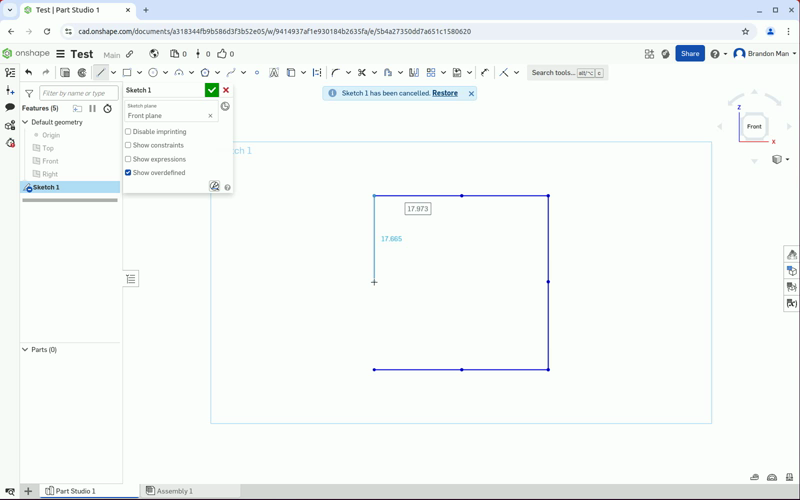
key_down(shift)
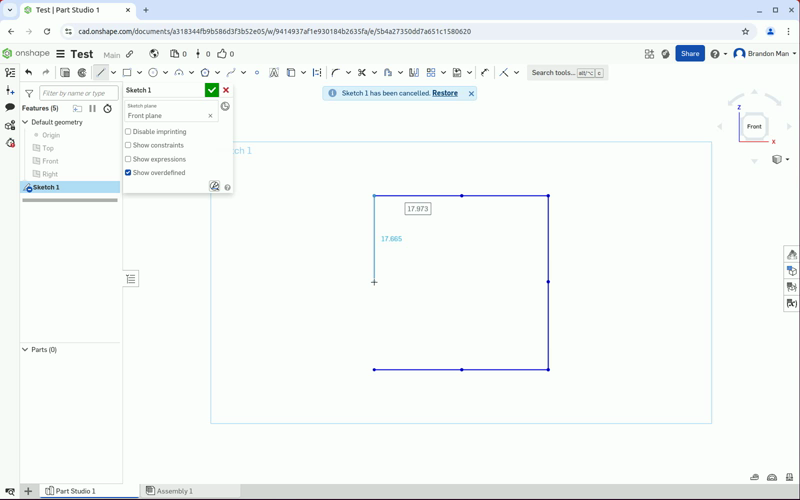
mouse_move(374, 369)
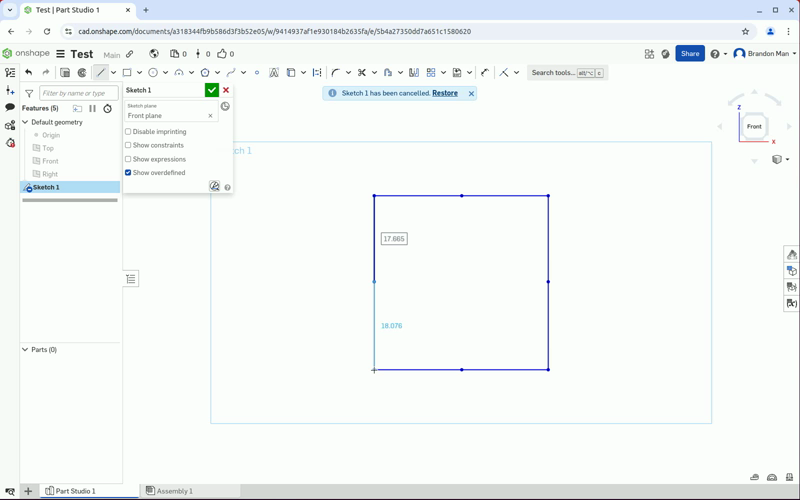
key_up(shift)
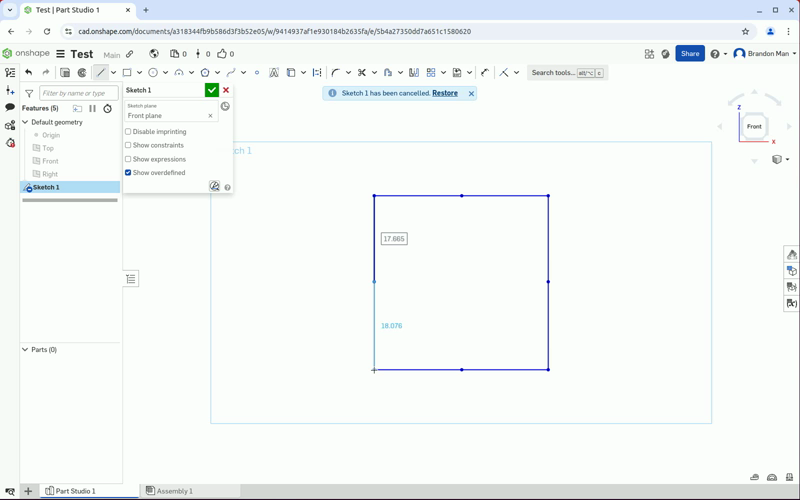
click(374, 369)
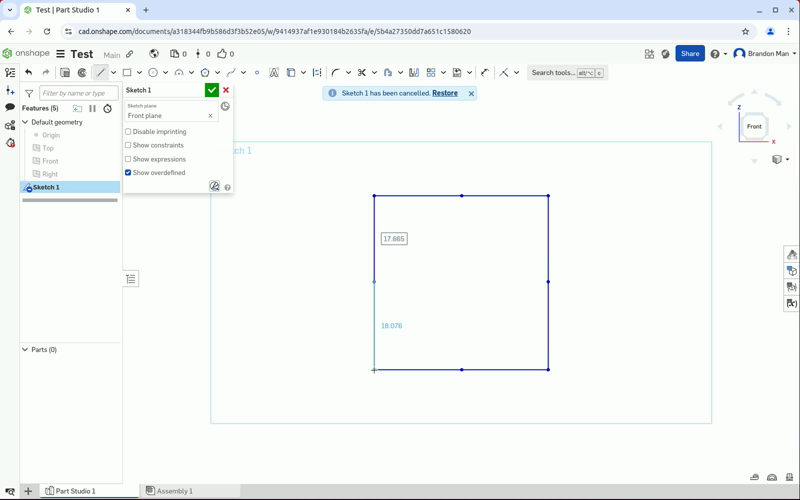
key(esc)
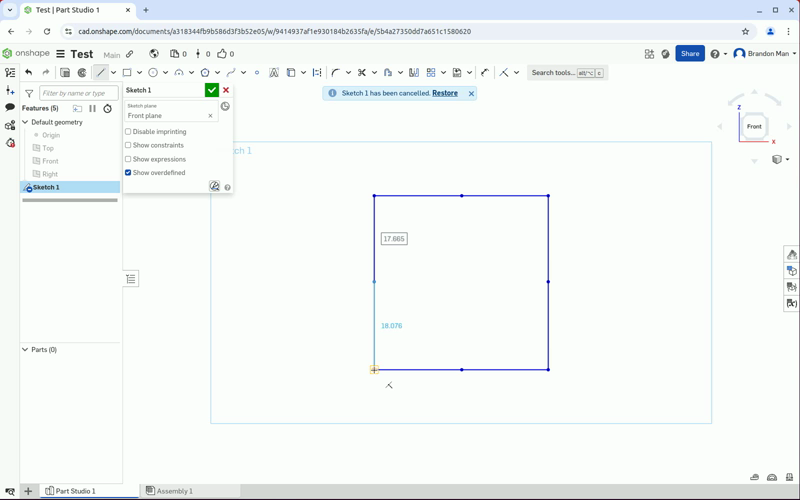
key(c)
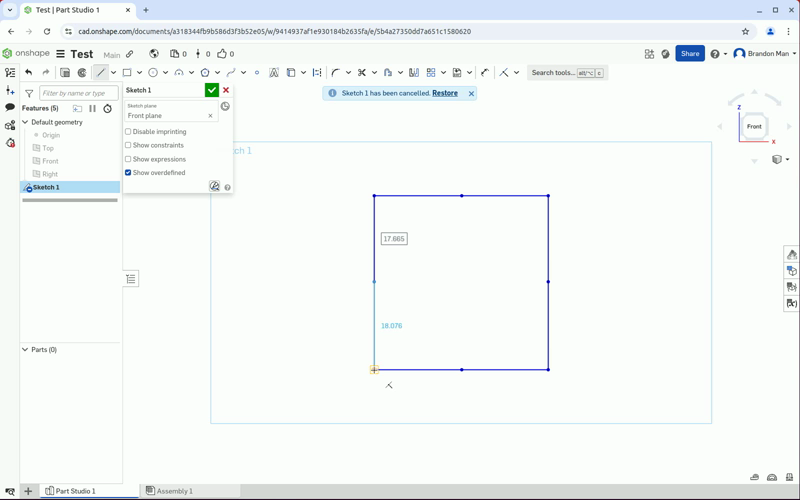
key_down(shift)
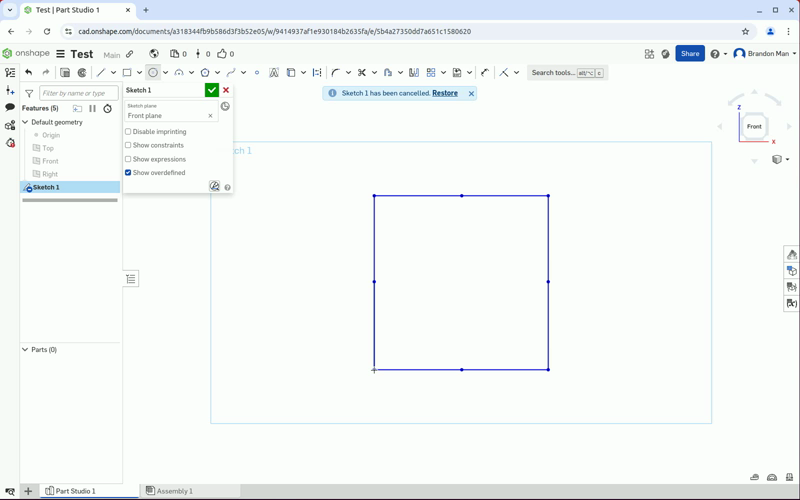
mouse_move(461, 281)
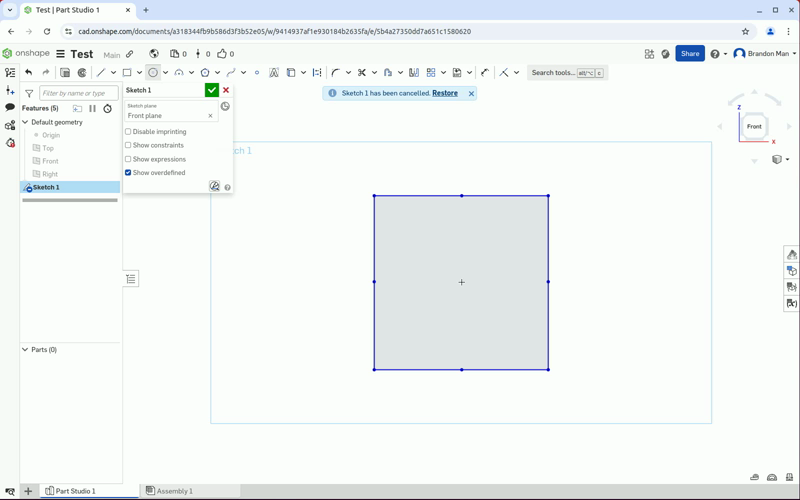
click(461, 281)
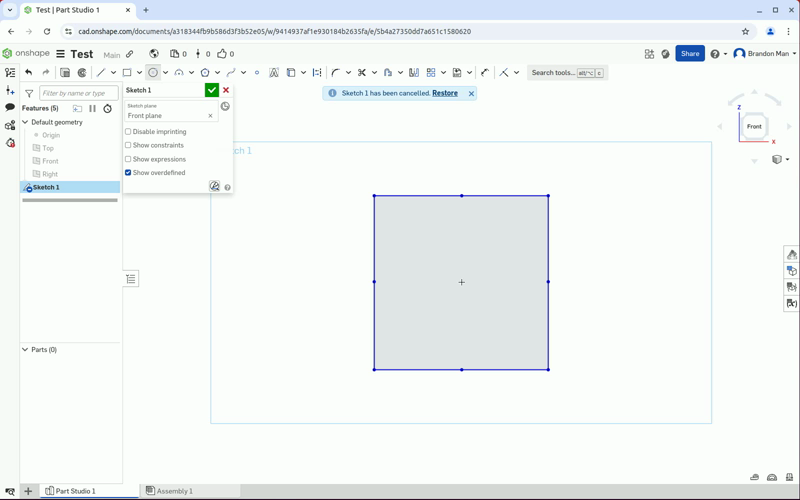
key_up(shift)
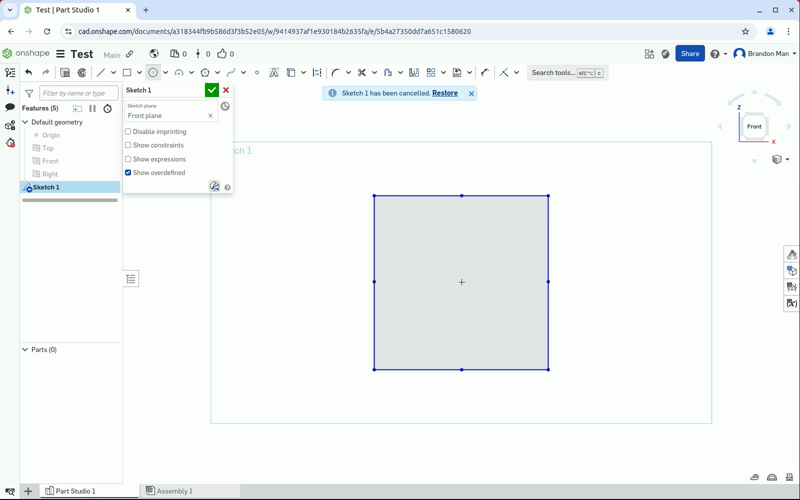
mouse_move(511, 281)
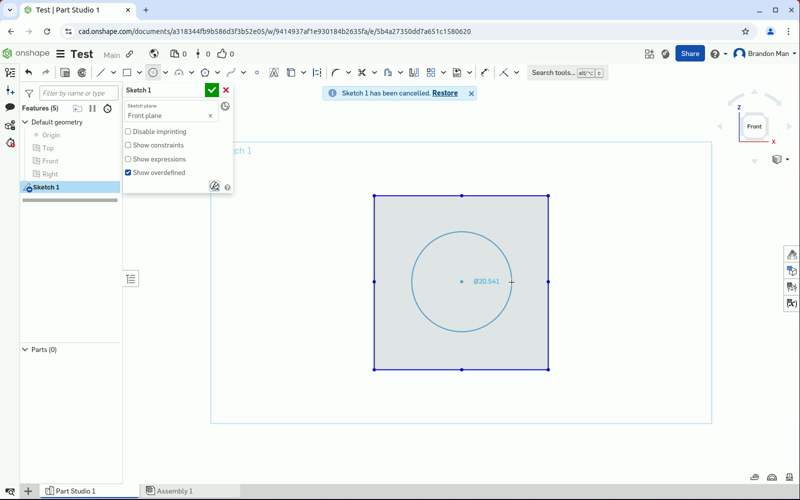
click(511, 281)
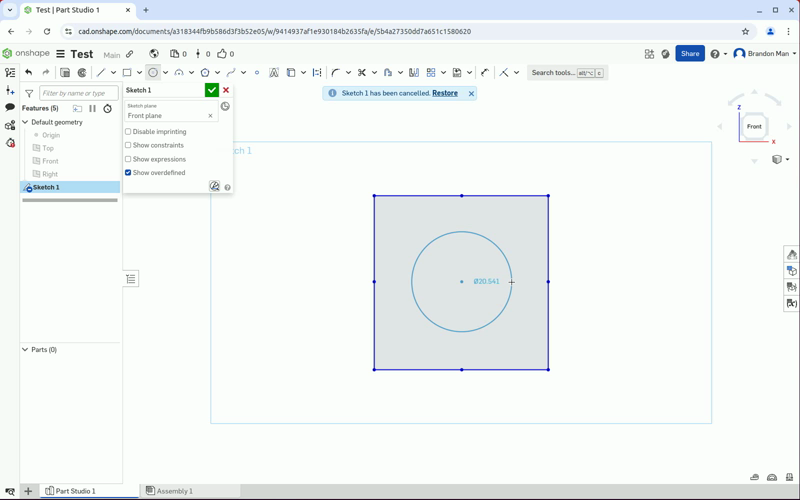
key(esc)
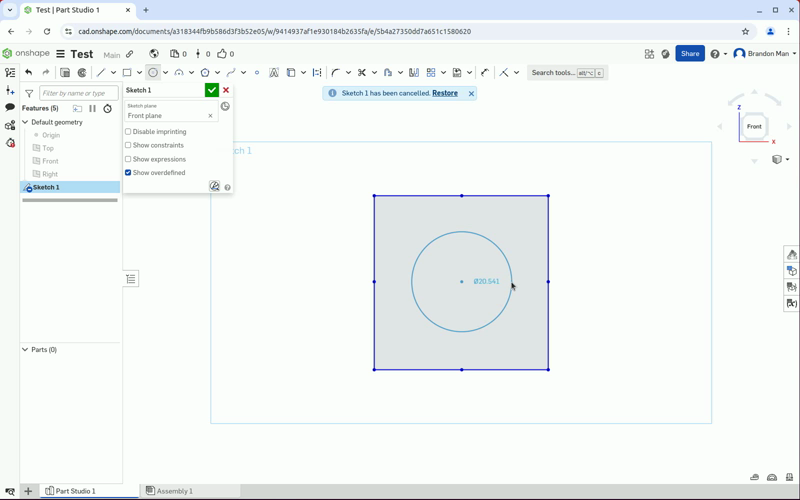
mouse_move(394, 229)
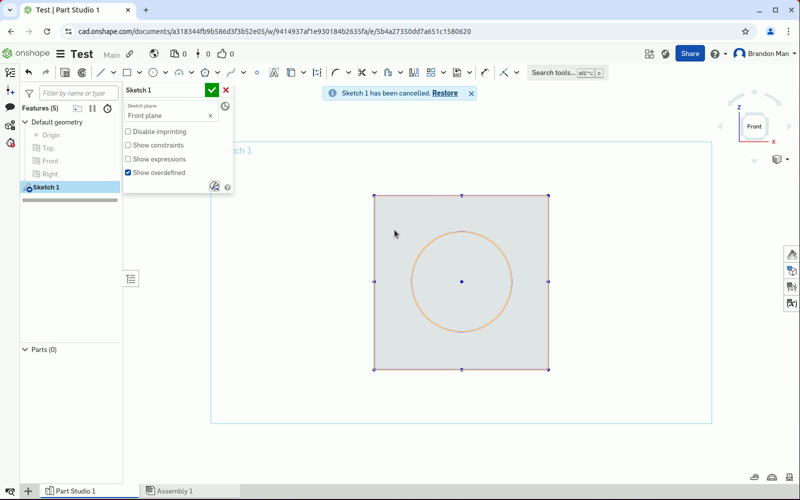
click(394, 229)
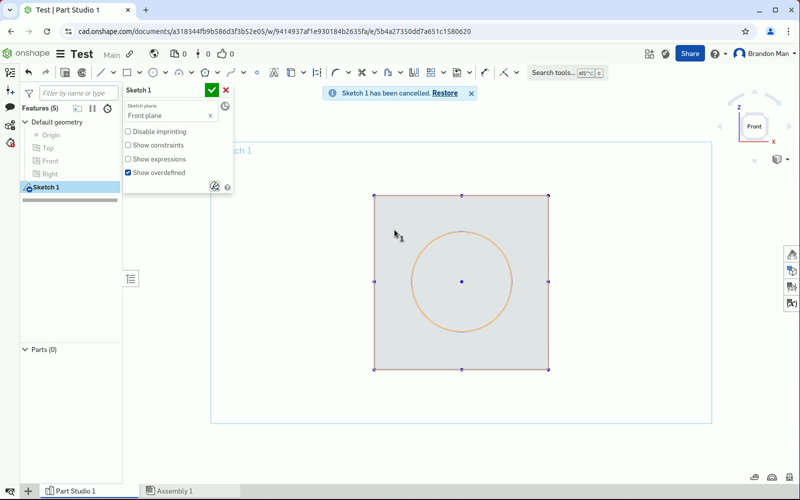
mouse_move(73, 352)
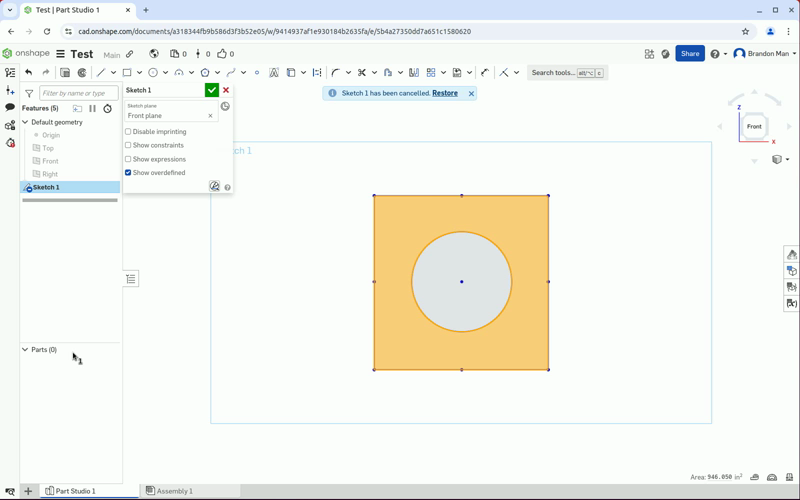
key(shift+y)
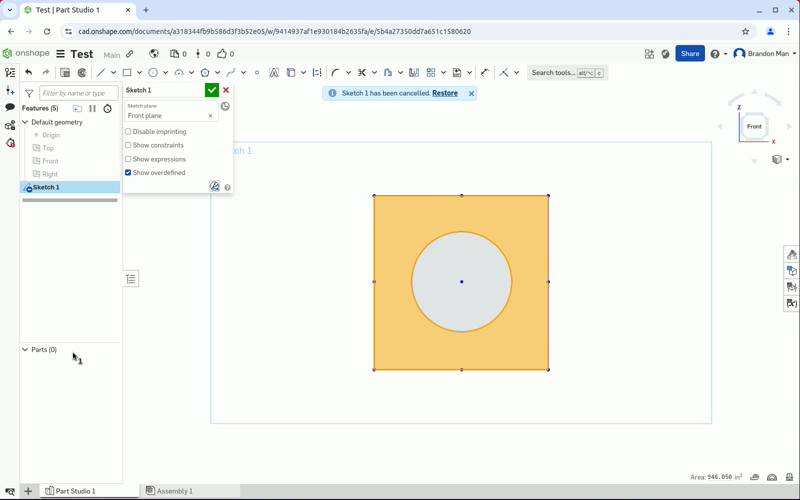
key(shift+e)
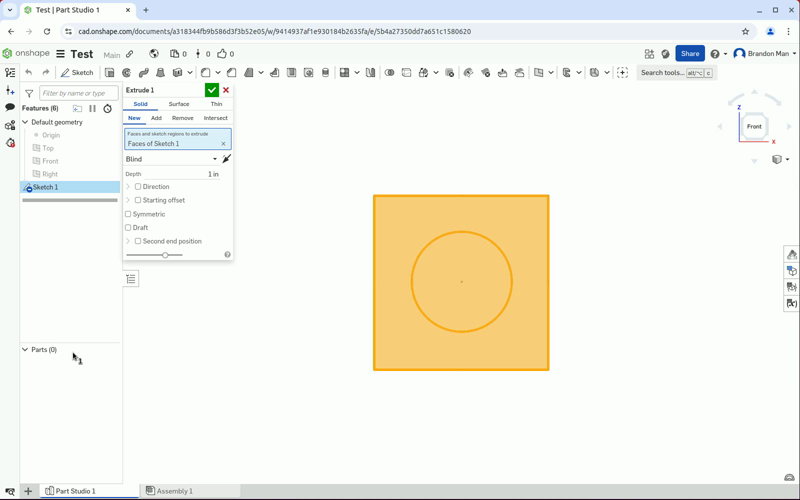
mouse_move(143, 106)
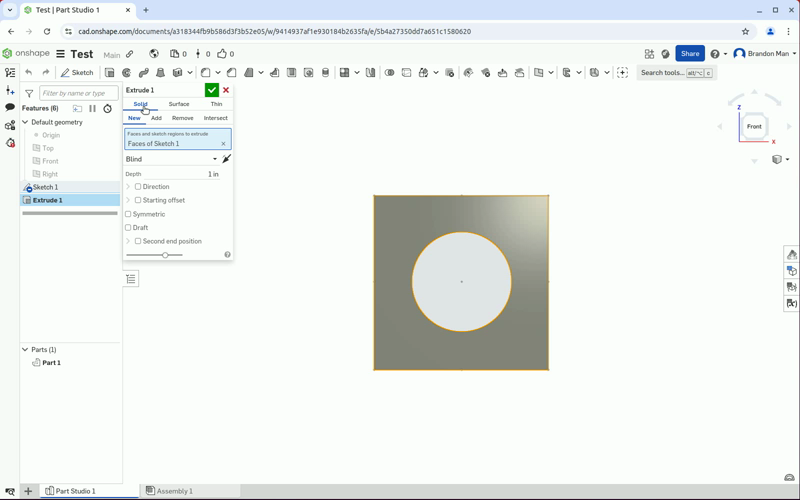
click(143, 106)
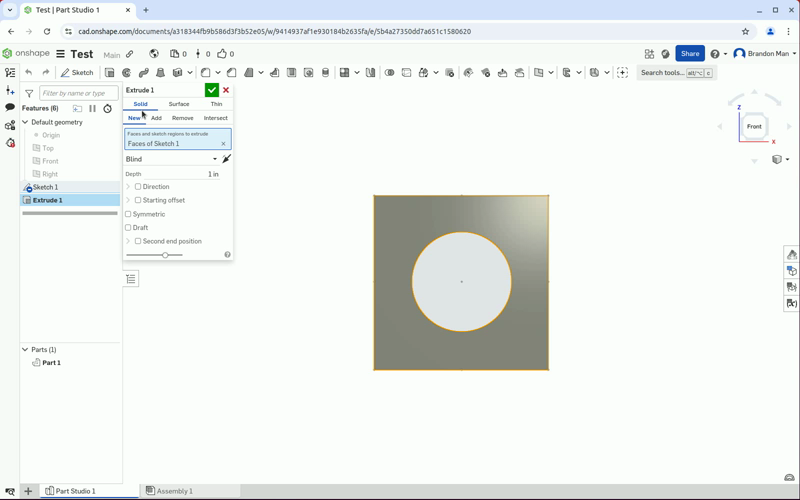
mouse_move(137, 120)
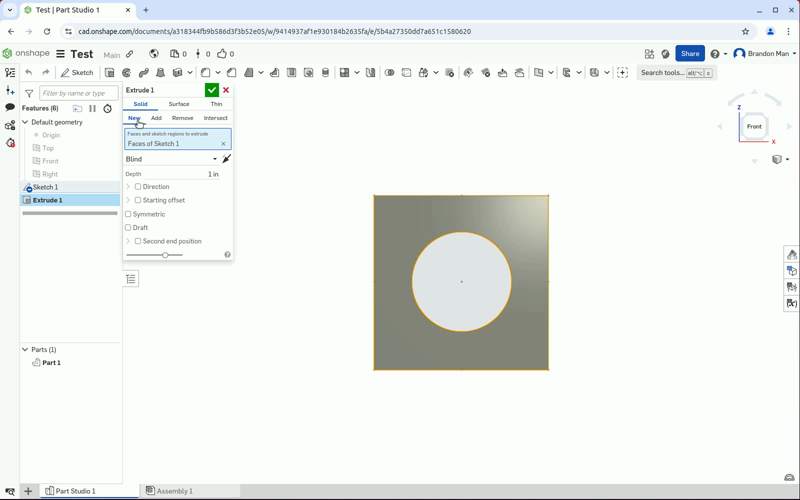
click(137, 120)
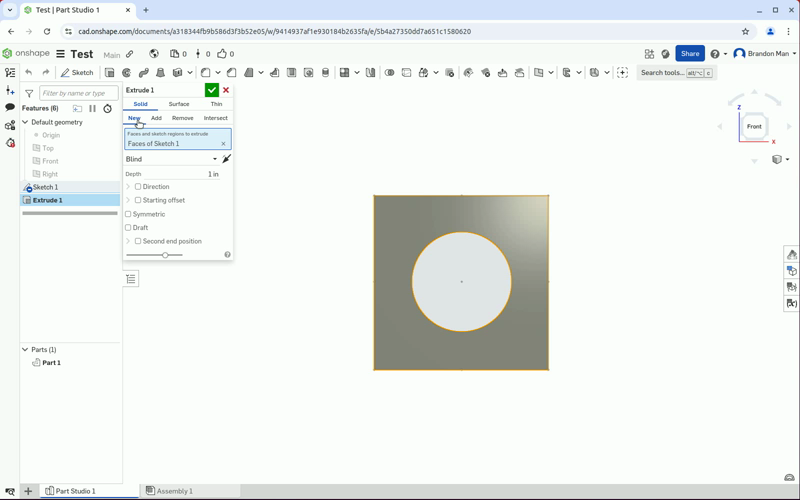
key(tab, 4)
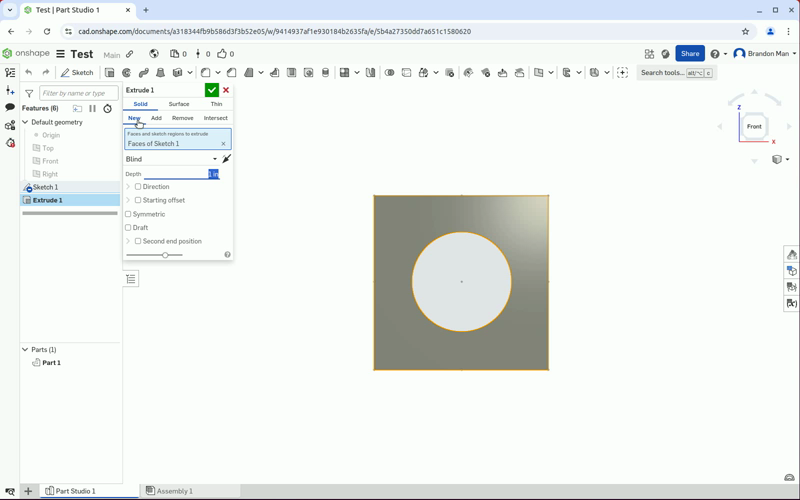
text(7.462)
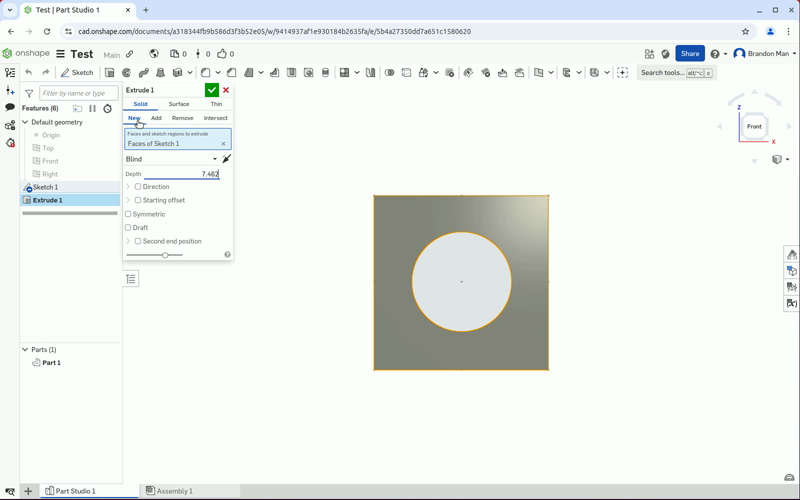
key(enter)
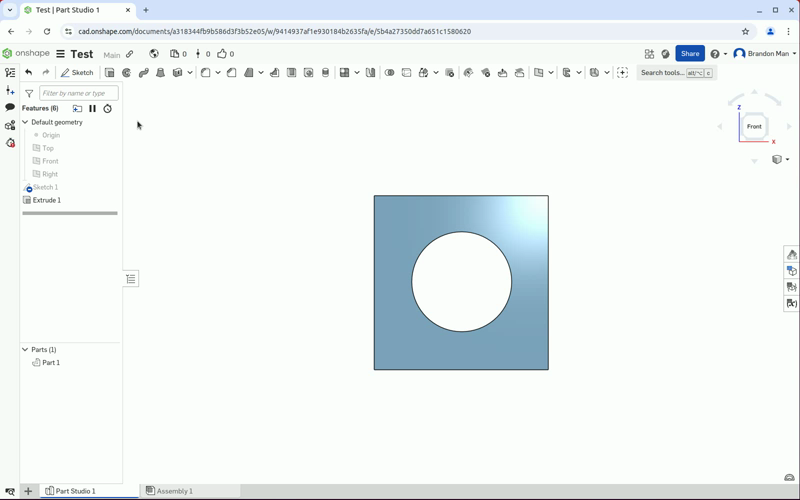
key(shift+h)
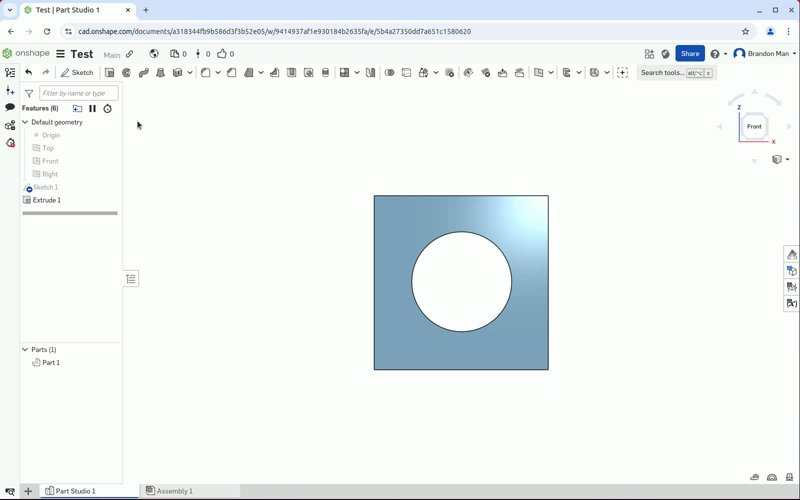
key(shift+h)
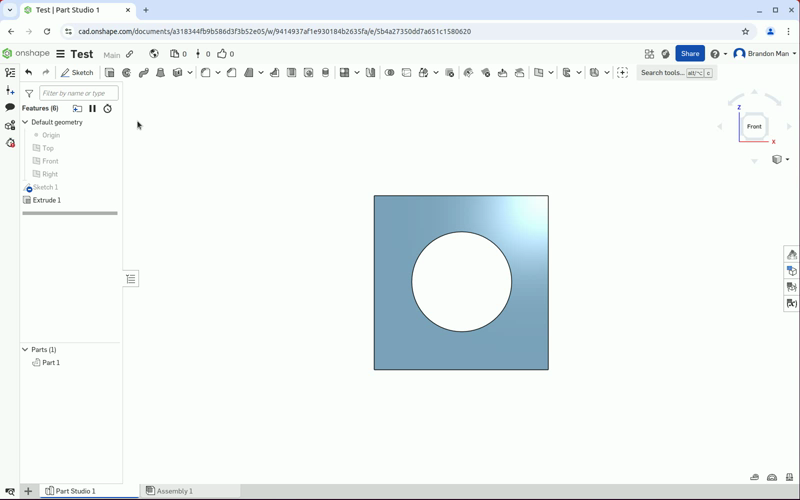
mouse_move(73, 189)
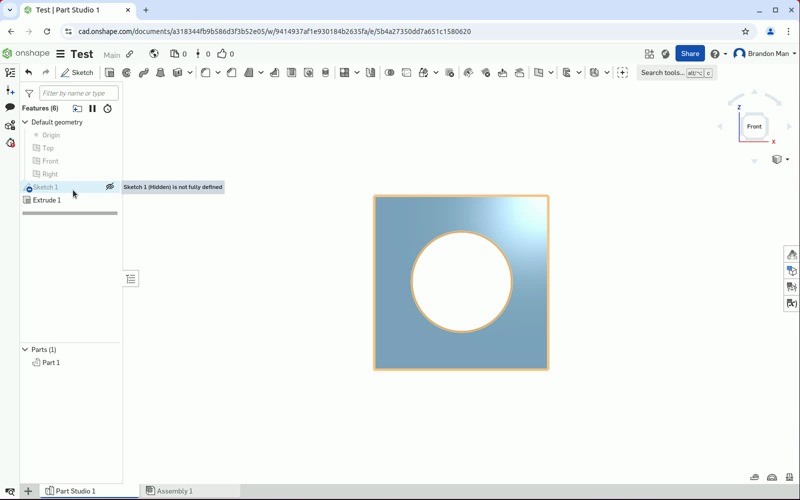
click(73, 189)
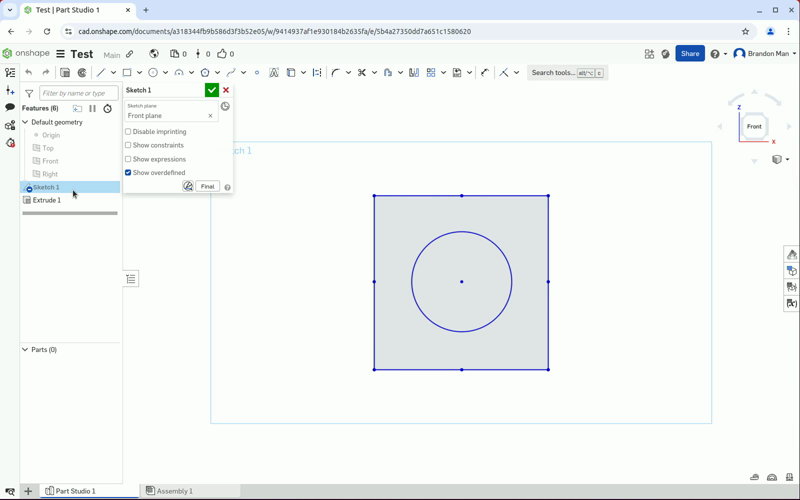
mouse_move(229, 92)
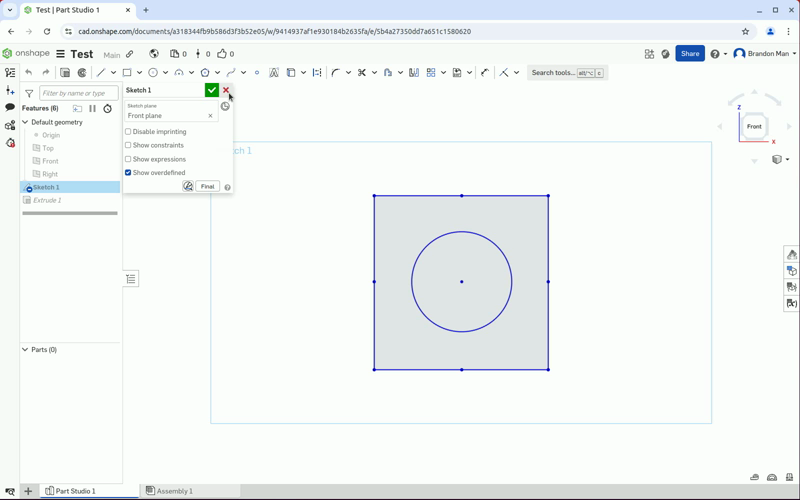
click(229, 92)
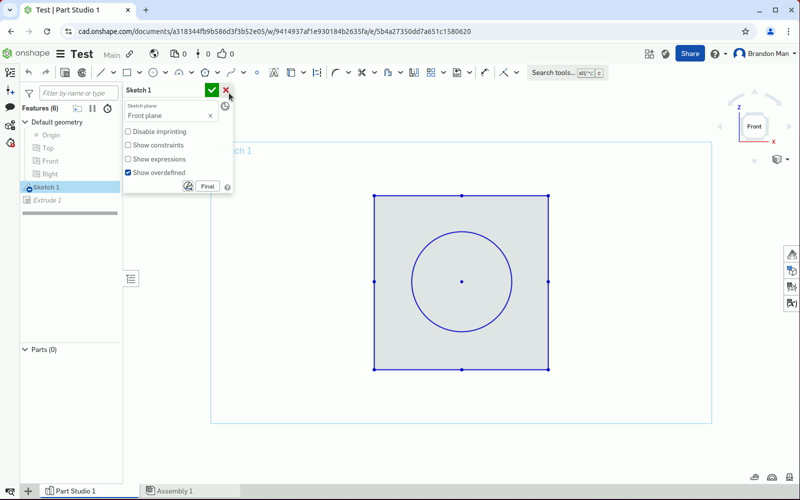
key(shift+s)
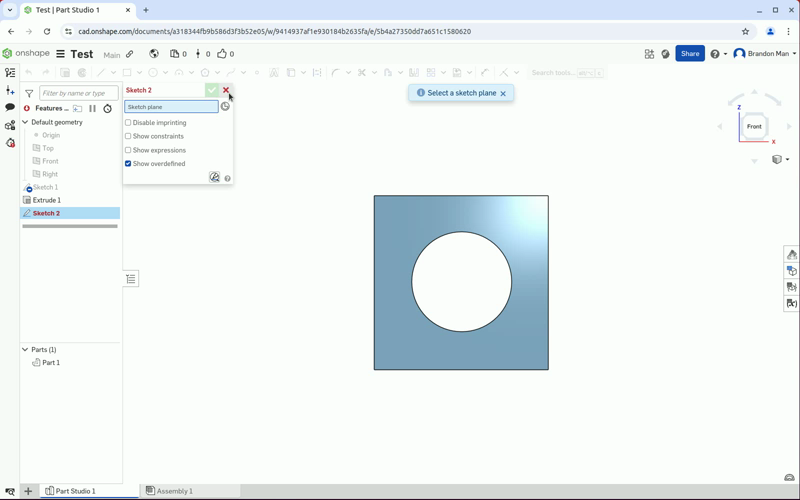
mouse_move(73, 163)
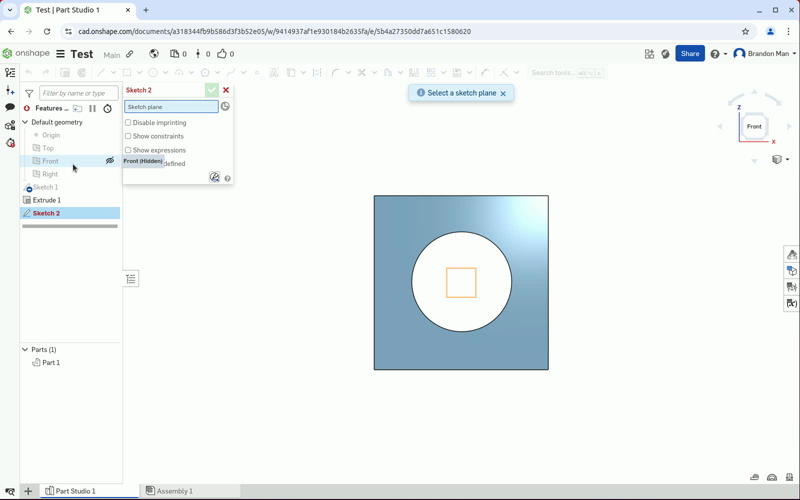
click(73, 163)
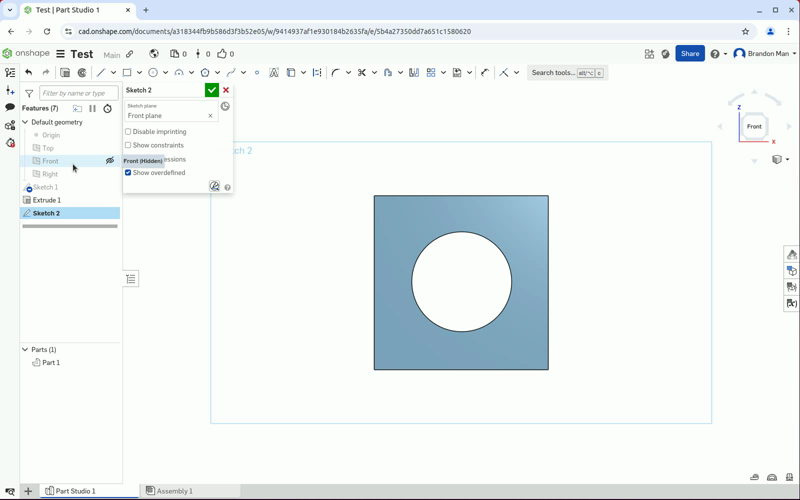
mouse_move(73, 352)
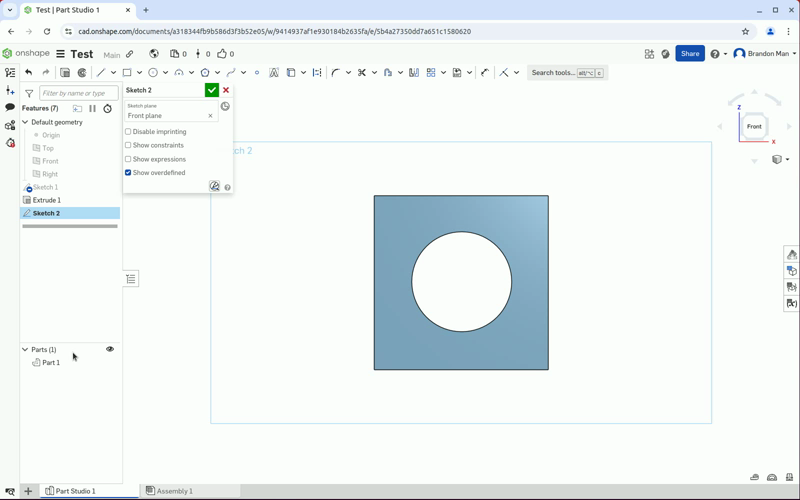
key(y)
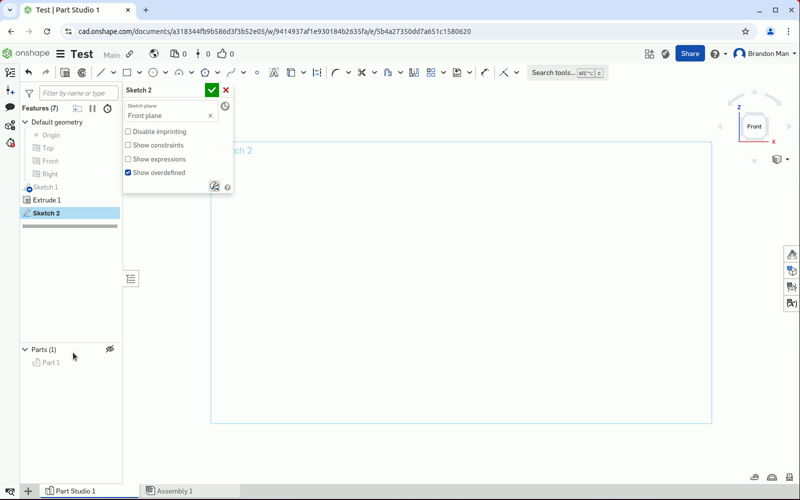
key(l)
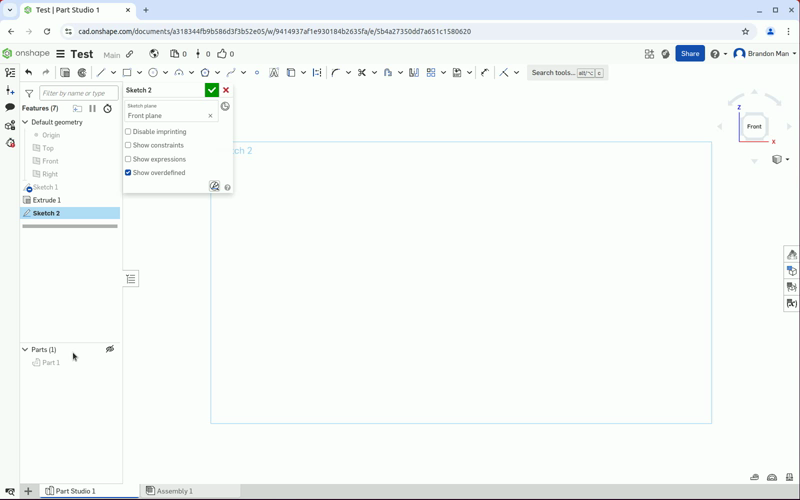
key_down(shift)
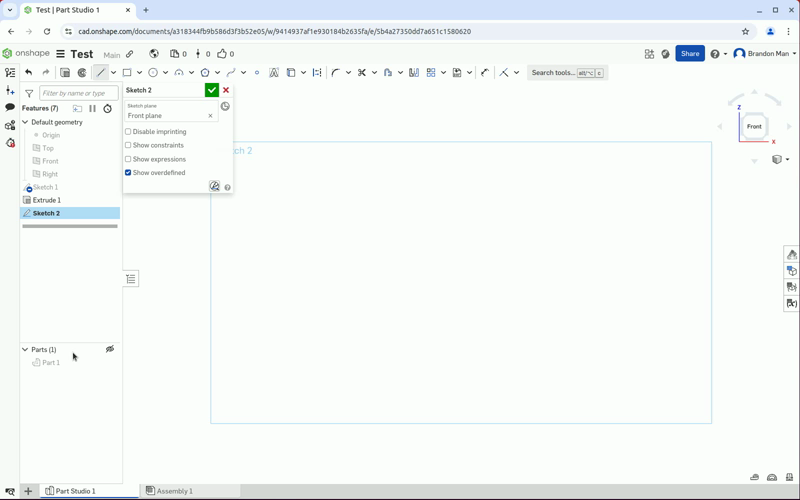
mouse_move(374, 369)
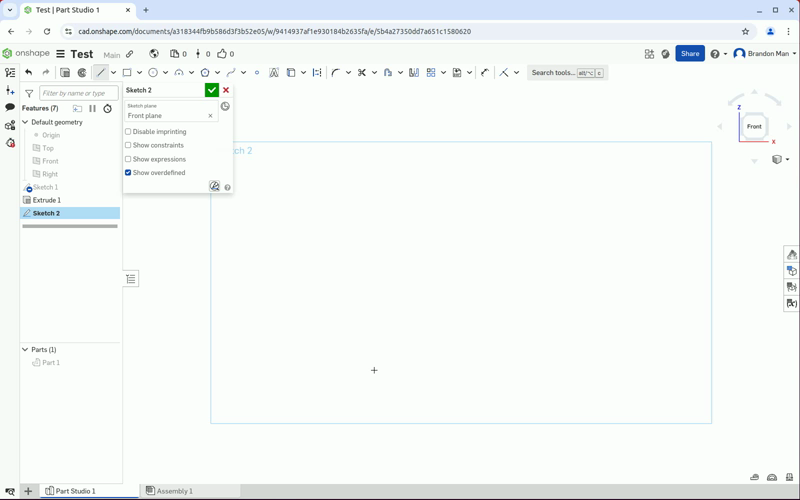
click(374, 369)
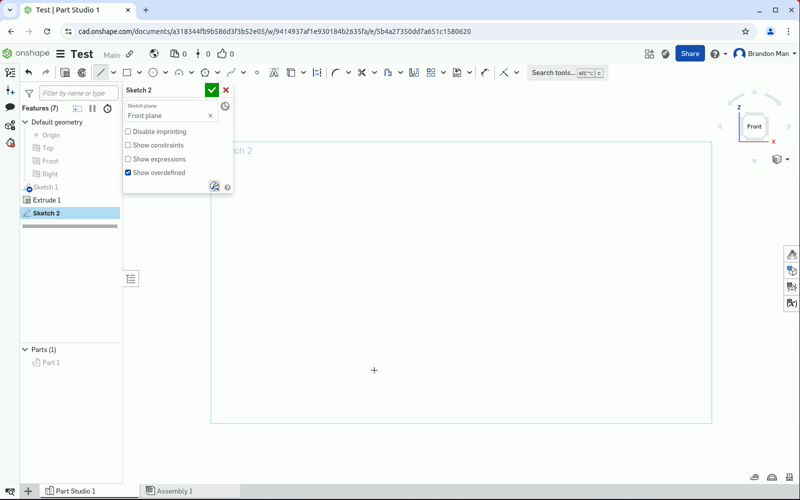
key_up(shift)
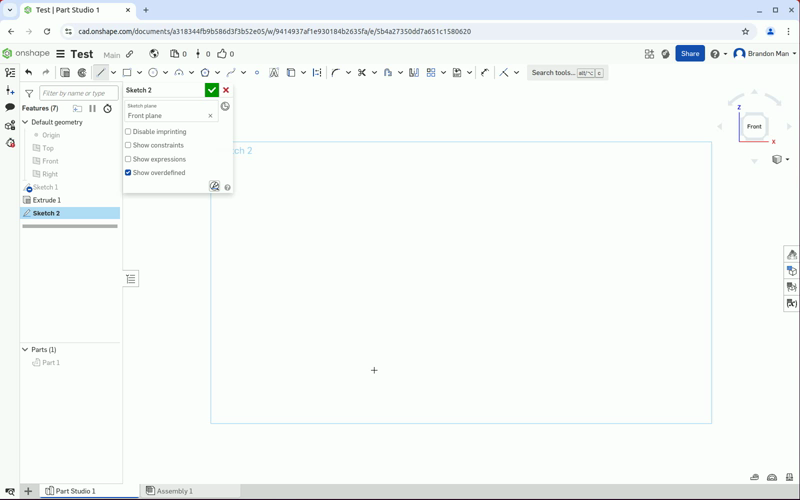
key_down(shift)
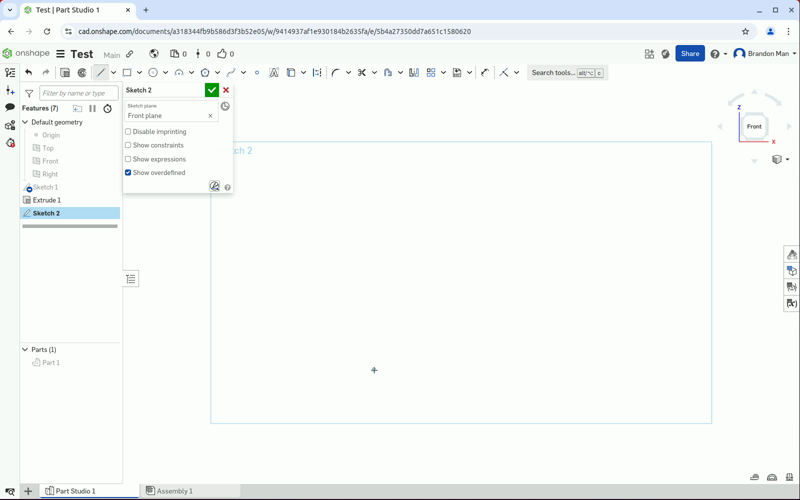
mouse_move(461, 369)
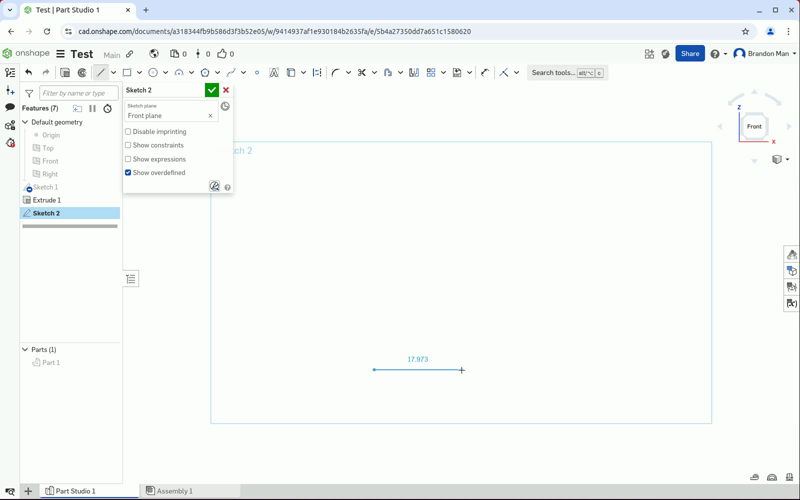
click(461, 369)
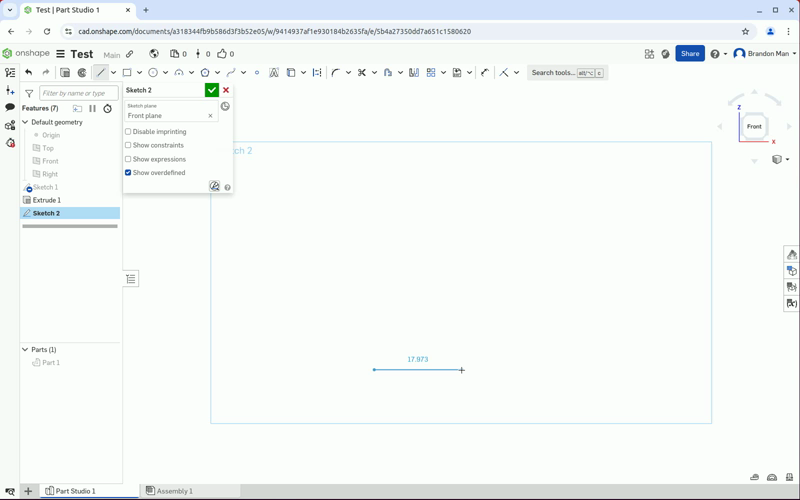
key_up(shift)
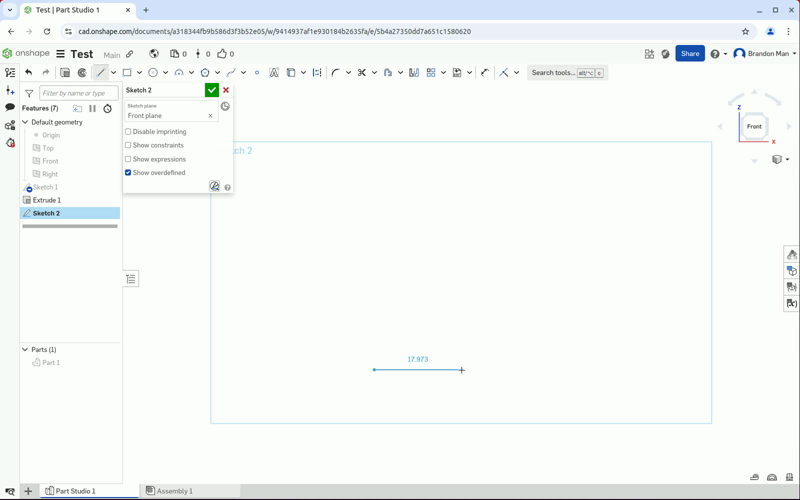
key_down(shift)
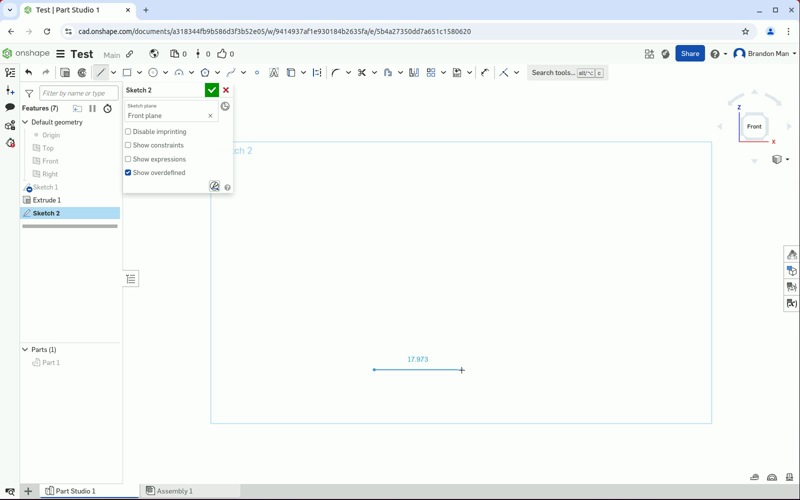
mouse_move(548, 369)
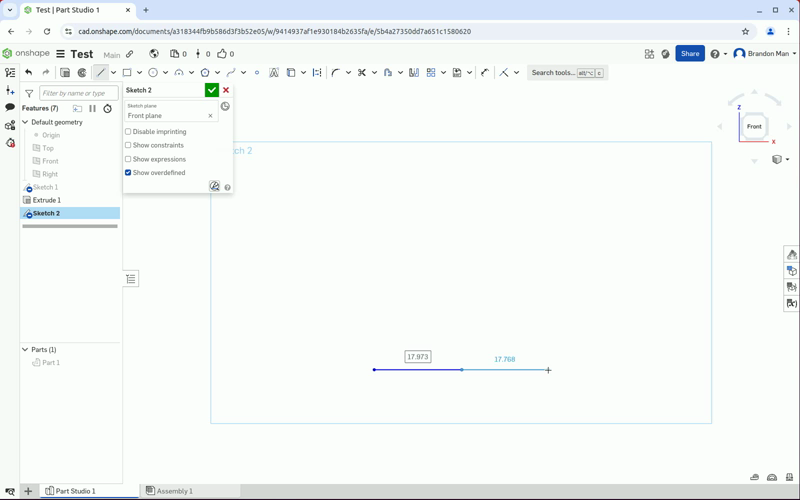
click(548, 369)
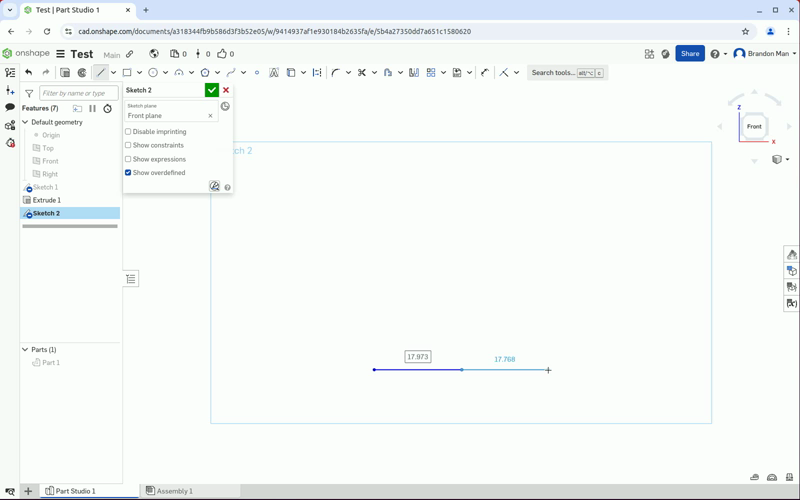
key_up(shift)
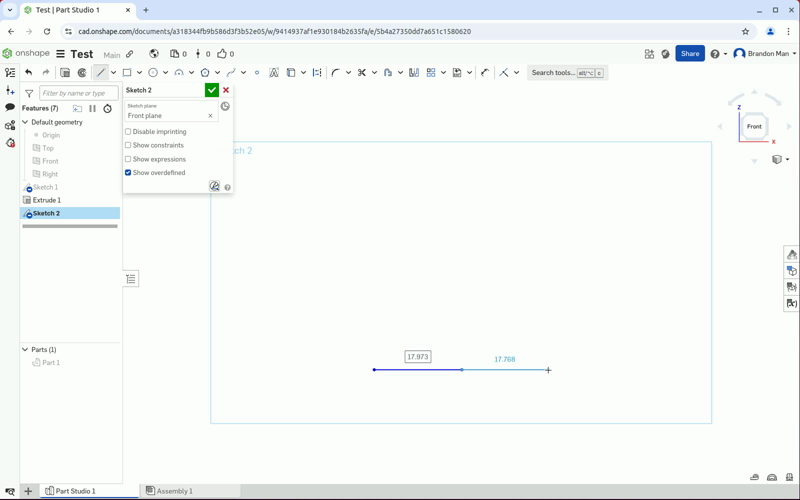
key_down(shift)
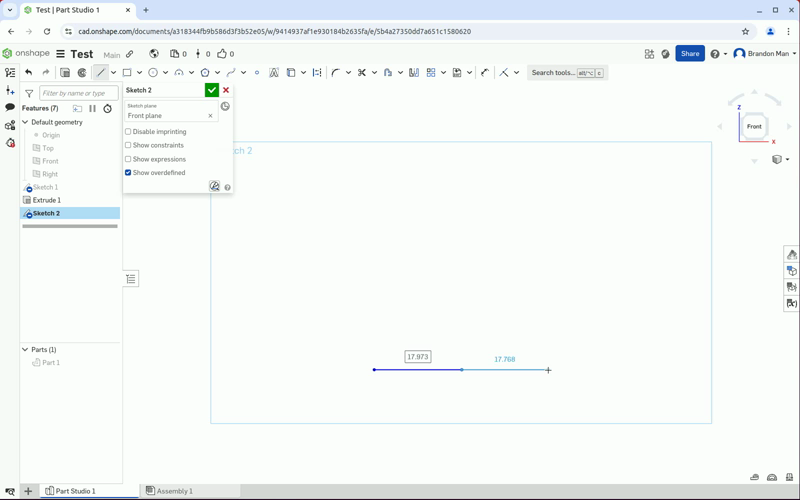
mouse_move(548, 281)
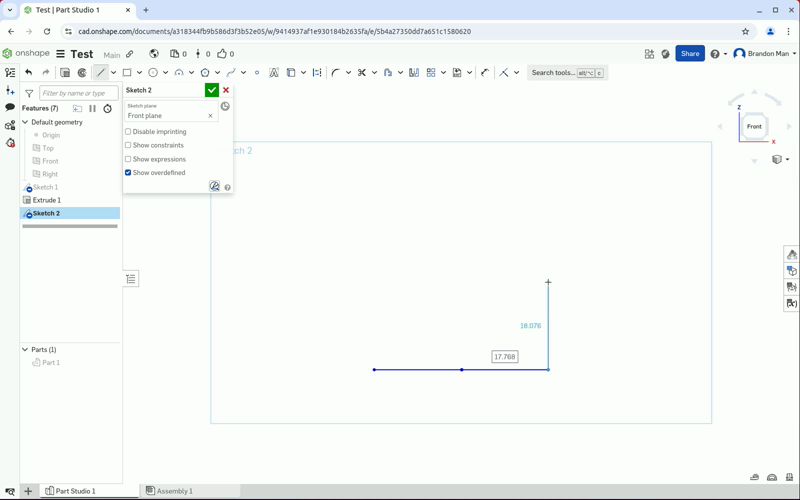
click(548, 281)
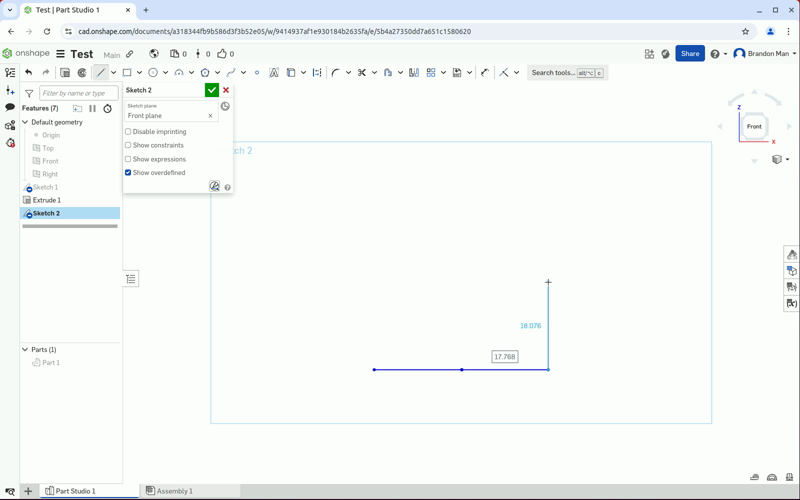
key_up(shift)
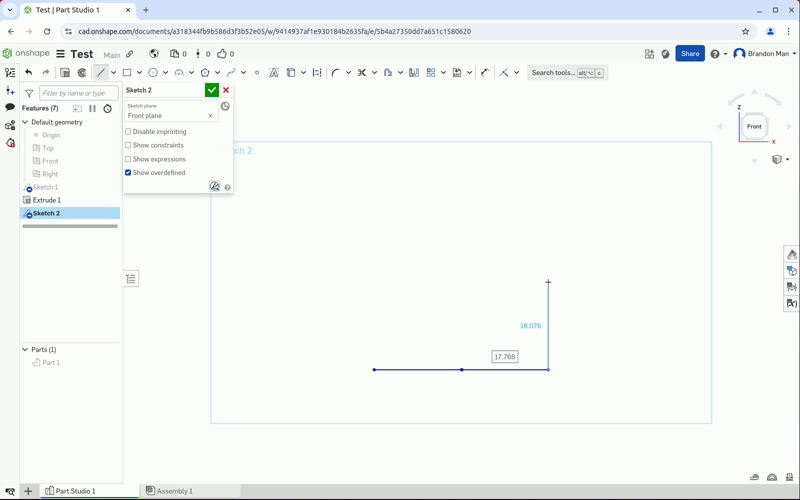
key_down(shift)
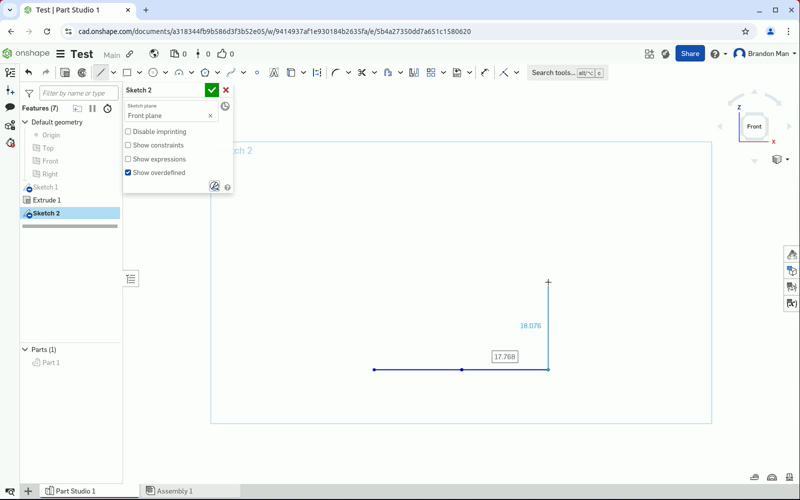
mouse_move(548, 195)
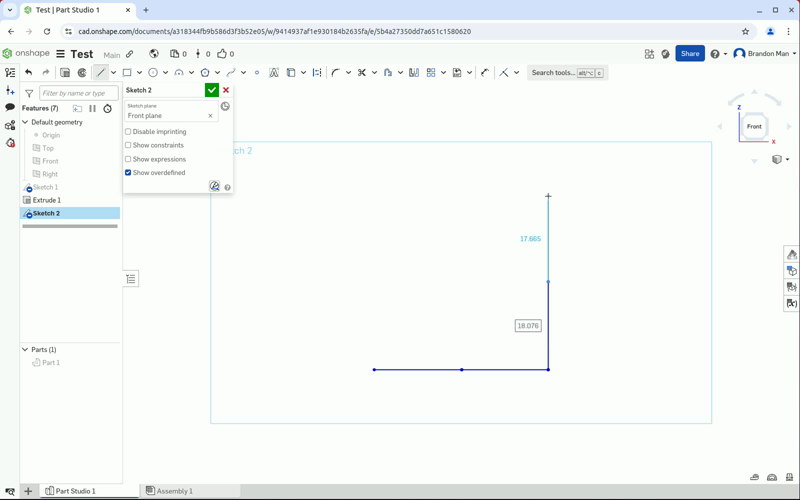
click(548, 195)
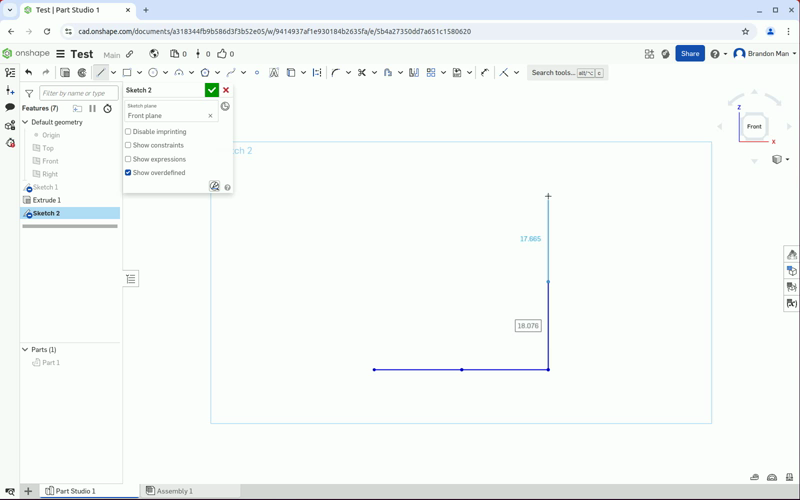
key_up(shift)
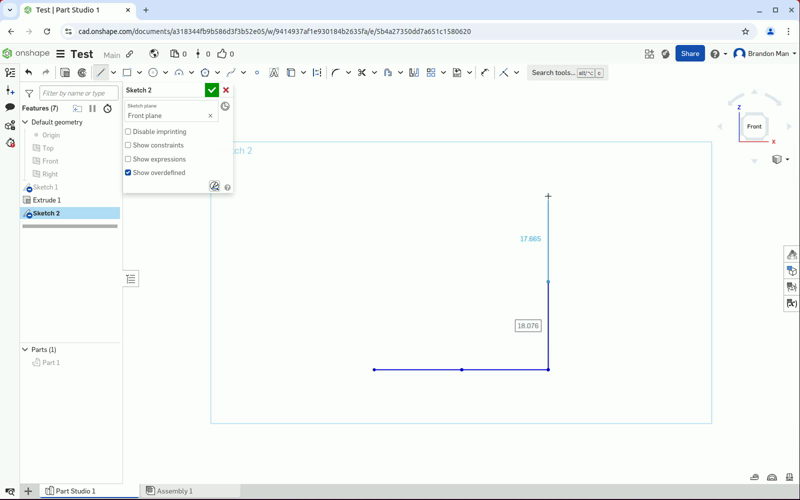
key_down(shift)
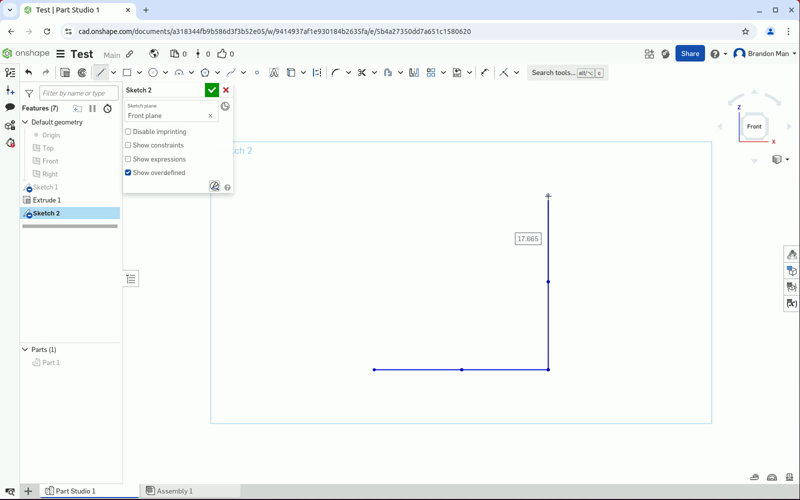
mouse_move(461, 195)
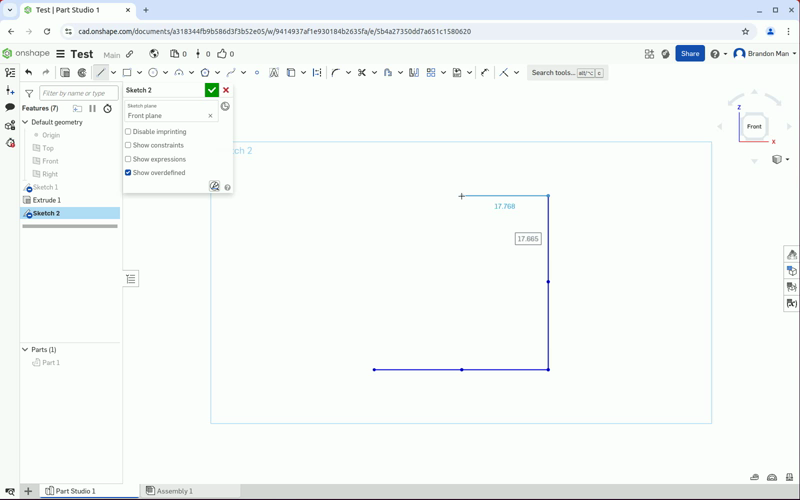
click(461, 195)
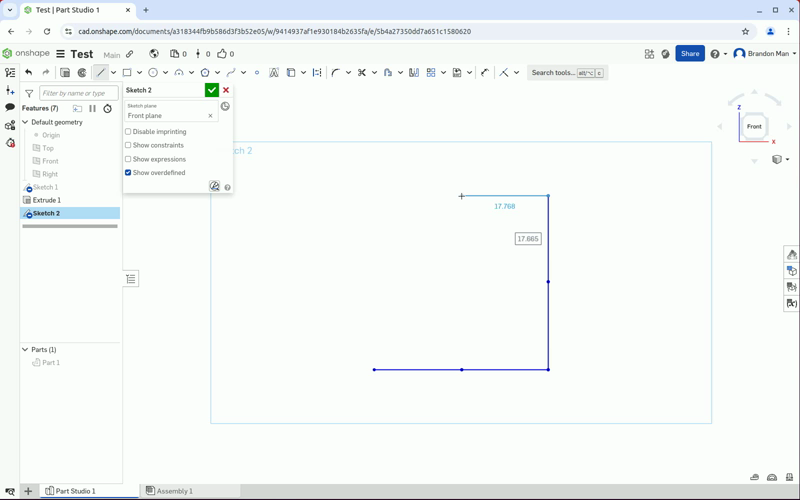
key_up(shift)
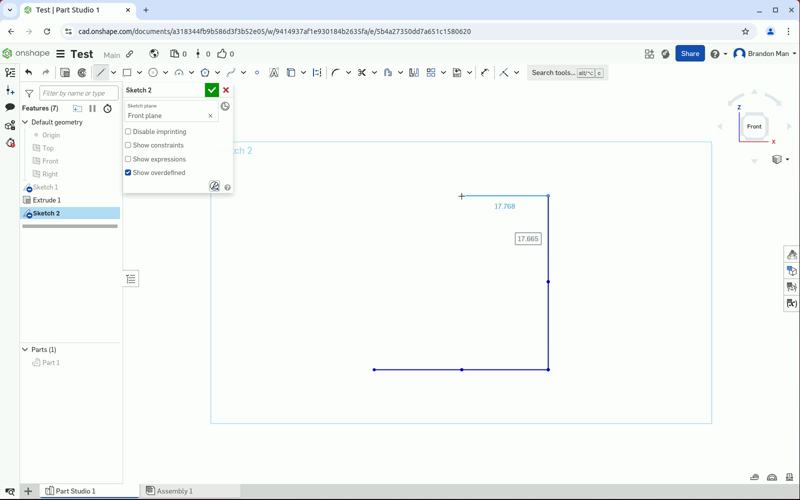
key_down(shift)
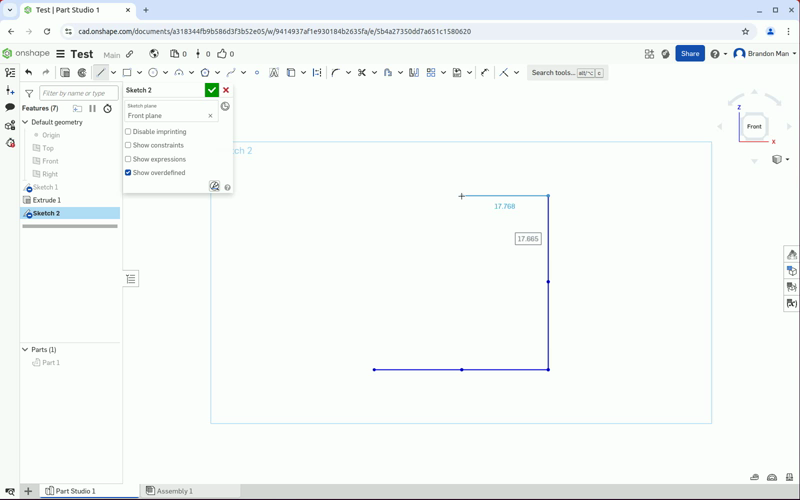
mouse_move(374, 195)
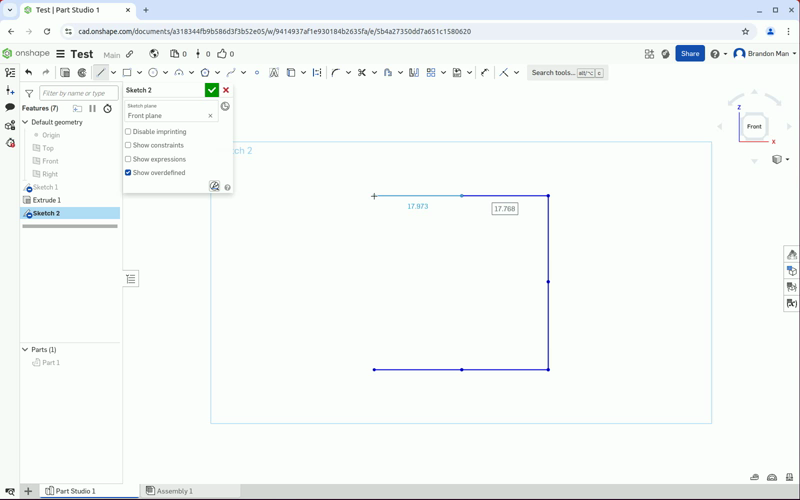
click(374, 195)
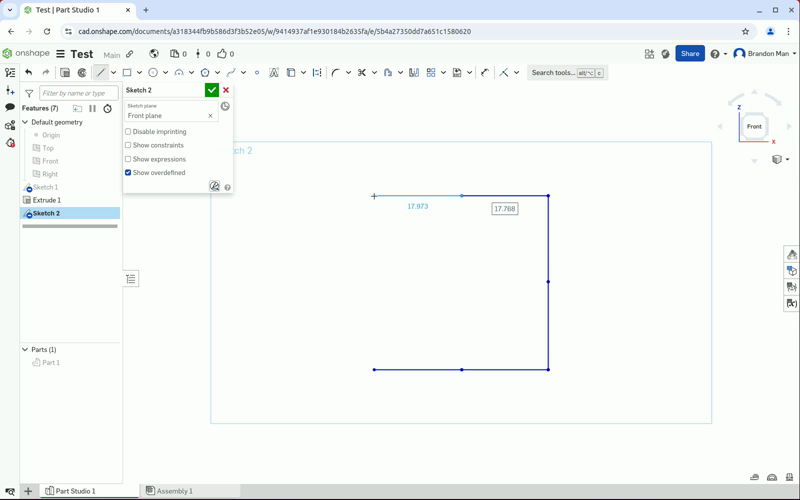
key_up(shift)
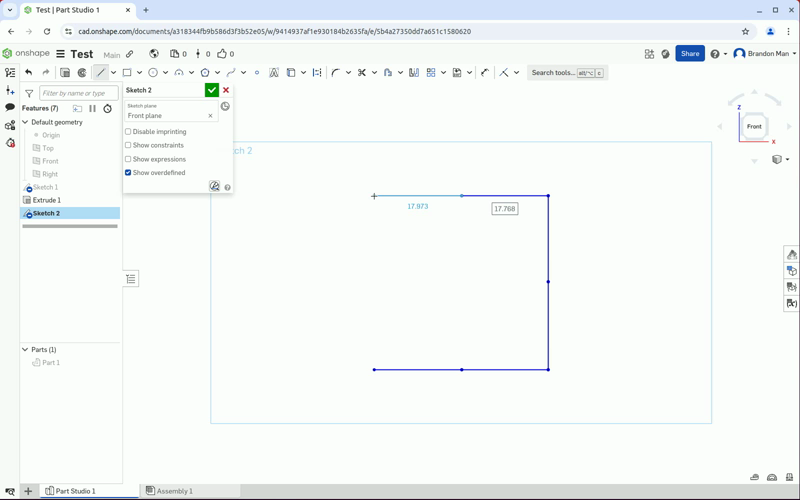
key_down(shift)
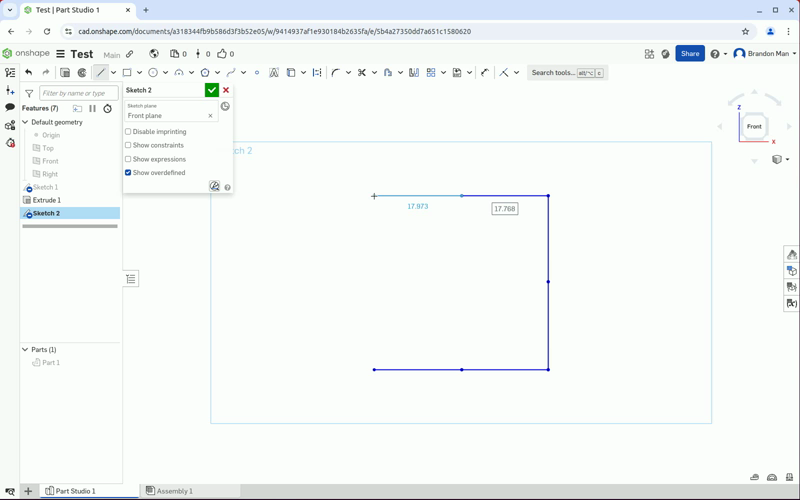
mouse_move(374, 281)
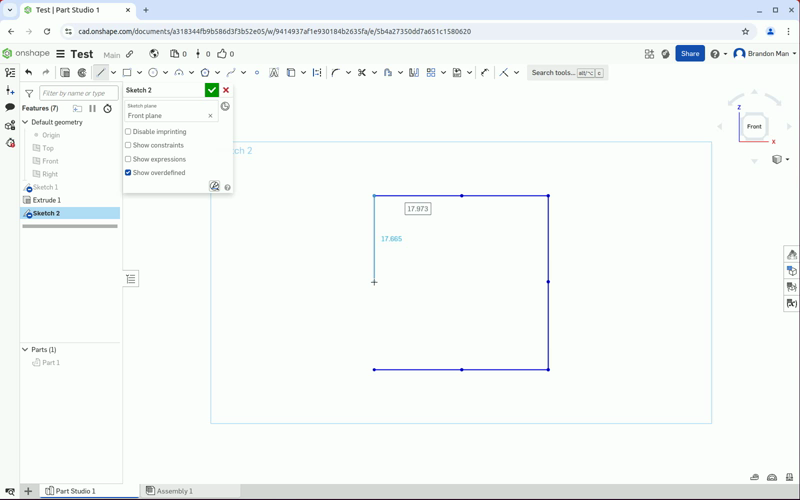
click(374, 281)
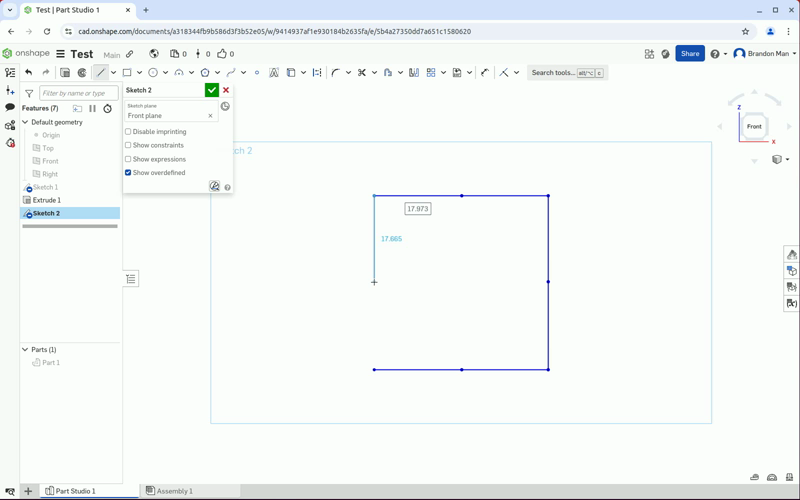
key_up(shift)
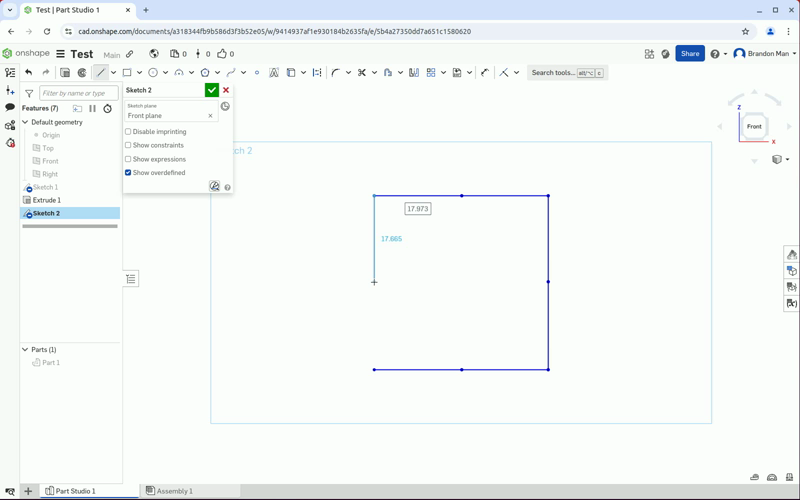
key_down(shift)
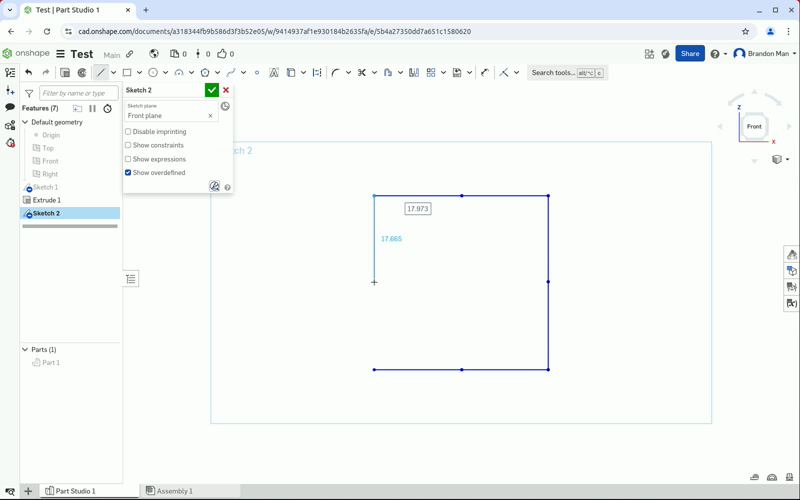
mouse_move(374, 369)
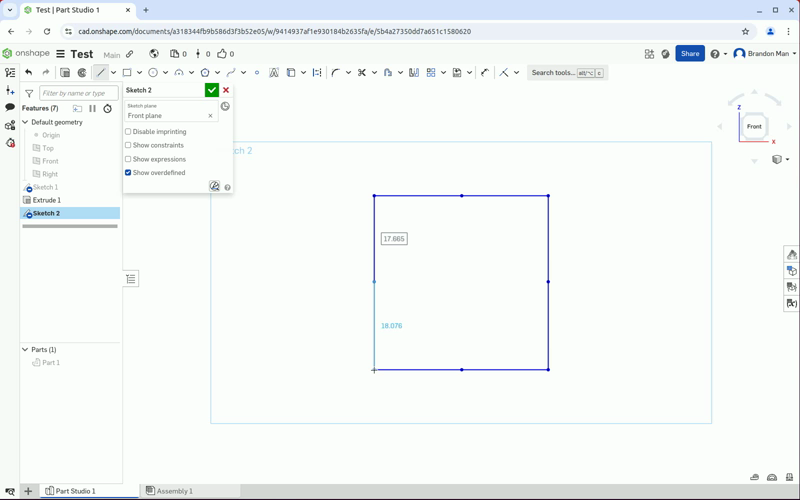
key_up(shift)
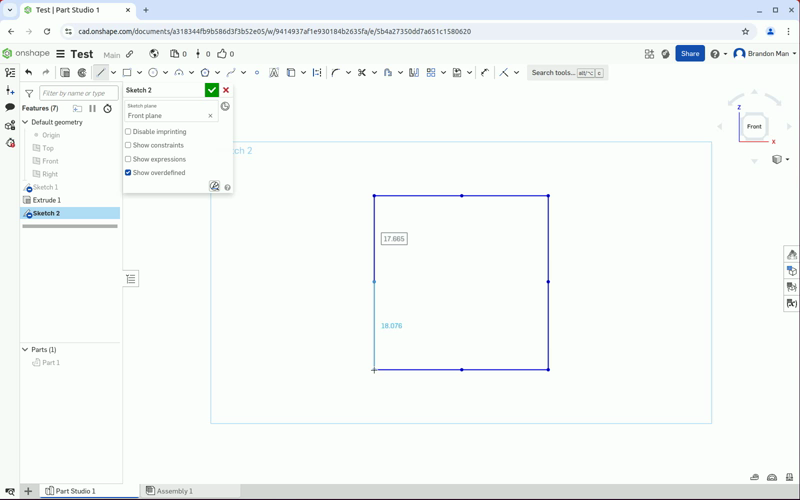
click(374, 369)
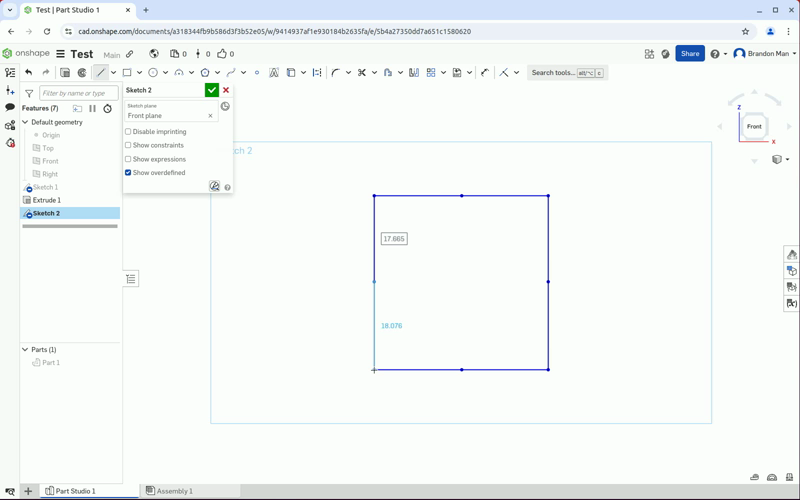
key(esc)
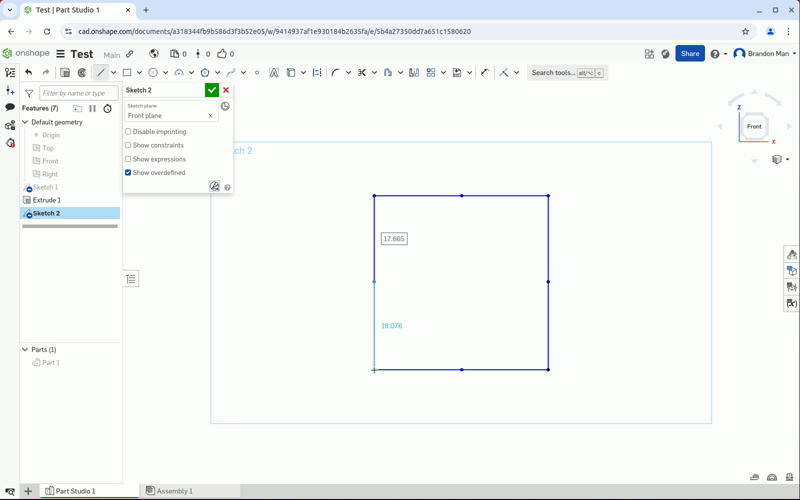
key(c)
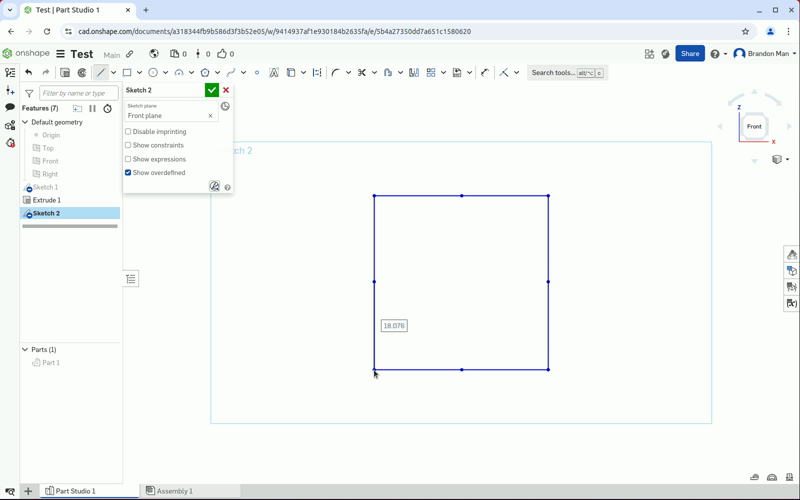
key_down(shift)
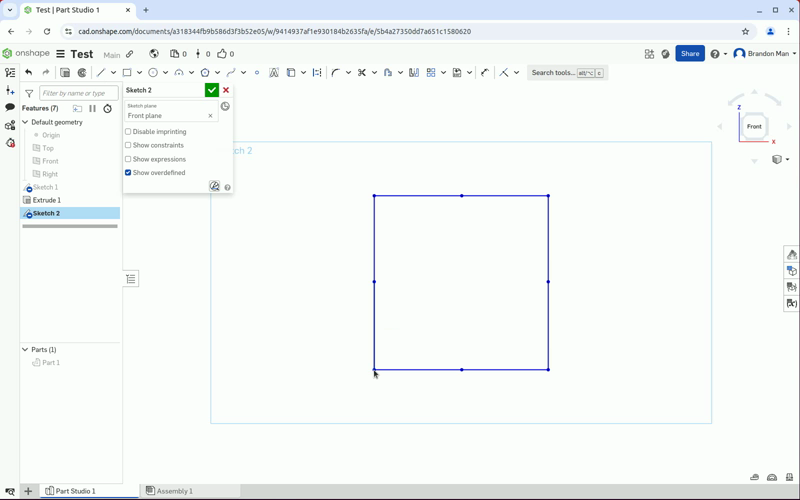
mouse_move(461, 281)
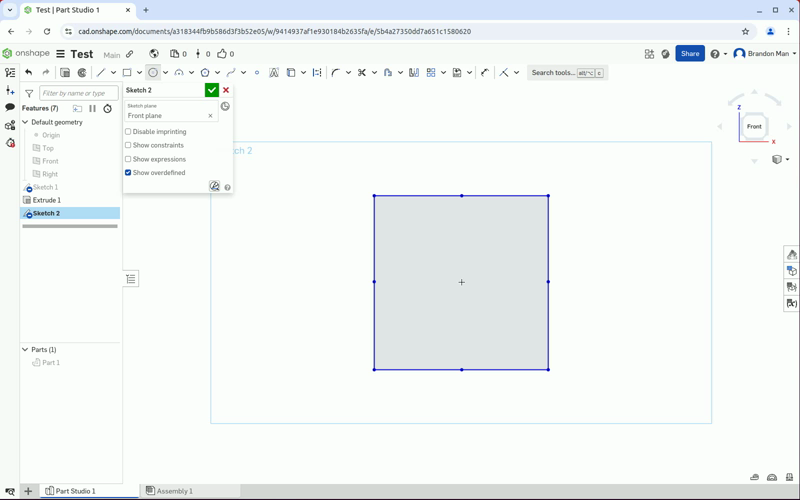
click(461, 281)
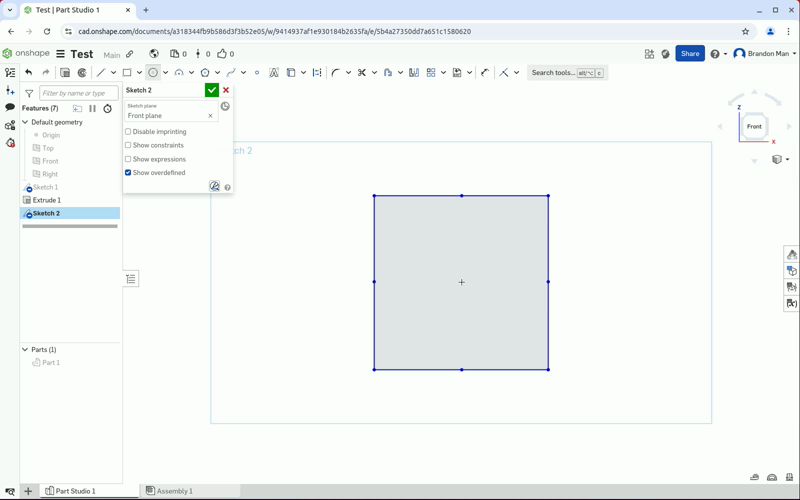
key_up(shift)
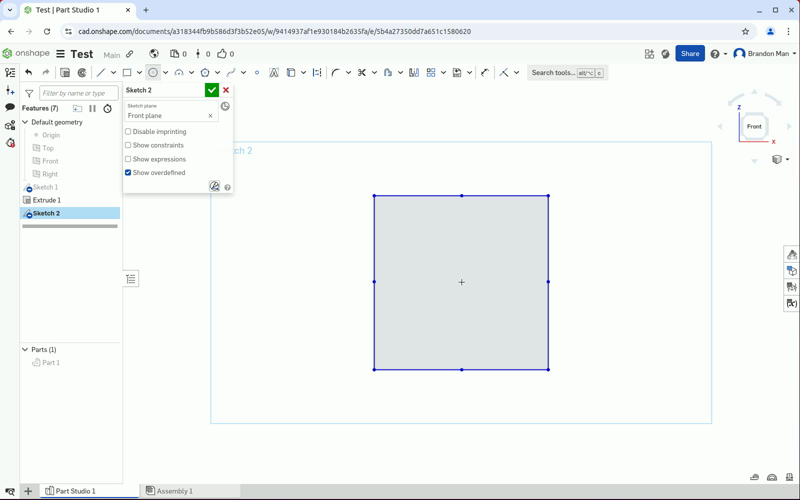
mouse_move(511, 281)
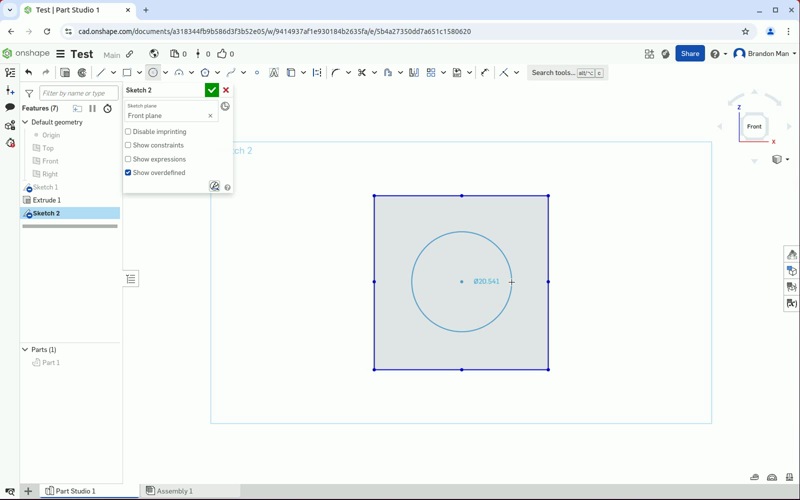
click(511, 281)
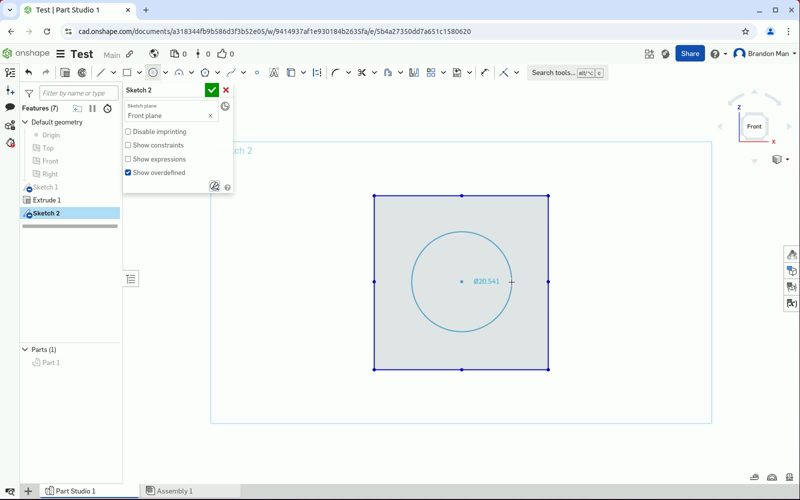
key(esc)
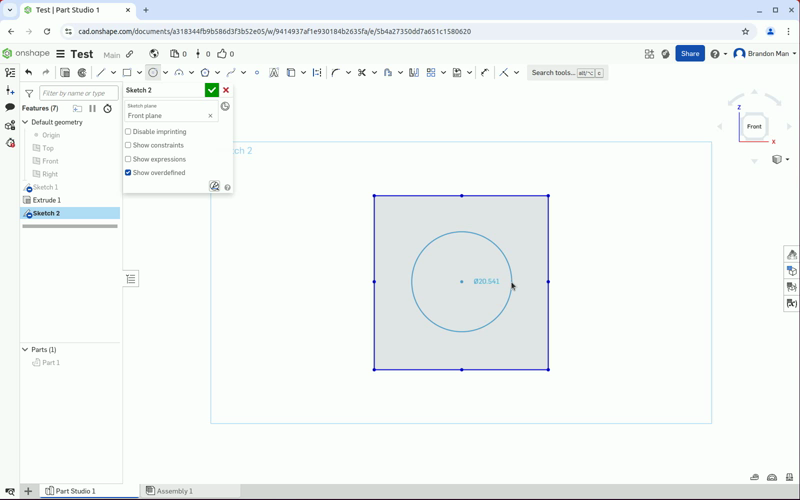
mouse_move(530, 237)
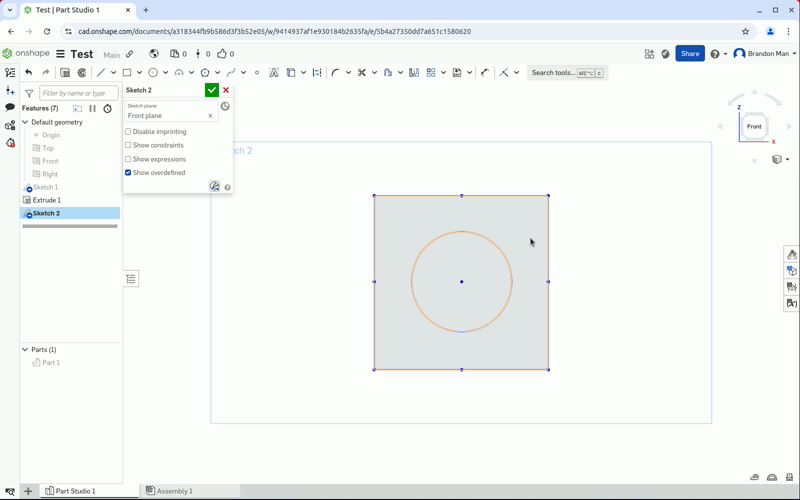
click(530, 237)
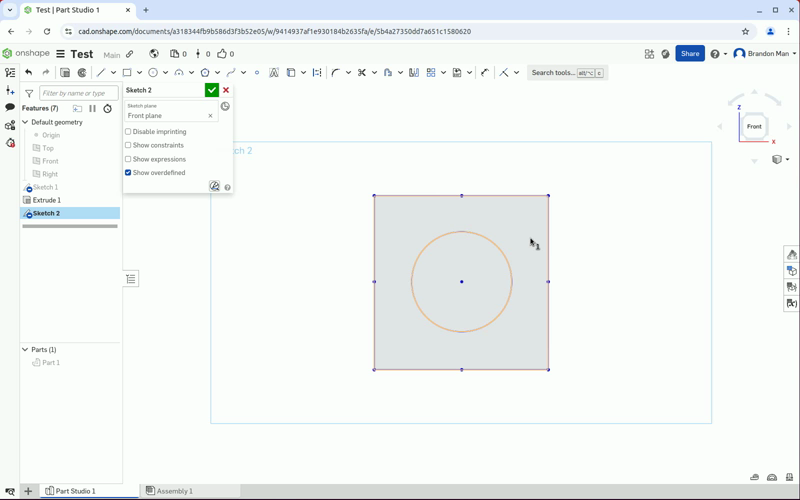
mouse_move(73, 352)
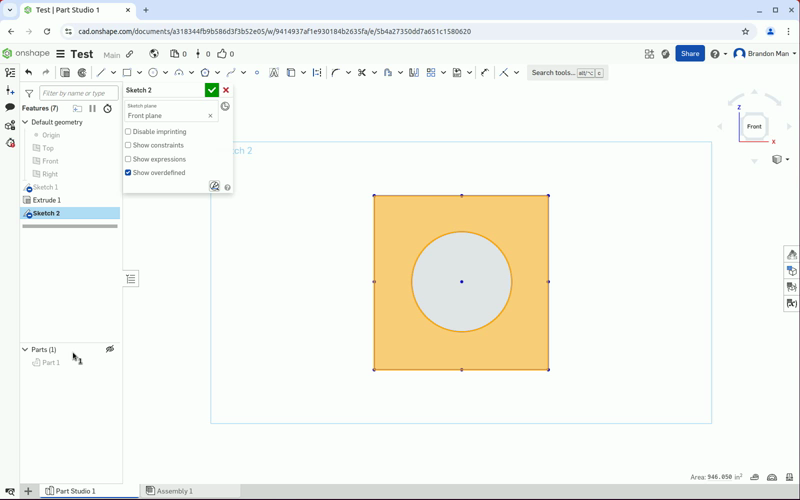
key(shift+y)
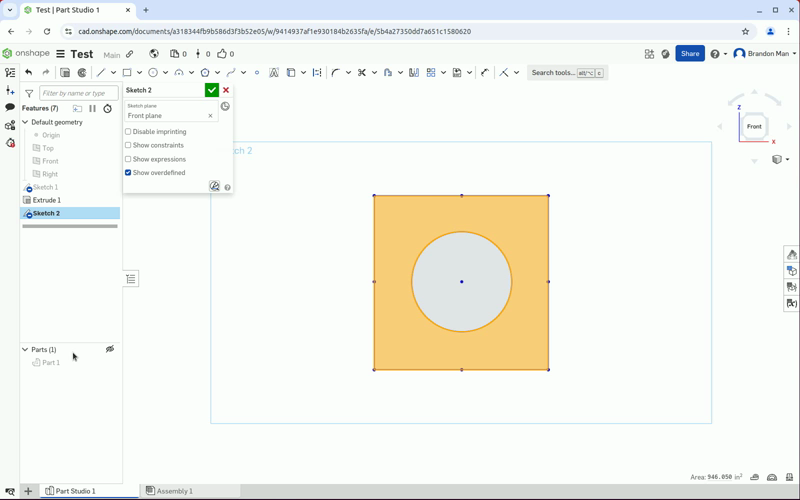
key(shift+e)
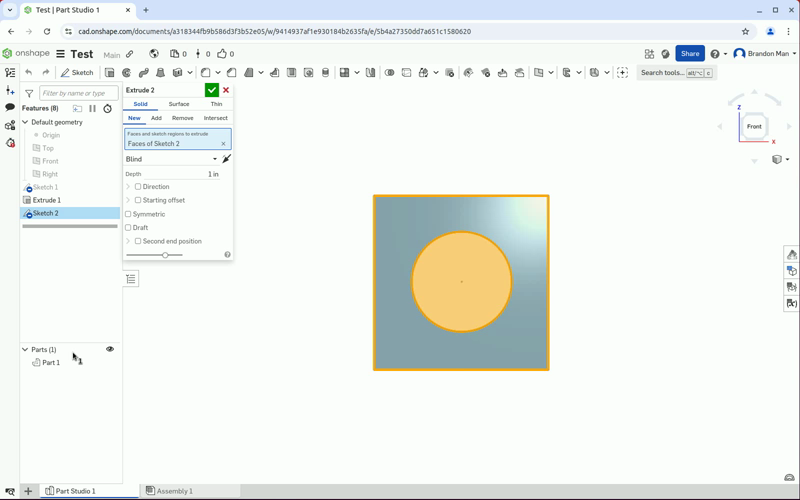
mouse_move(143, 106)
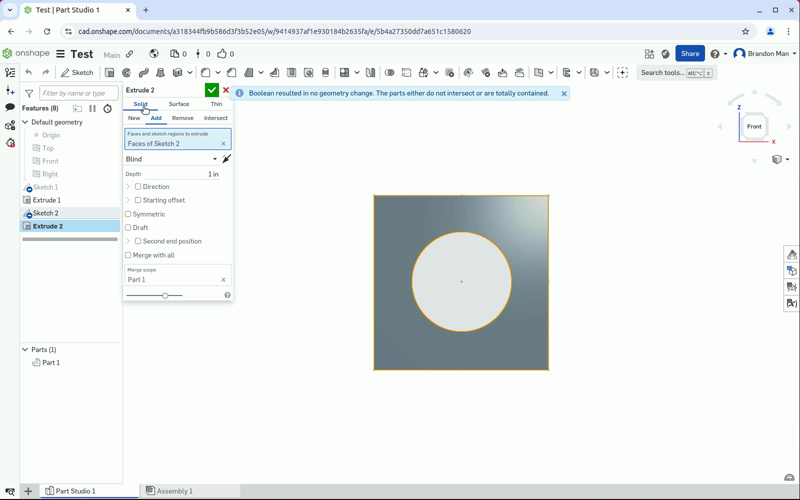
click(143, 106)
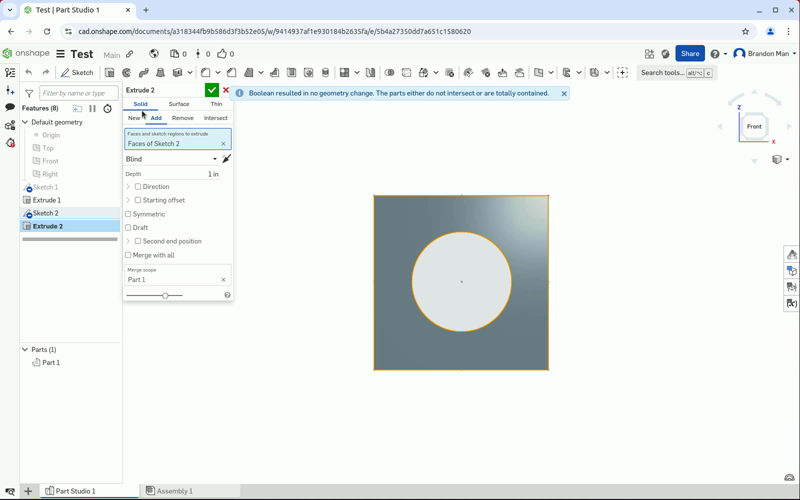
mouse_move(137, 120)
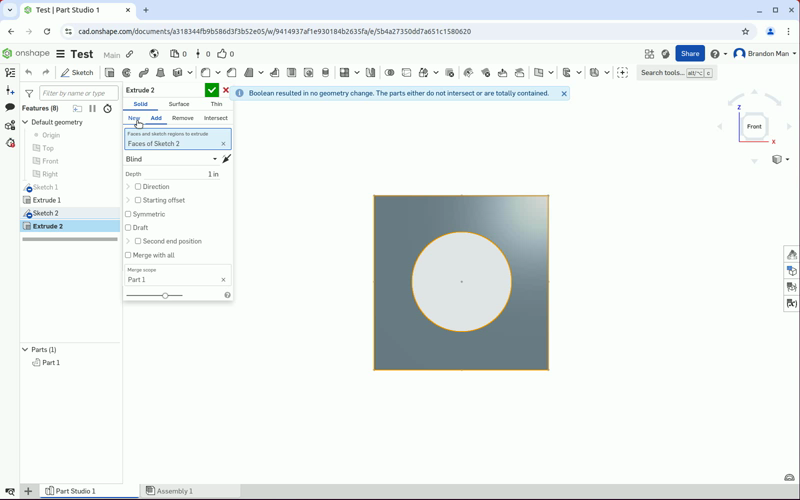
click(137, 120)
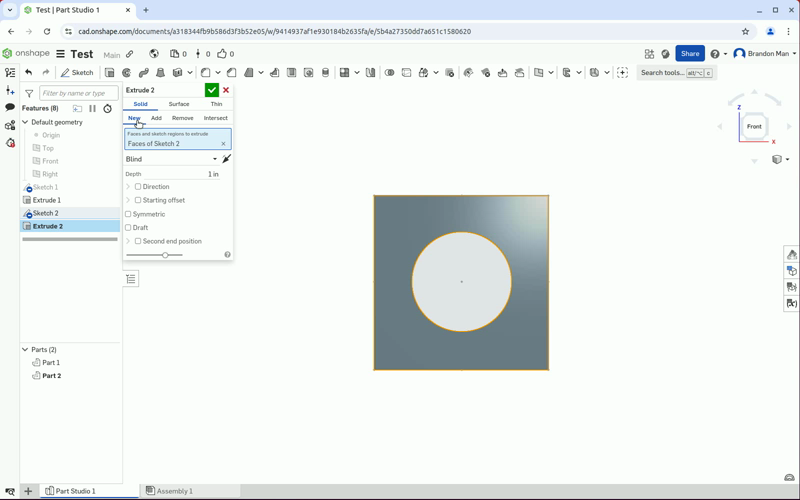
key(tab, 4)
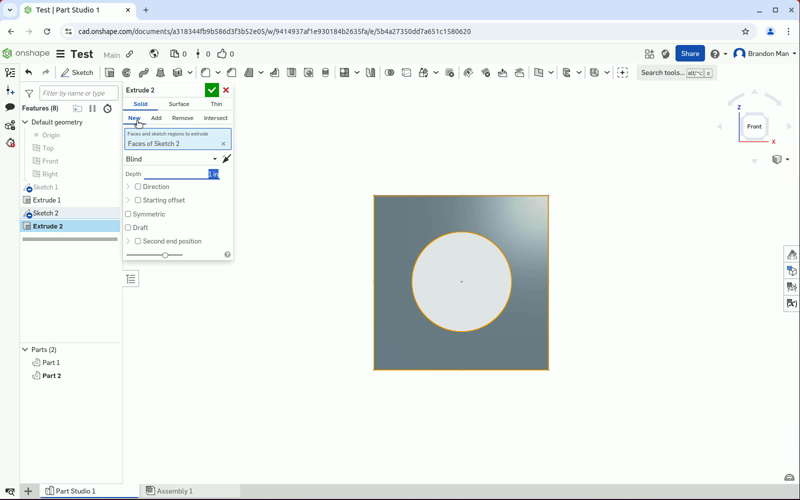
text(7.462)
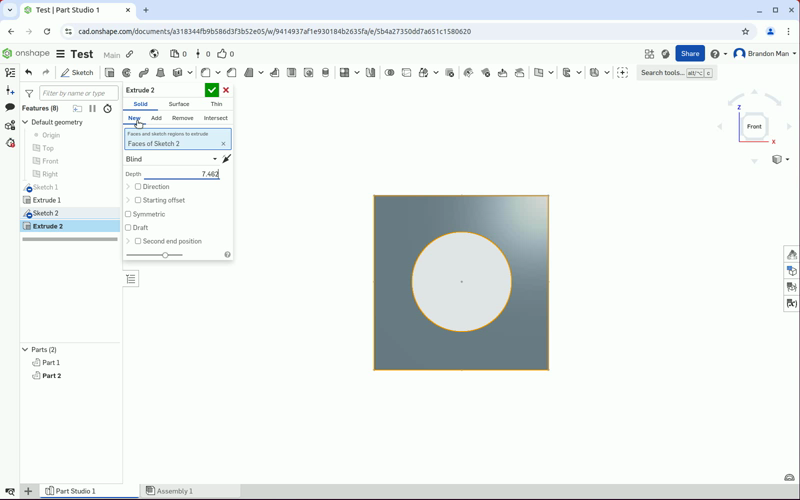
key(enter)
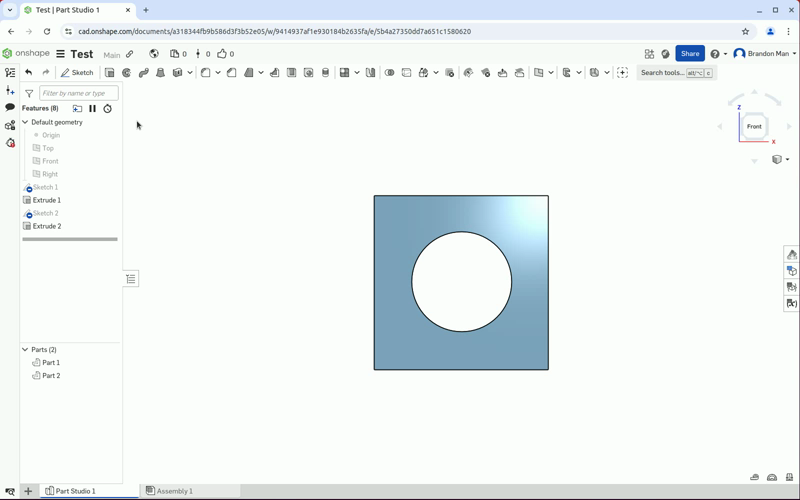
key(shift+h)
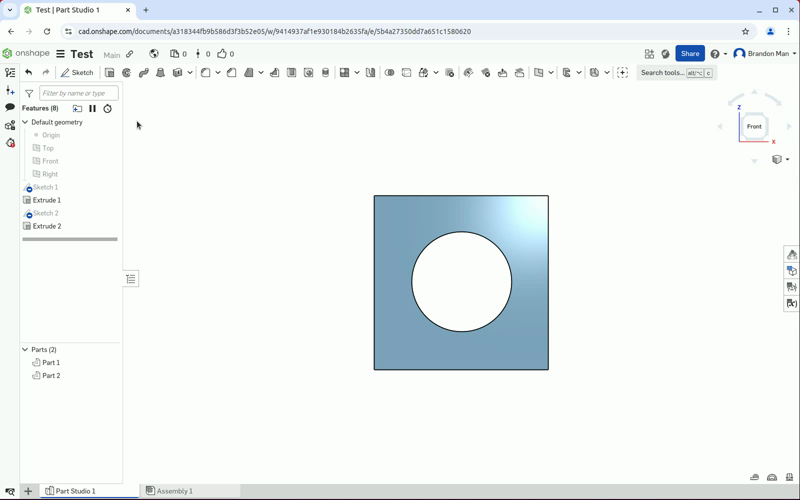
key(shift+h)
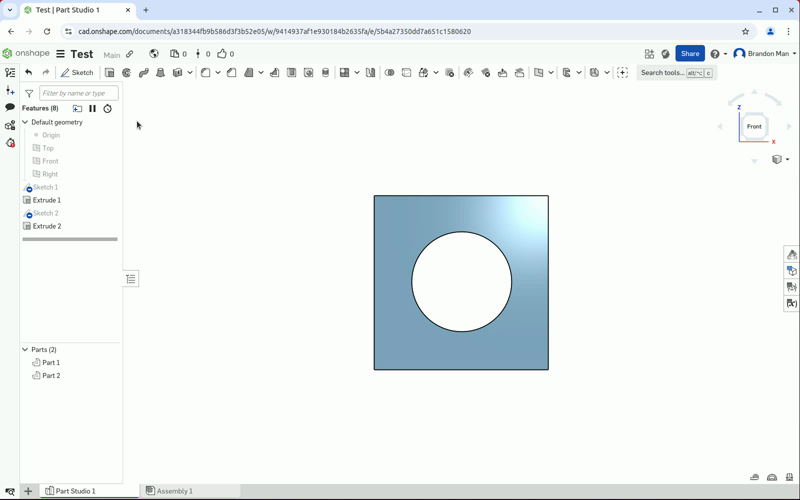
mouse_move(73, 189)
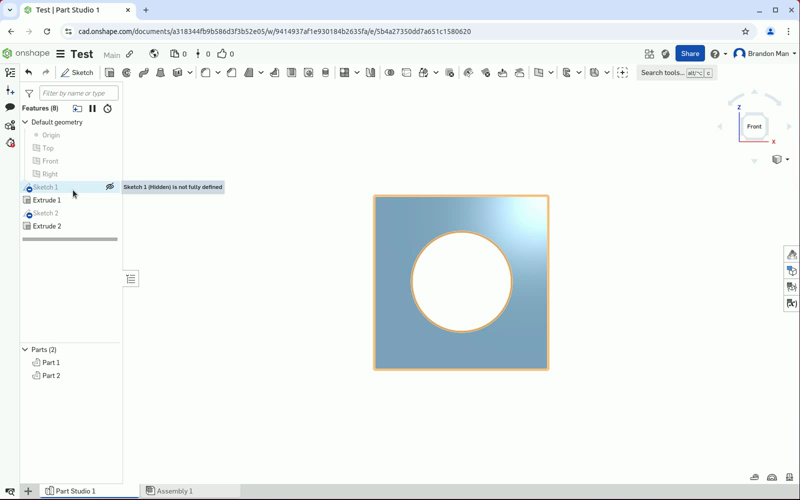
click(73, 189)
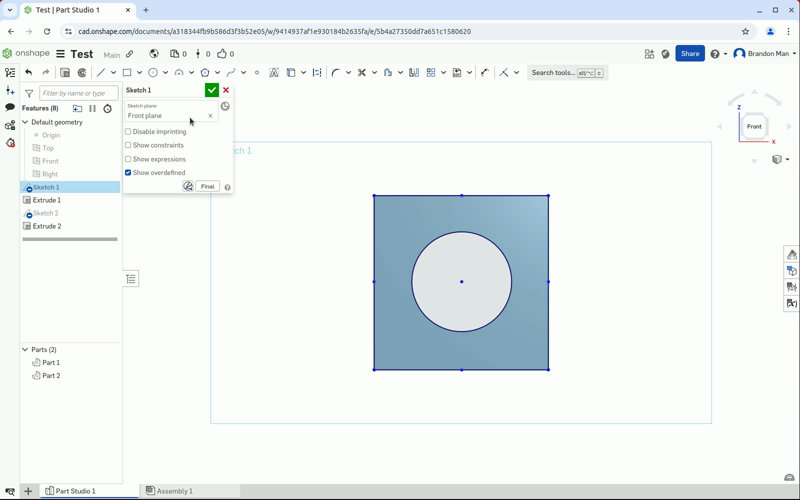
mouse_move(229, 92)
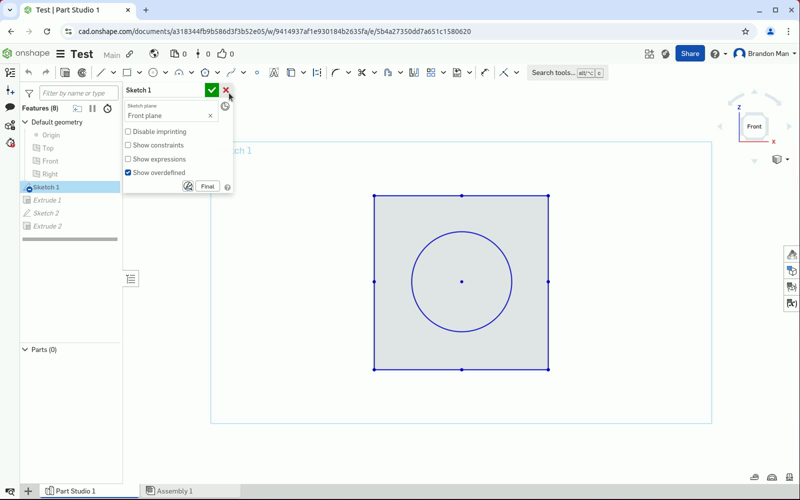
click(229, 92)
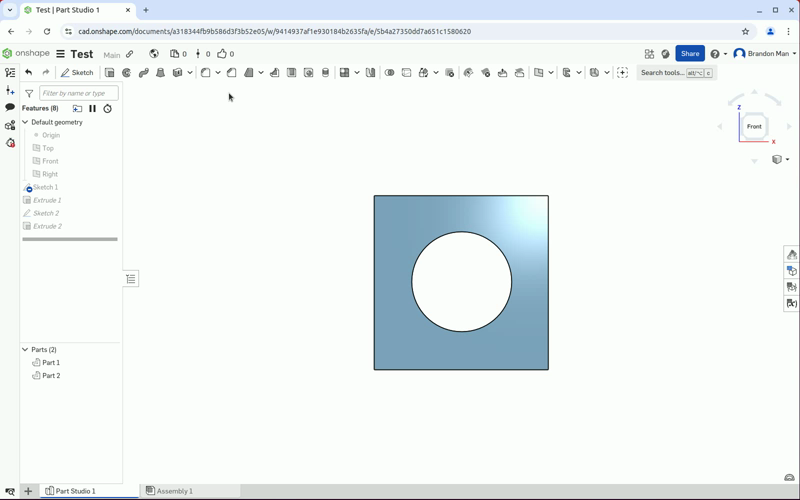
mouse_move(541, 75)
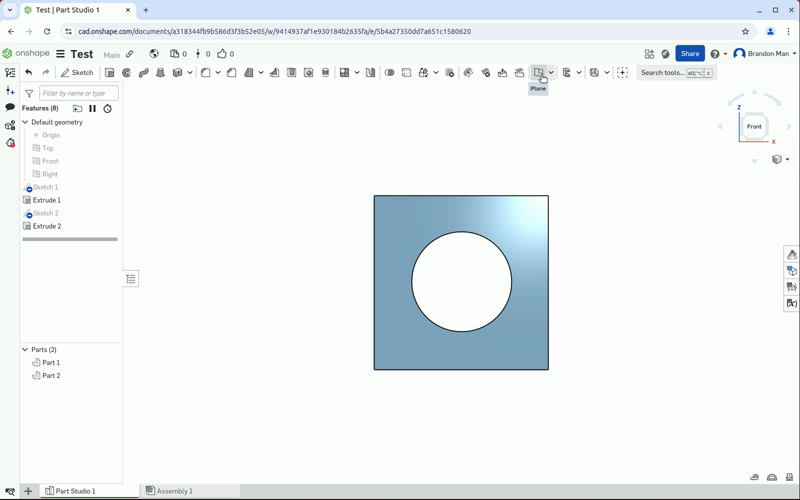
click(541, 75)
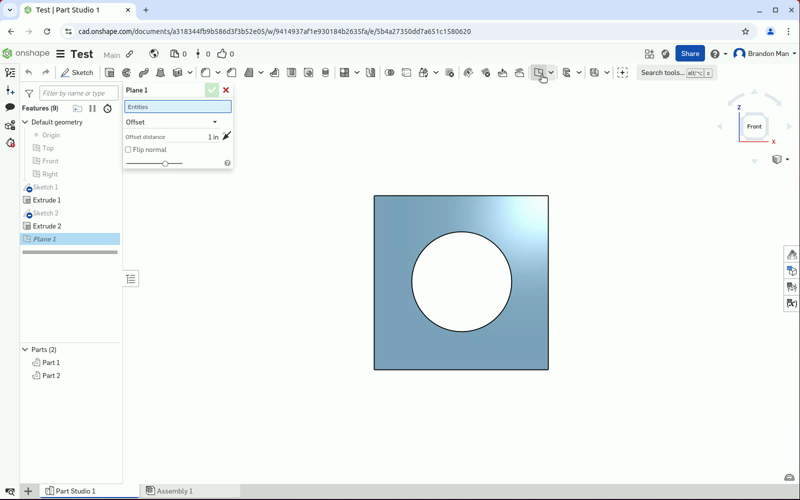
mouse_move(73, 163)
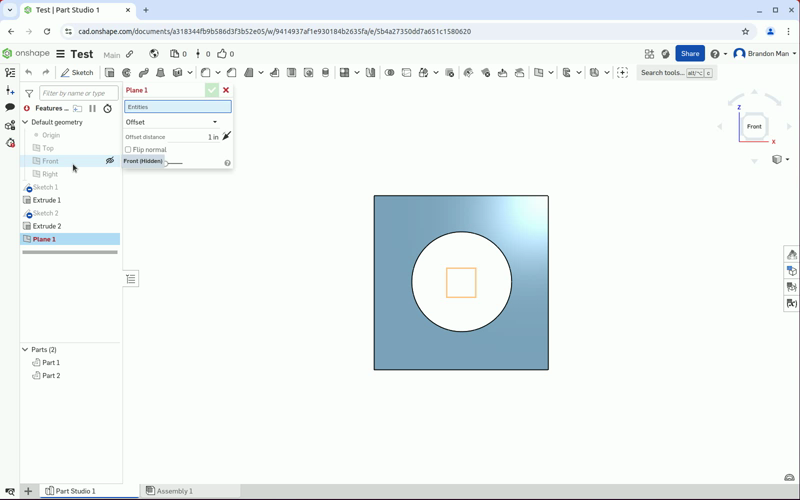
click(73, 163)
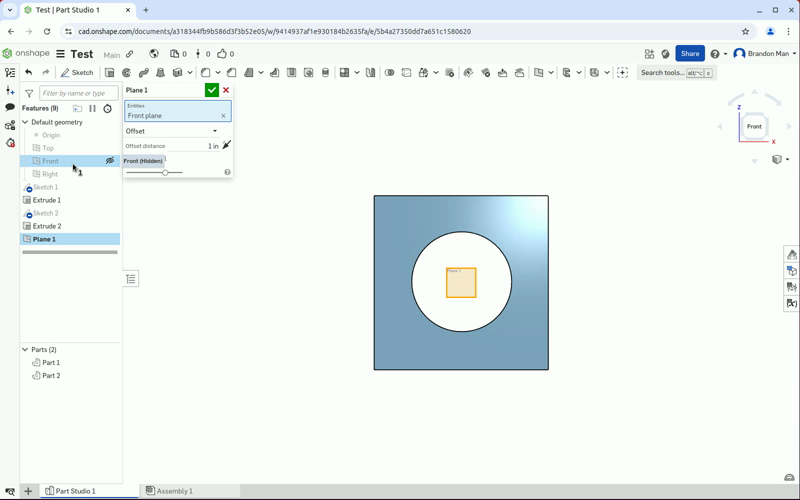
key(tab, 2)
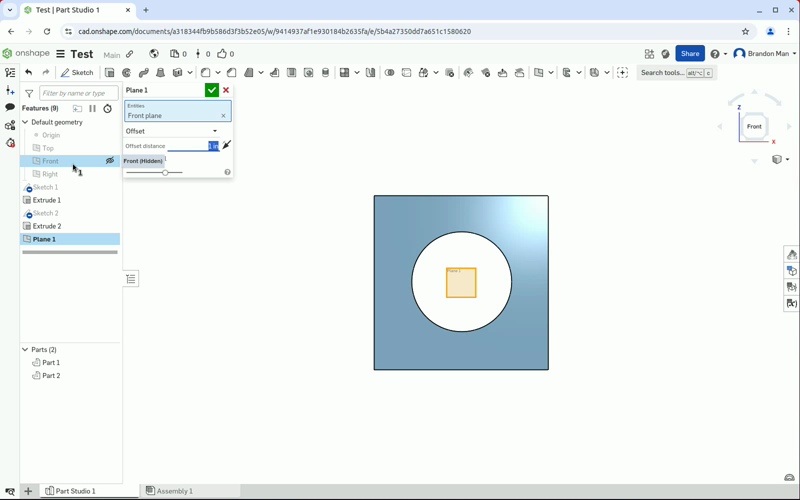
text(7.456)
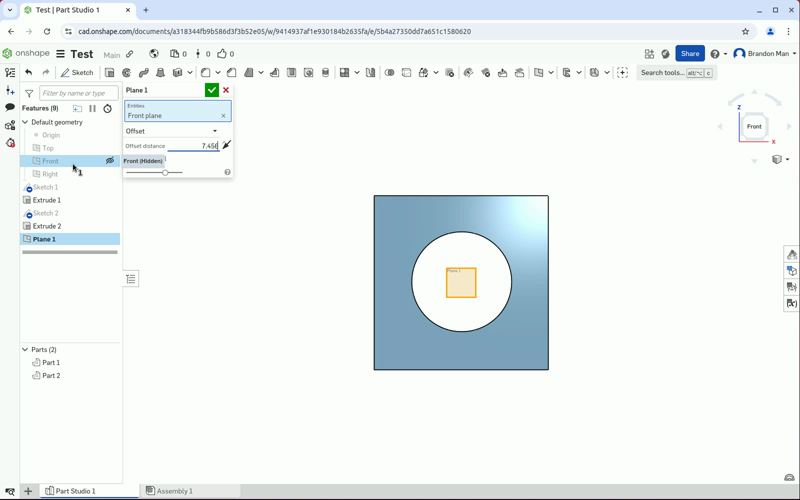
key(enter, 2)
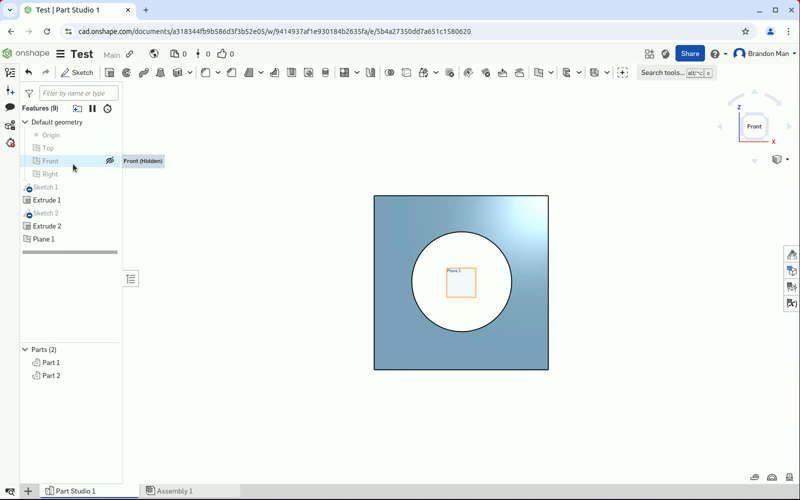
key(shift+s)
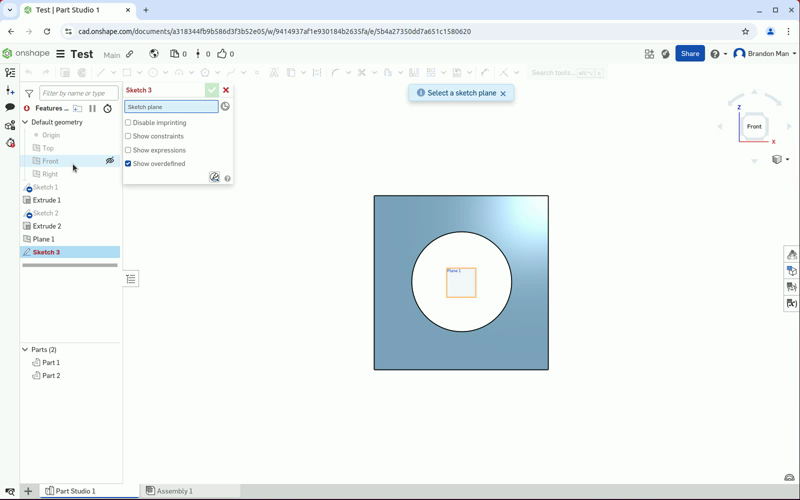
mouse_move(73, 241)
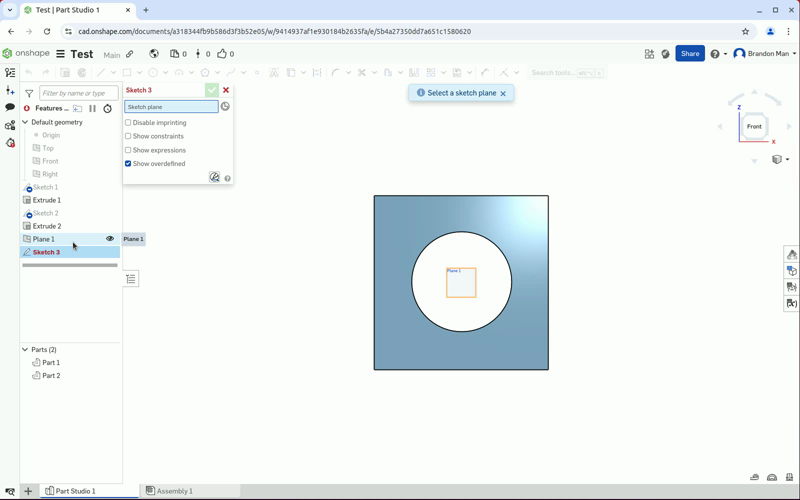
click(73, 241)
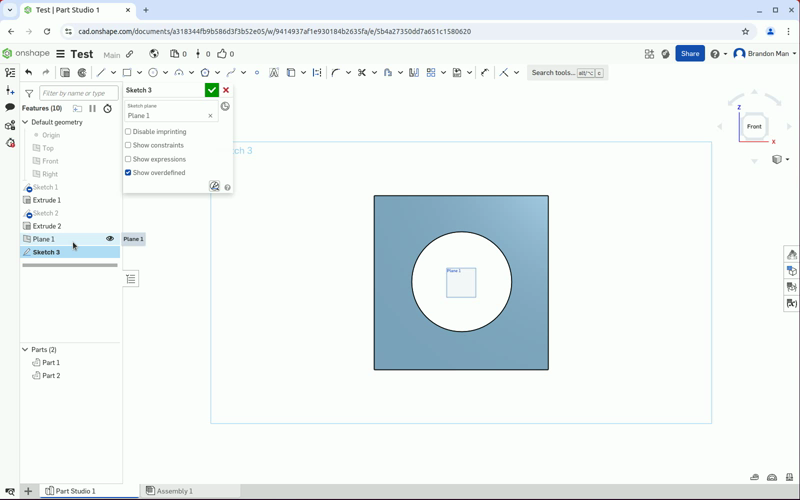
mouse_move(73, 352)
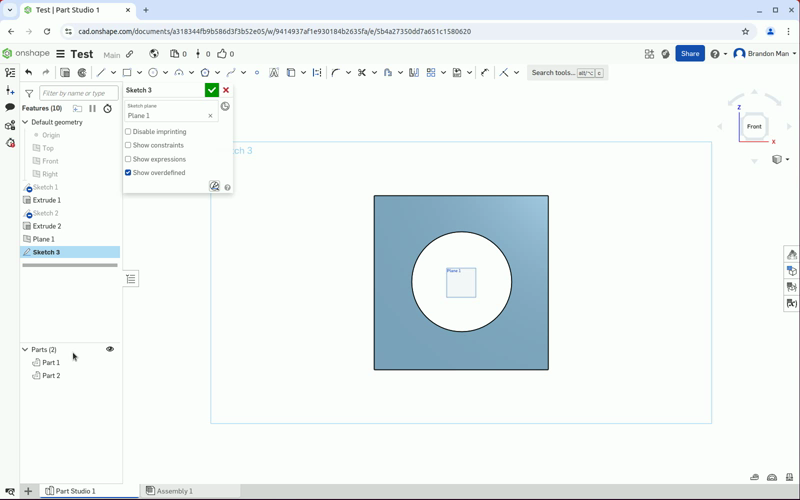
key(y)
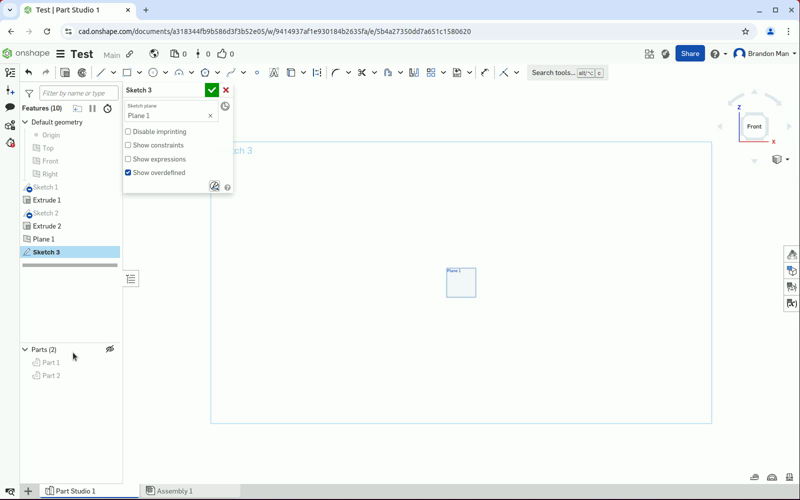
key(c)
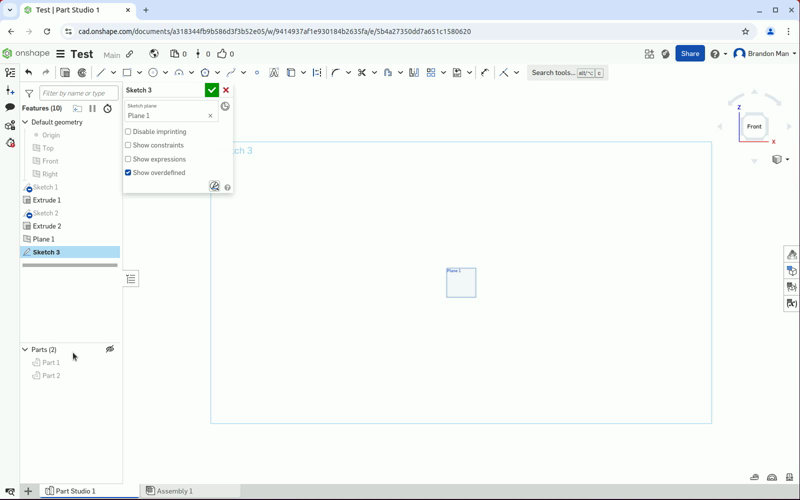
key_down(shift)
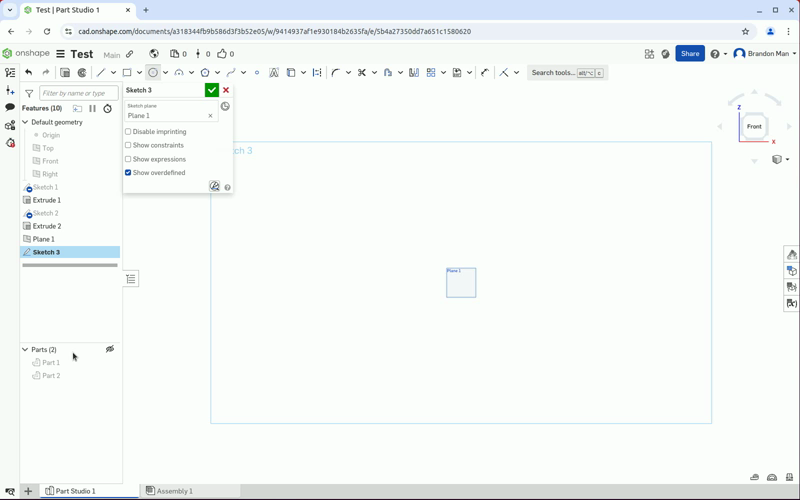
mouse_move(461, 282)
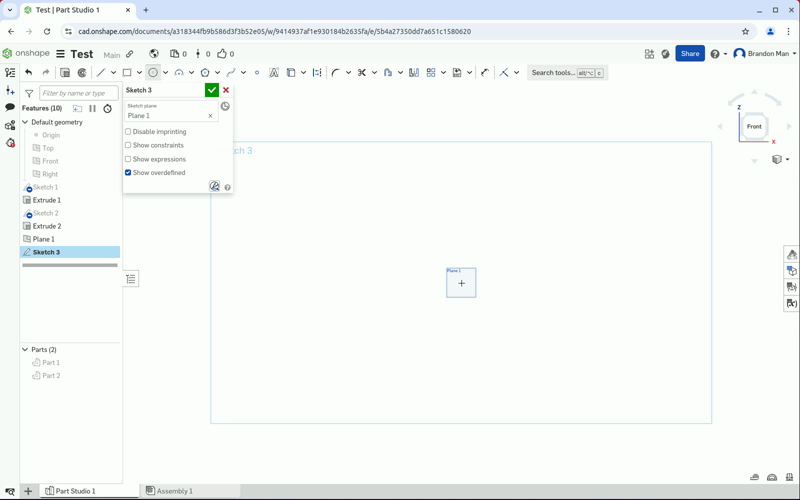
click(461, 282)
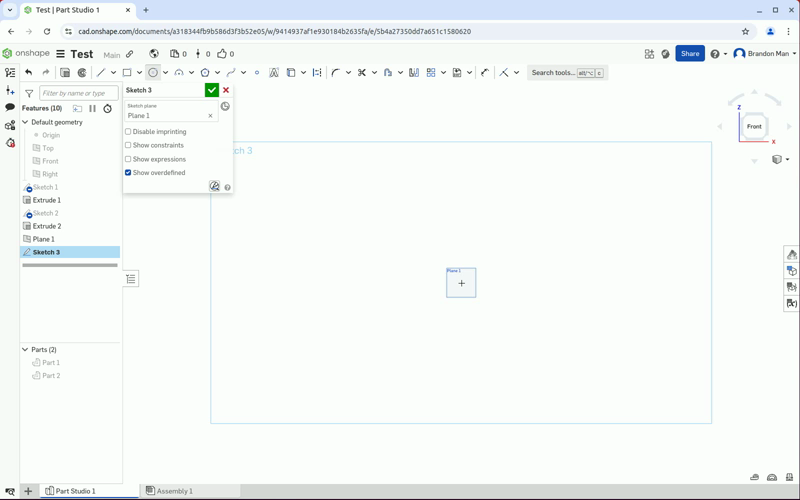
key_up(shift)
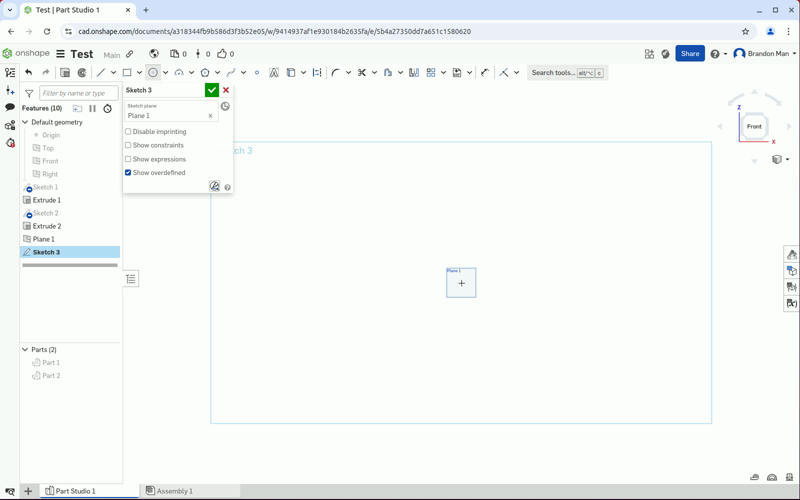
mouse_move(512, 282)
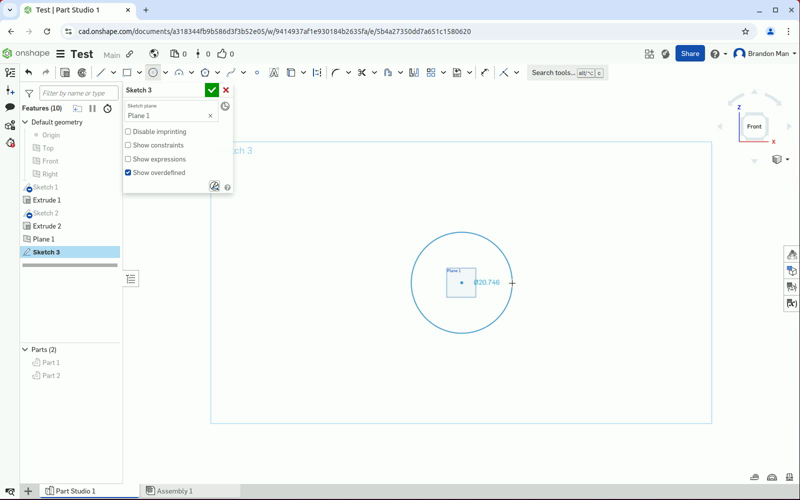
click(512, 282)
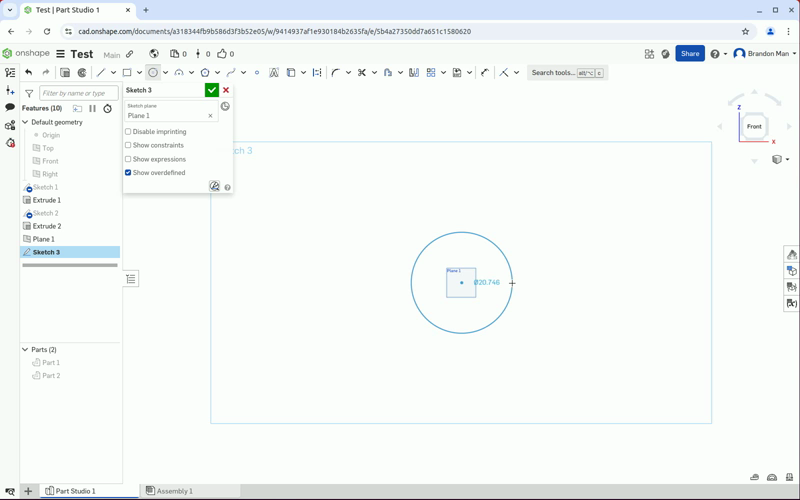
key(esc)
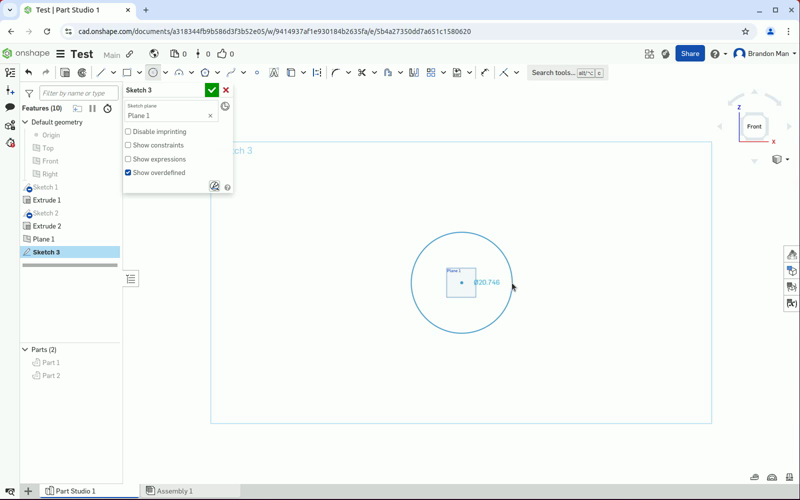
key(c)
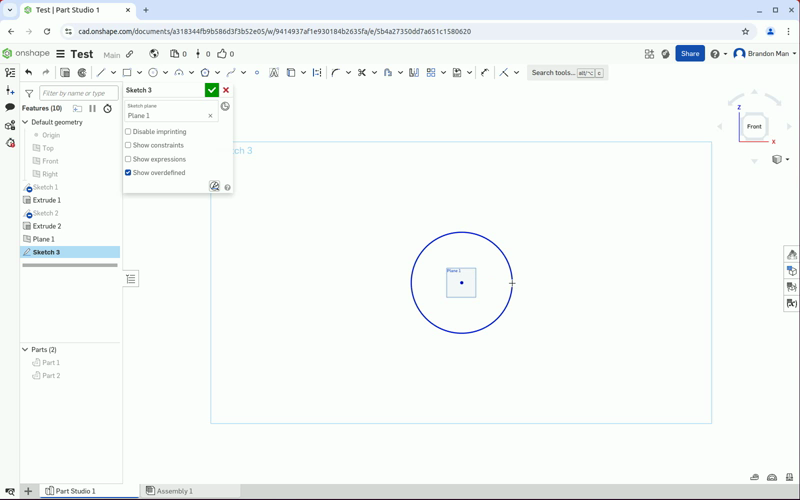
key_down(shift)
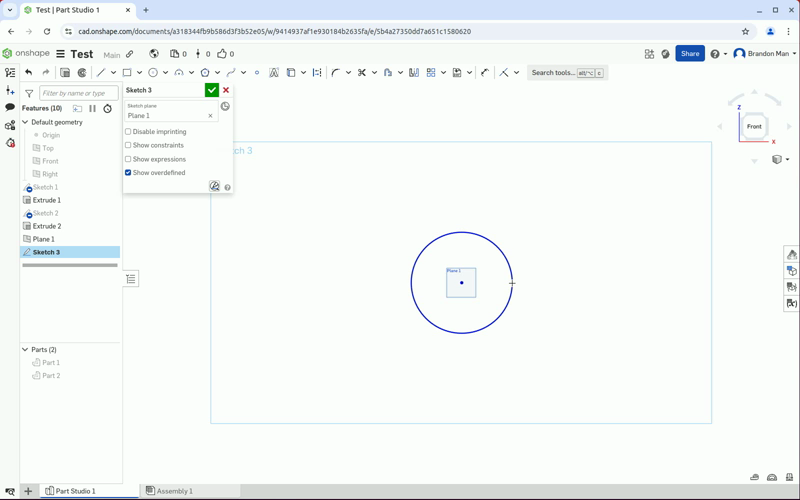
mouse_move(461, 282)
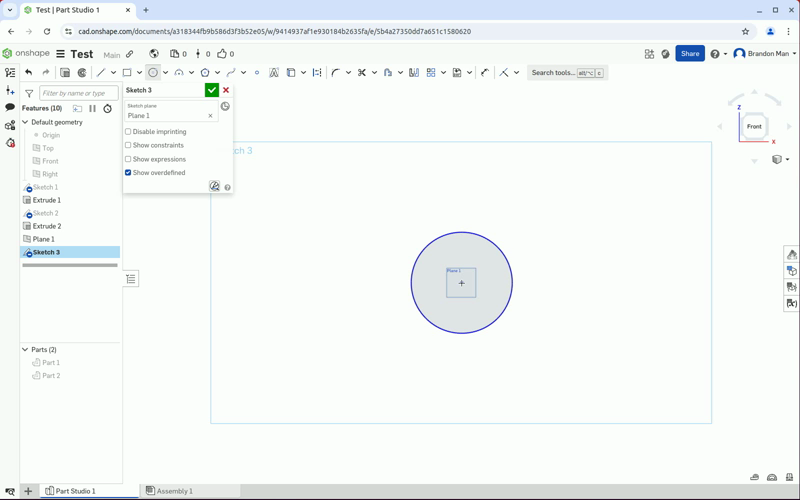
click(461, 282)
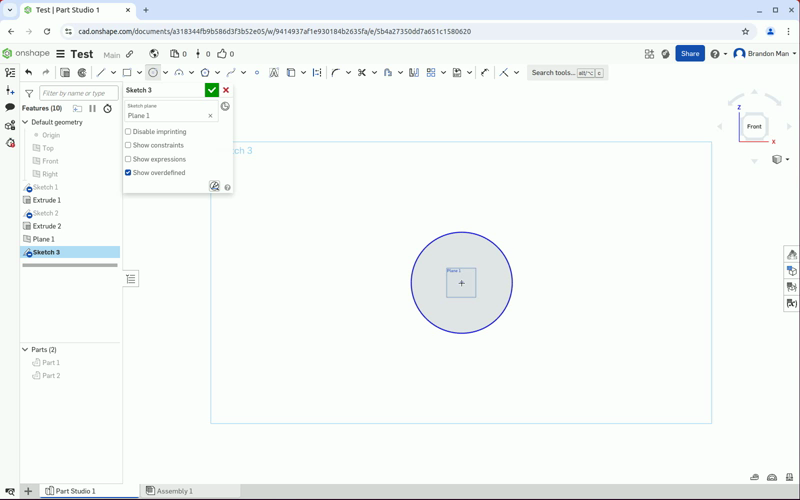
key_up(shift)
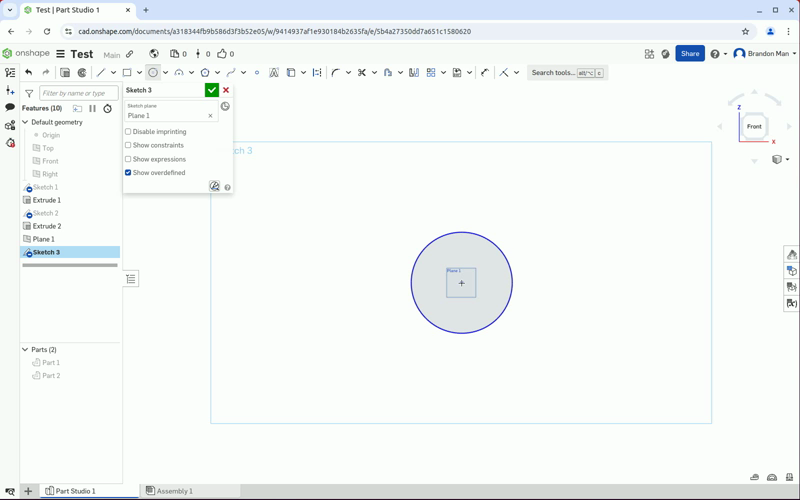
mouse_move(511, 282)
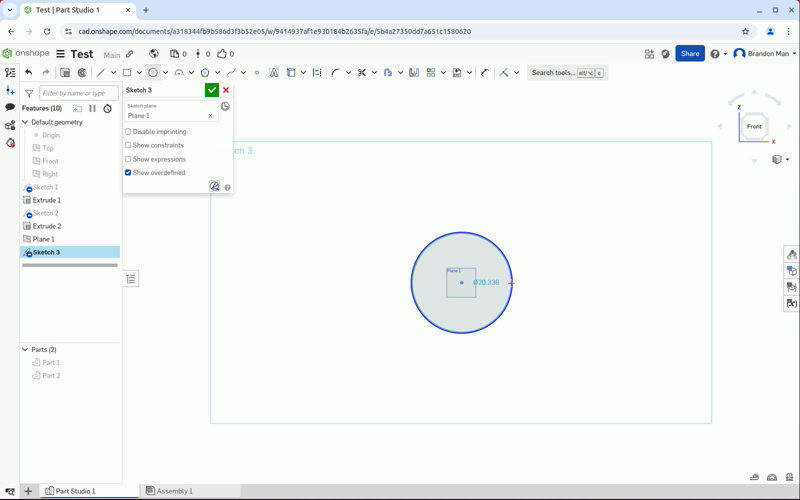
scroll(6)
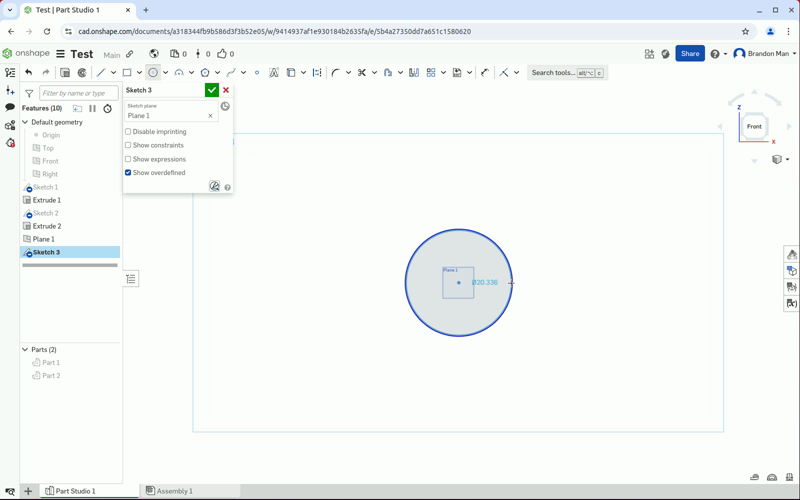
scroll(6)
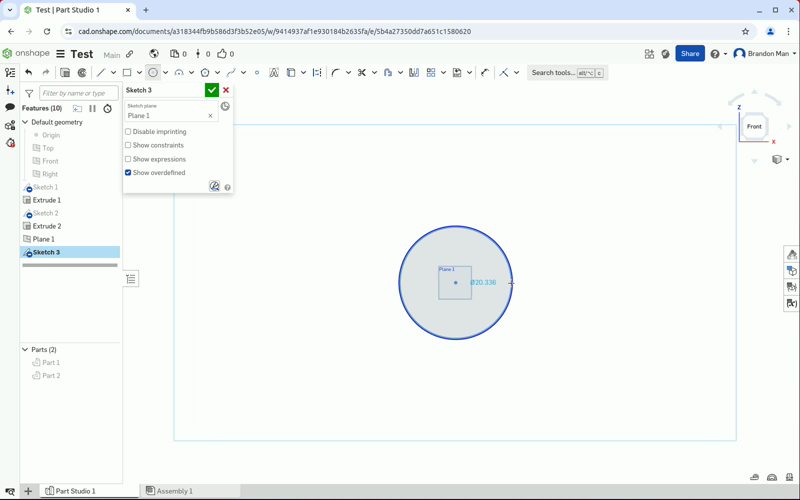
scroll(6)
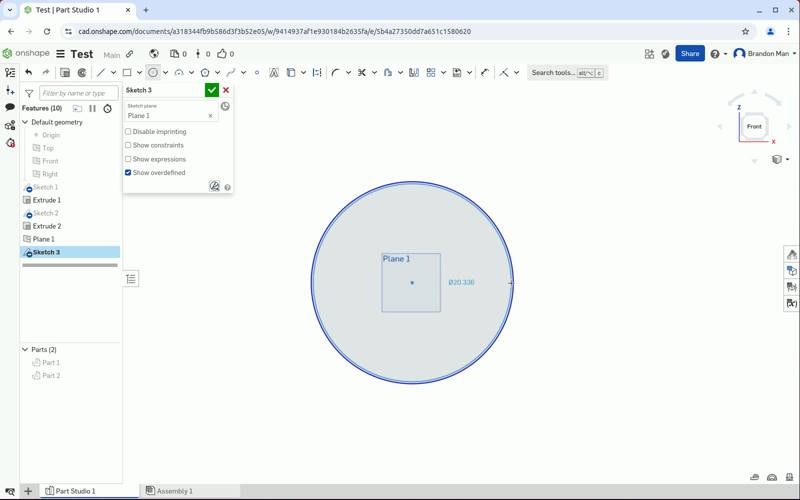
scroll(6)
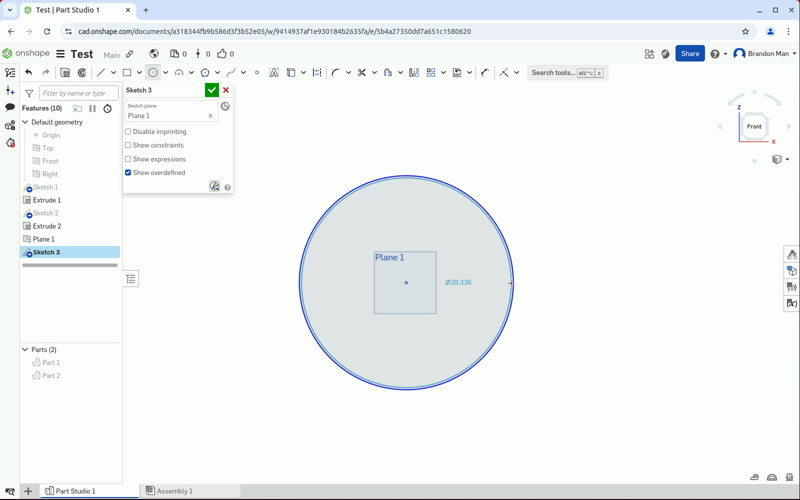
scroll(6)
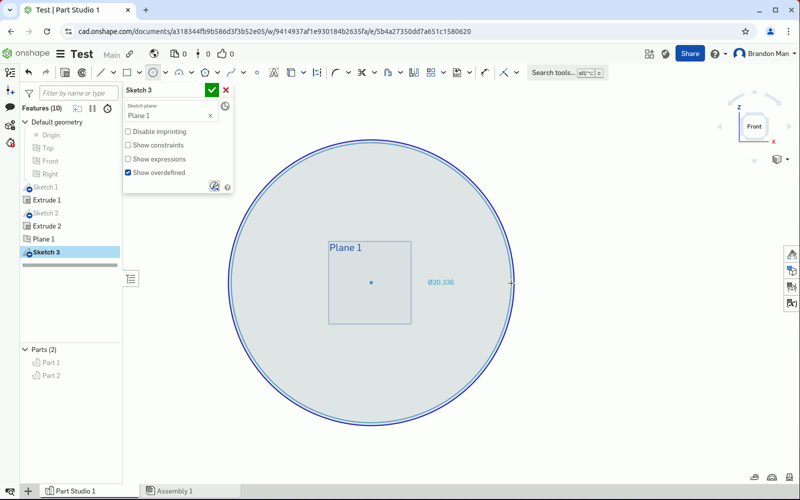
scroll(6)
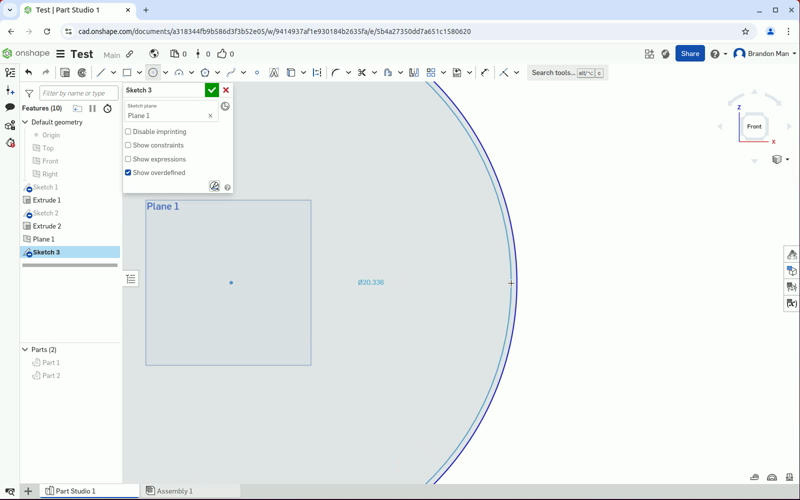
scroll(6)
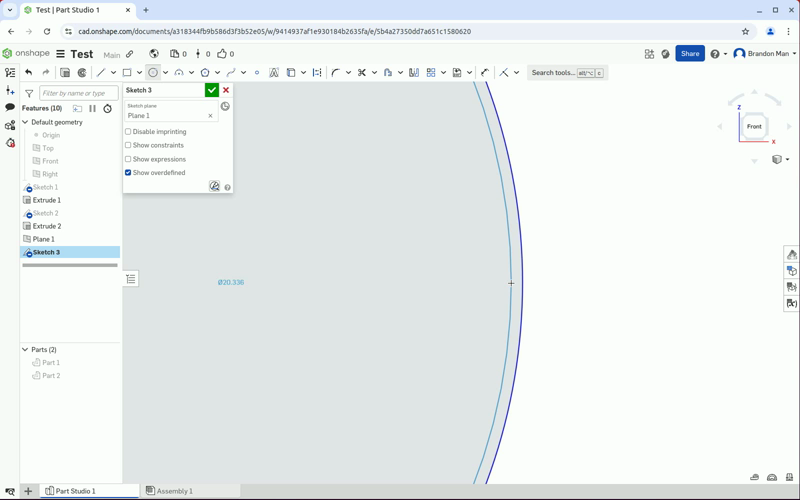
click(511, 282)
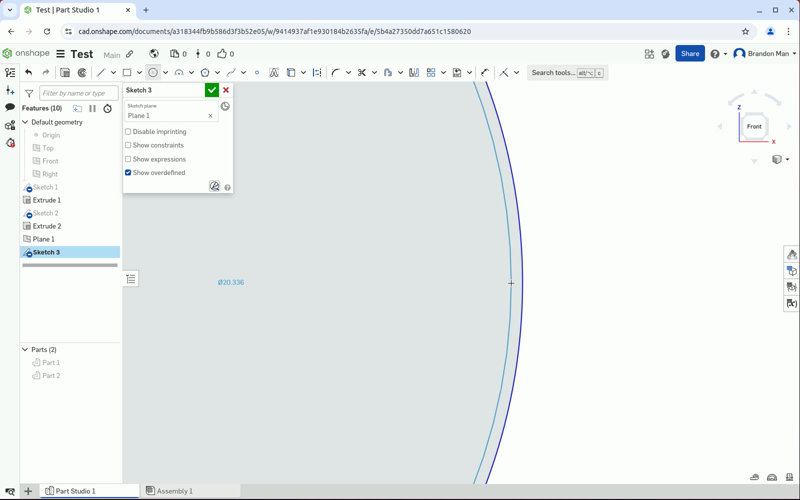
scroll(-6)
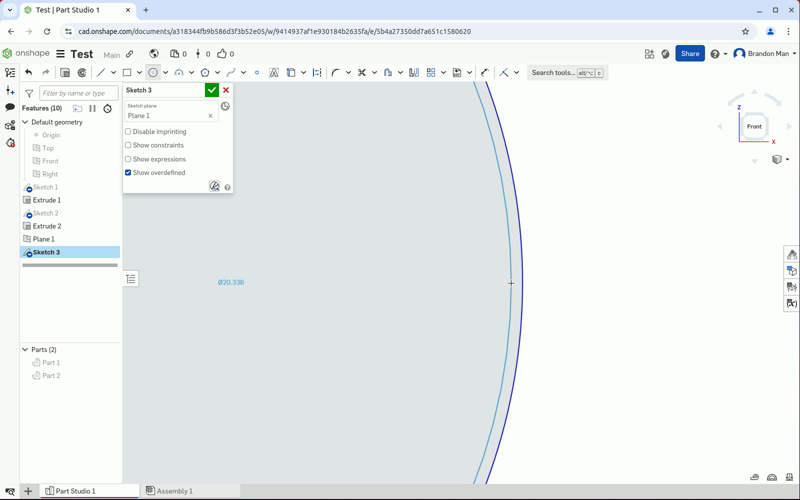
scroll(-6)
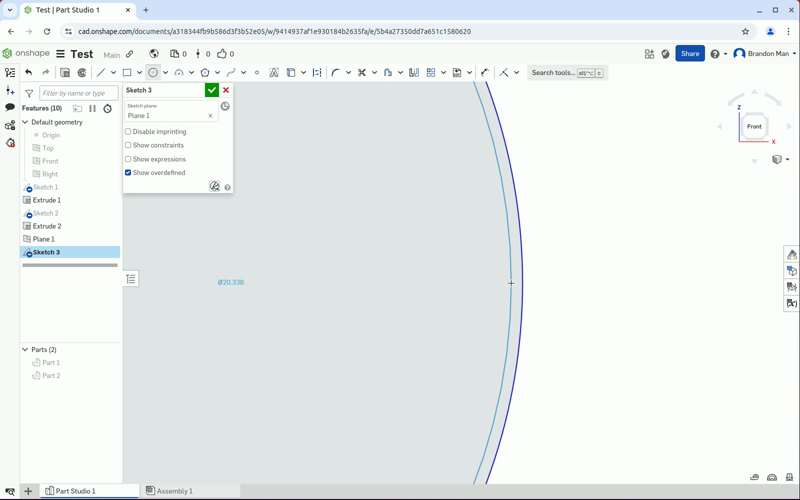
scroll(-6)
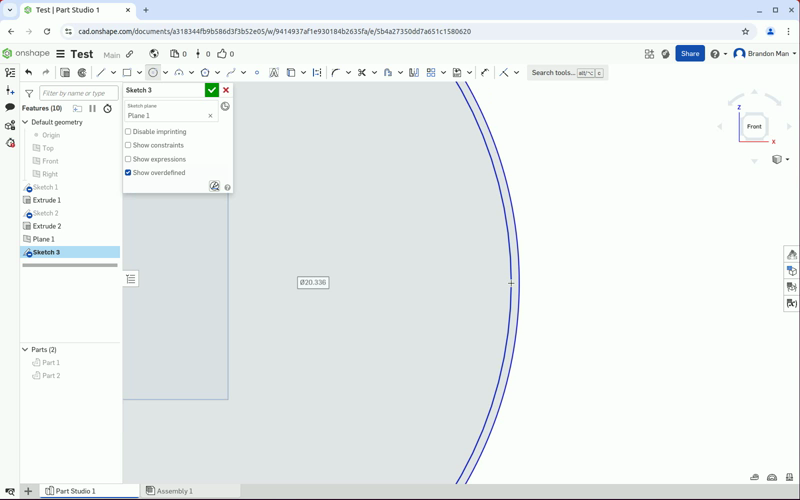
scroll(-6)
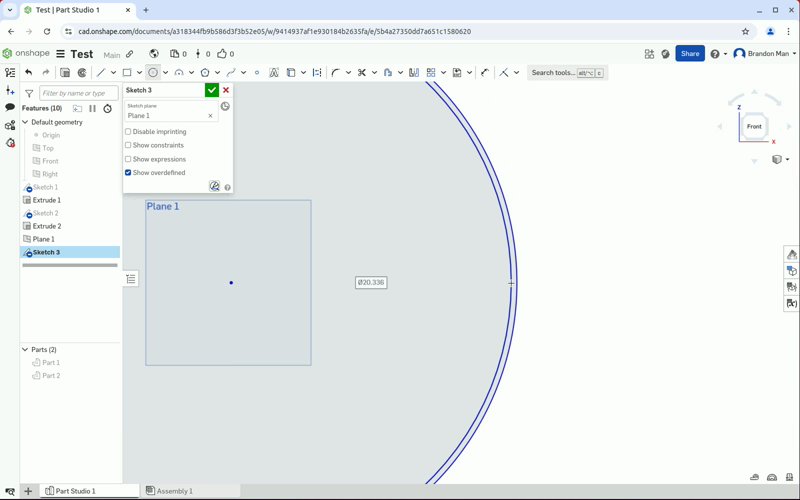
scroll(-6)
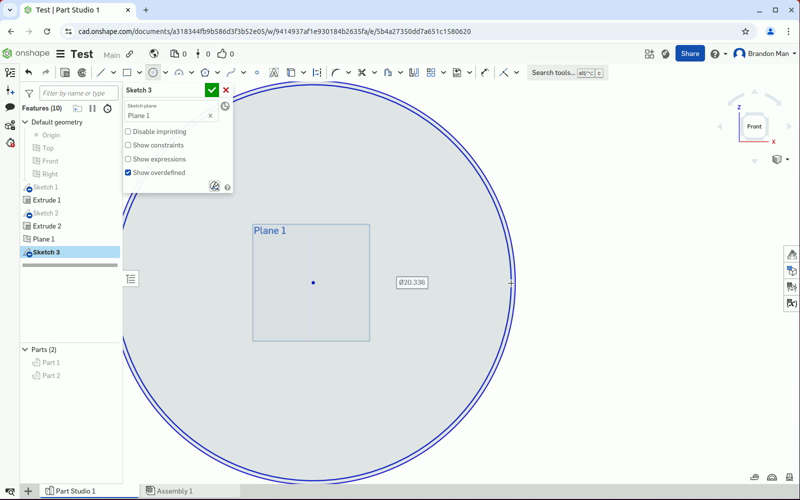
scroll(-6)
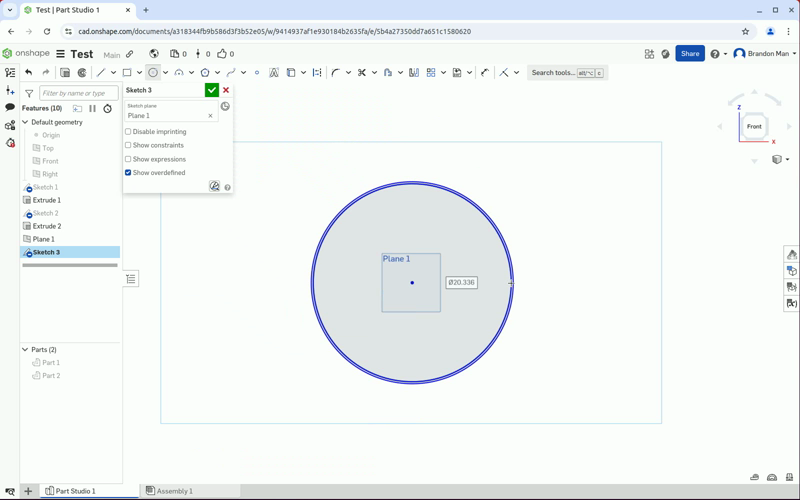
scroll(-6)
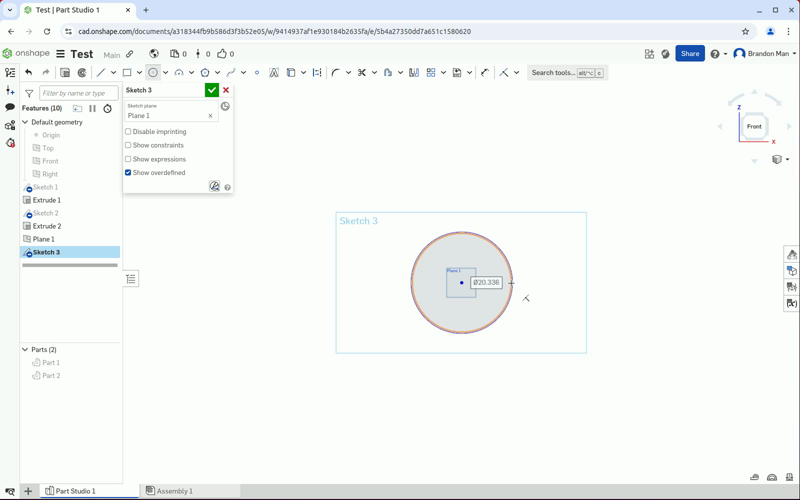
key(esc)
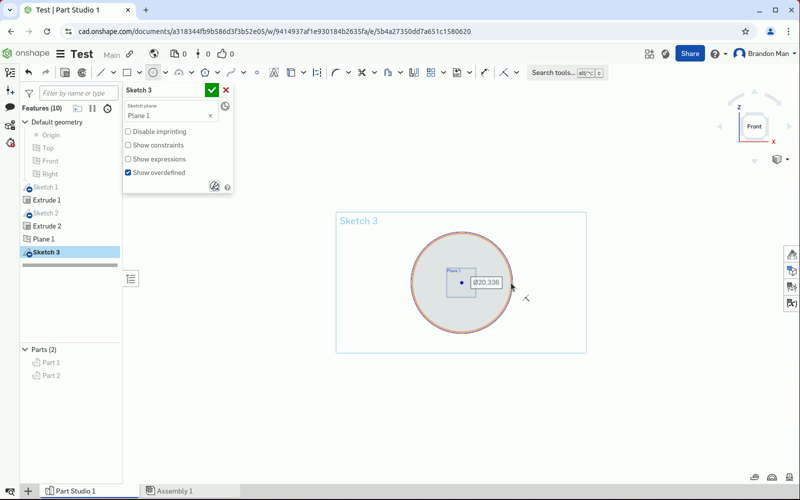
mouse_move(483, 237)
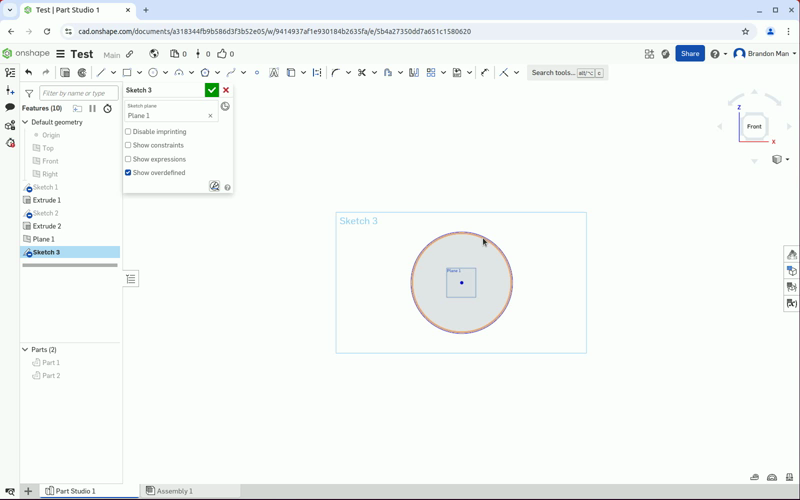
scroll(6)
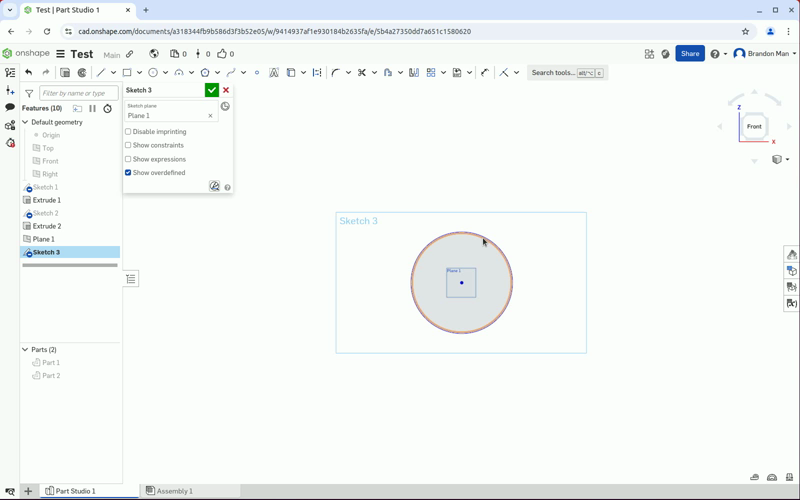
scroll(6)
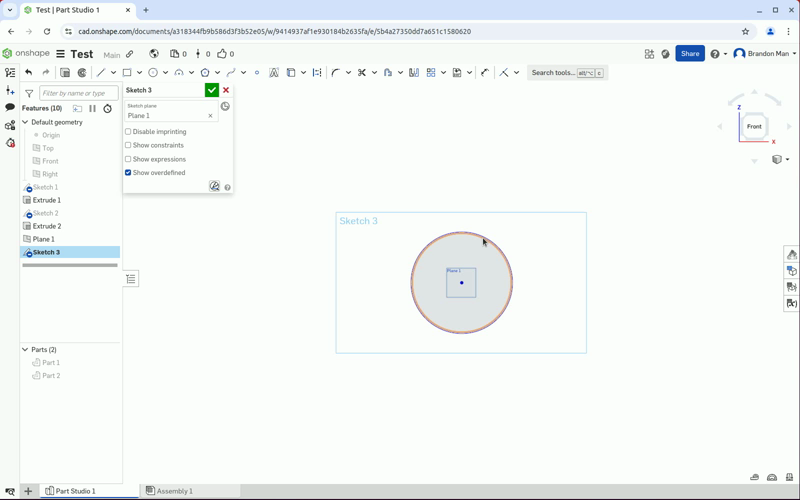
scroll(6)
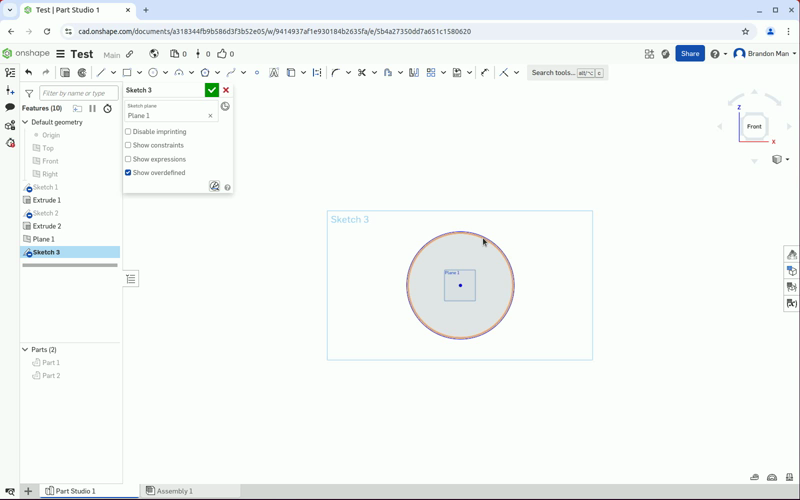
scroll(6)
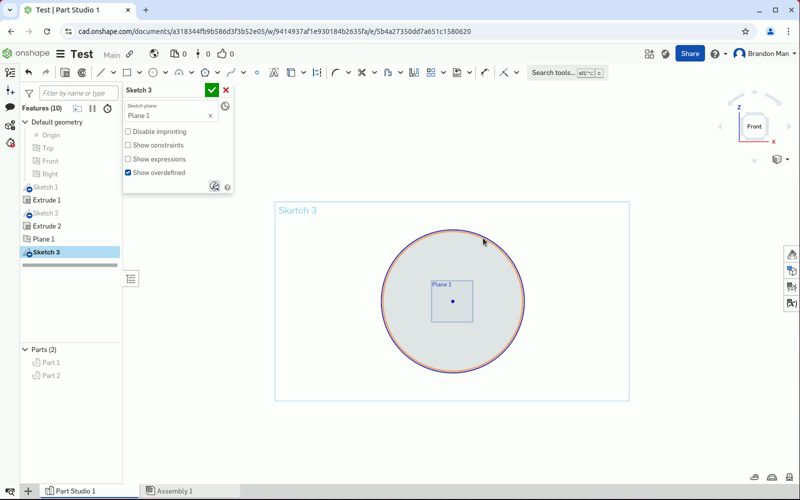
scroll(6)
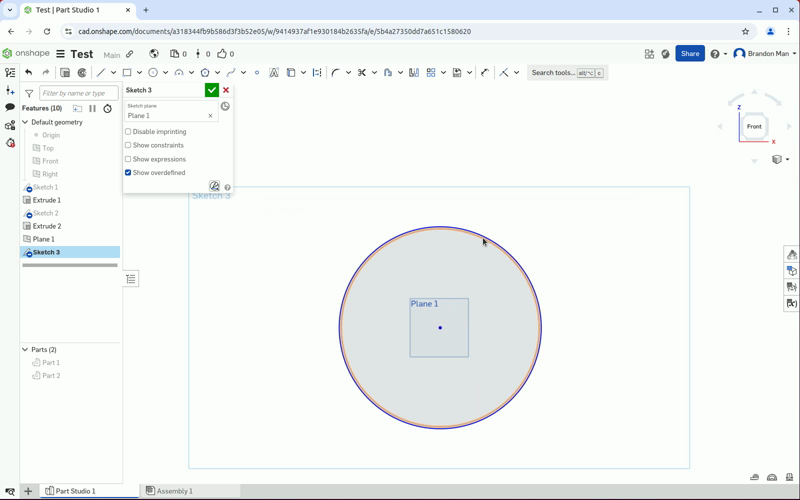
scroll(6)
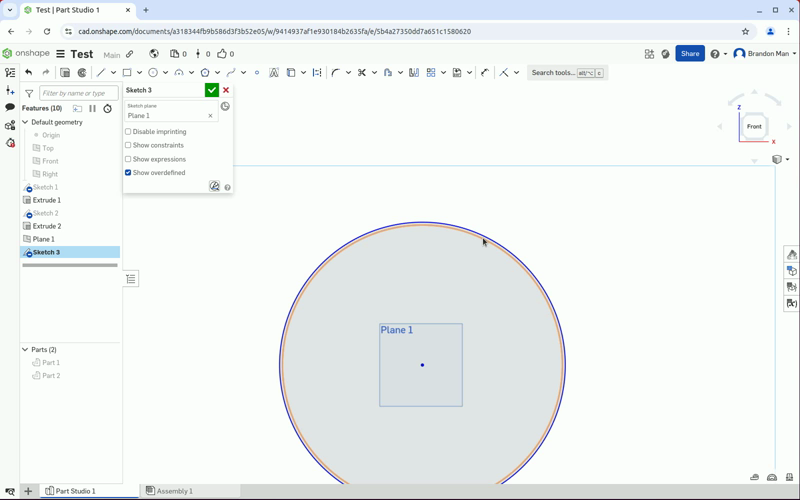
scroll(6)
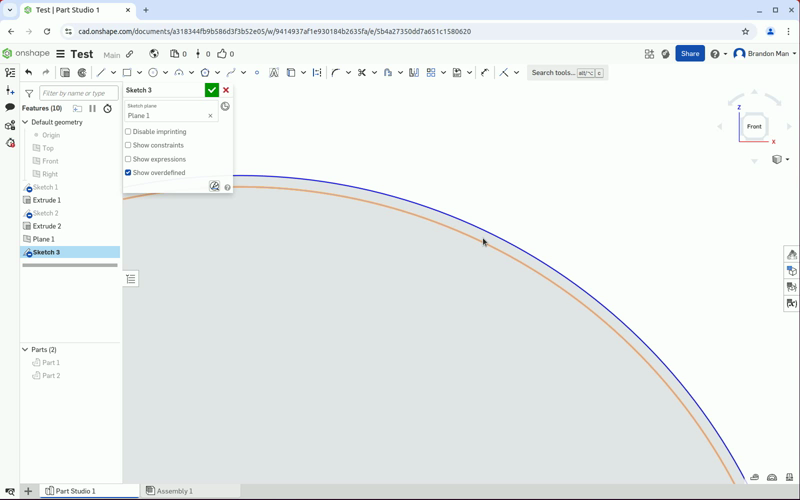
click(483, 237)
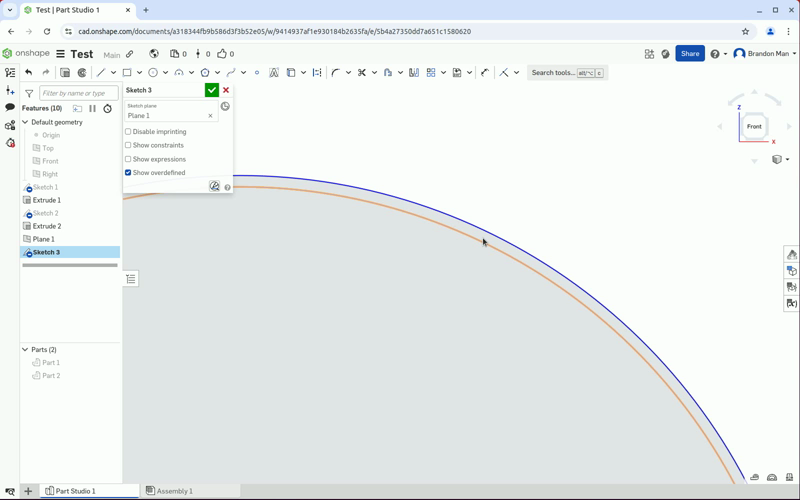
scroll(-6)
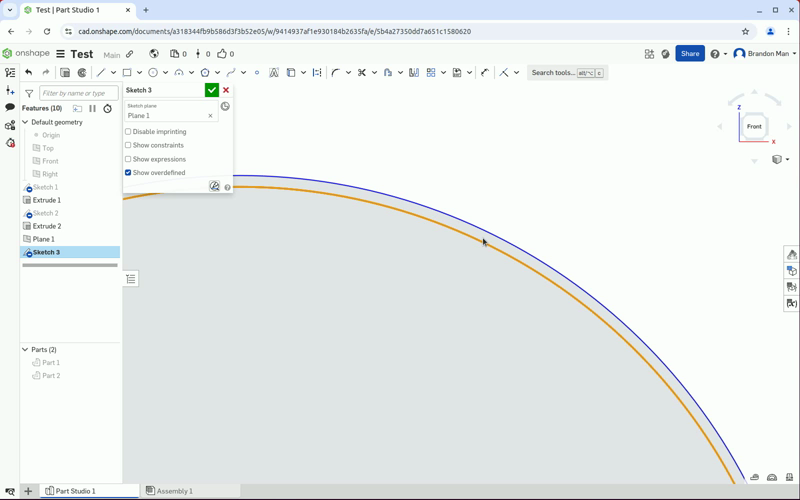
scroll(-6)
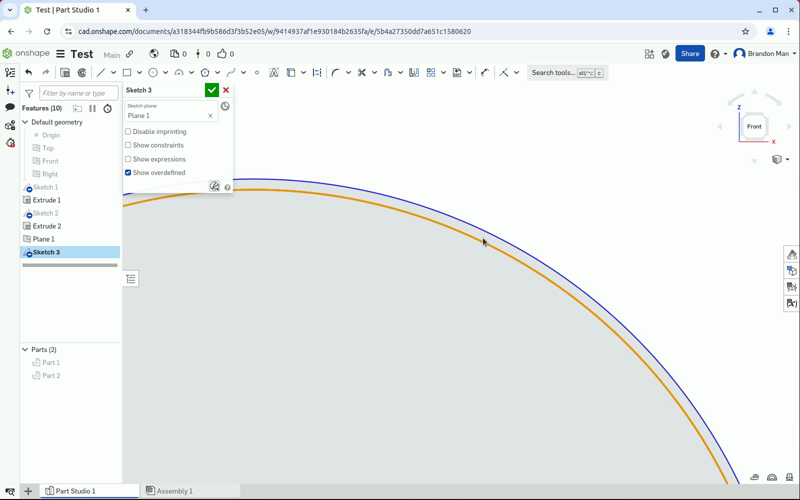
scroll(-6)
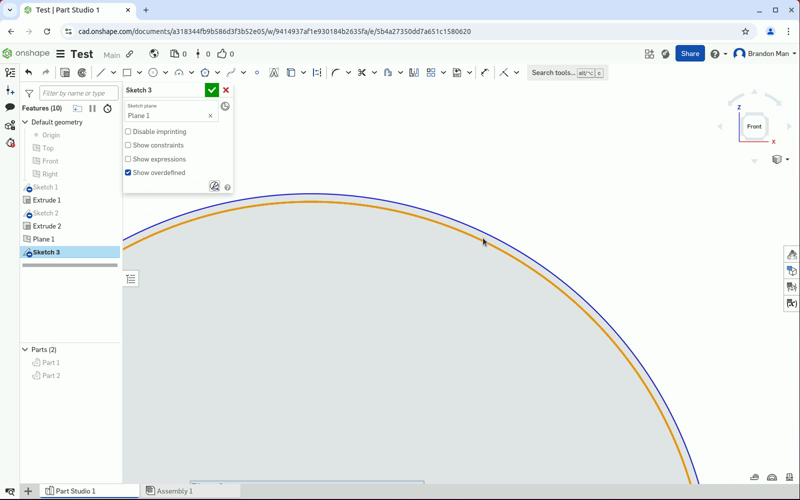
scroll(-6)
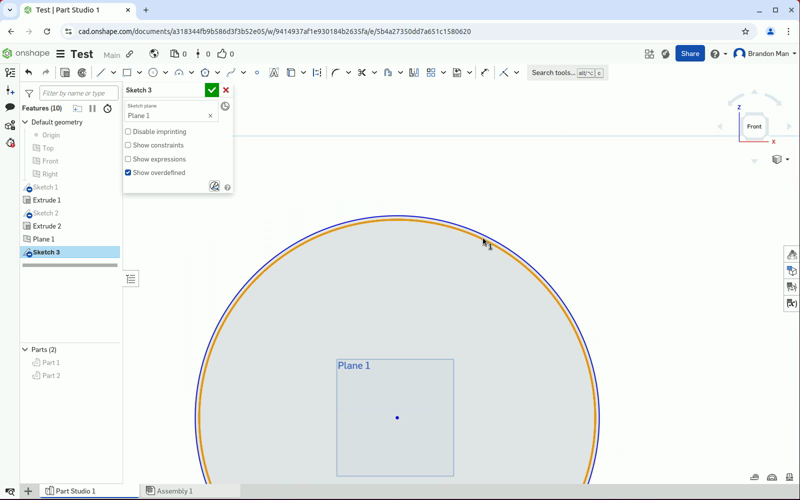
scroll(-6)
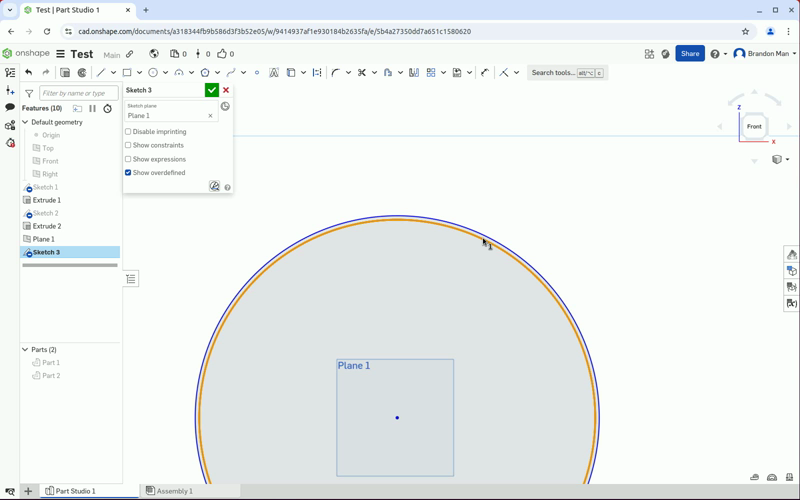
scroll(-6)
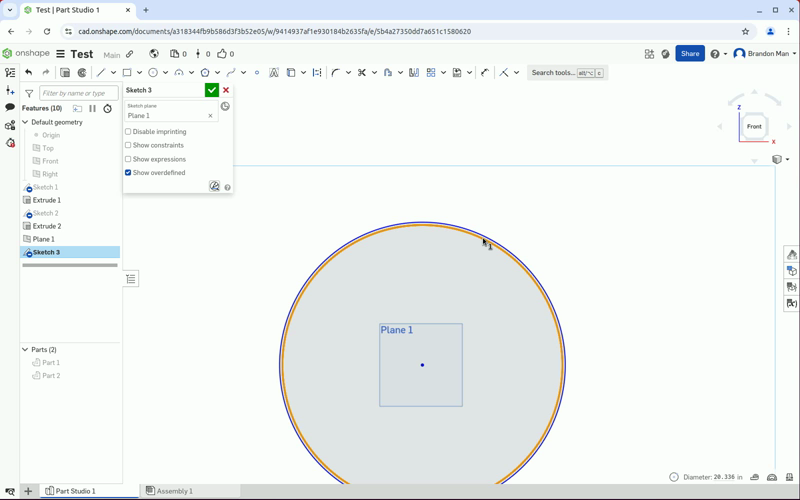
scroll(-6)
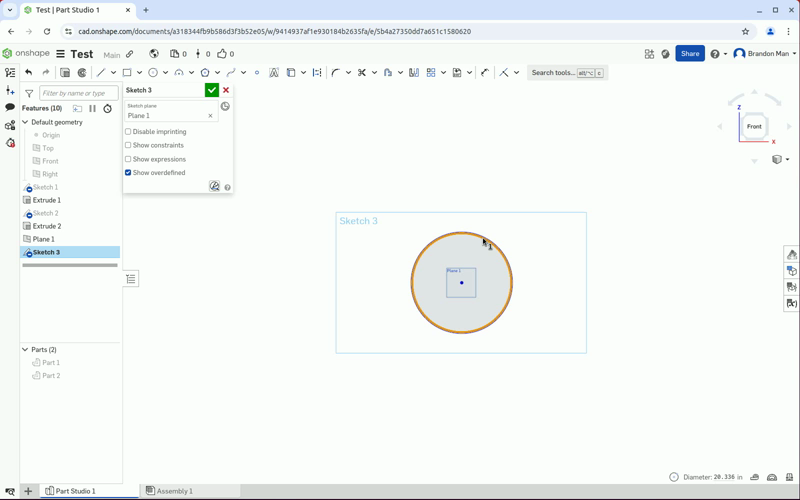
mouse_move(73, 352)
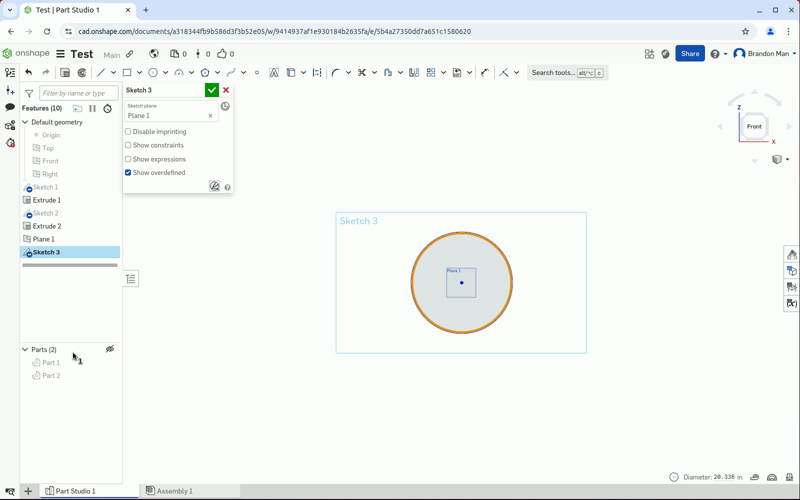
key(shift+y)
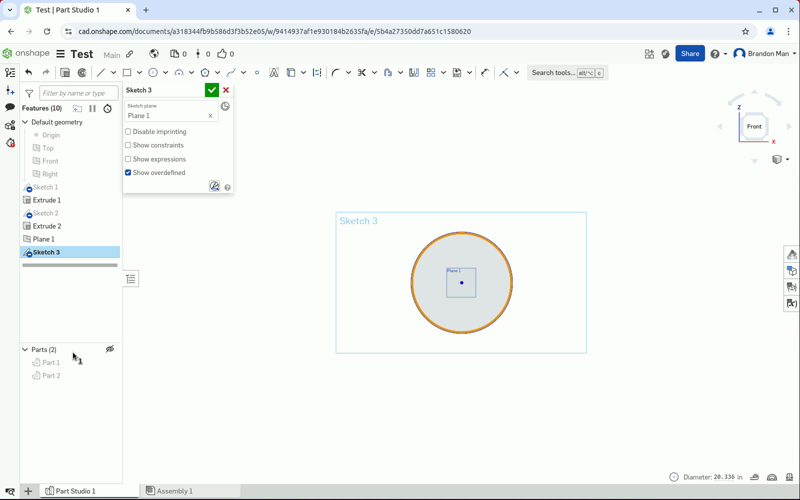
key(shift+e)
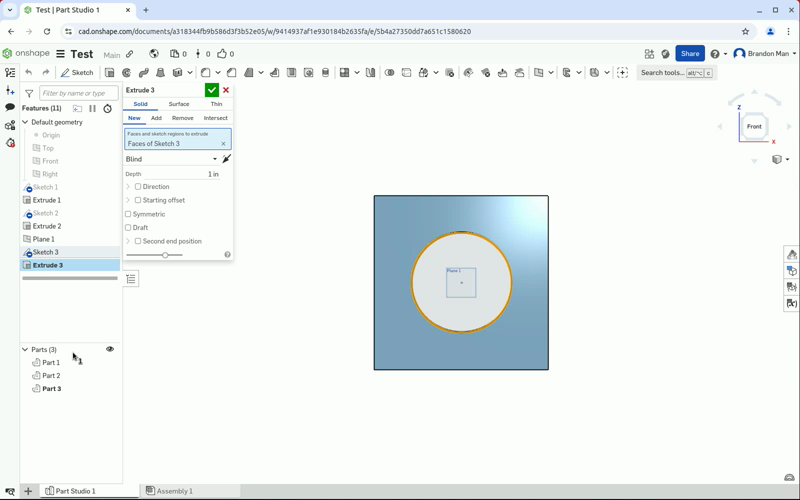
mouse_move(143, 106)
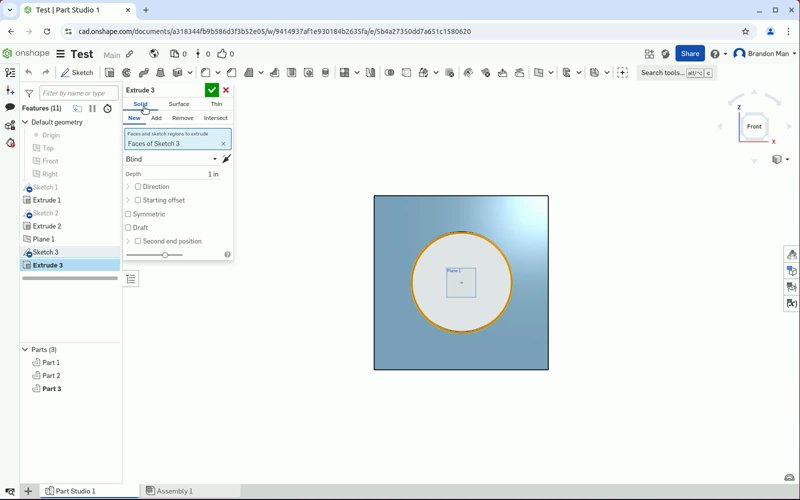
click(143, 106)
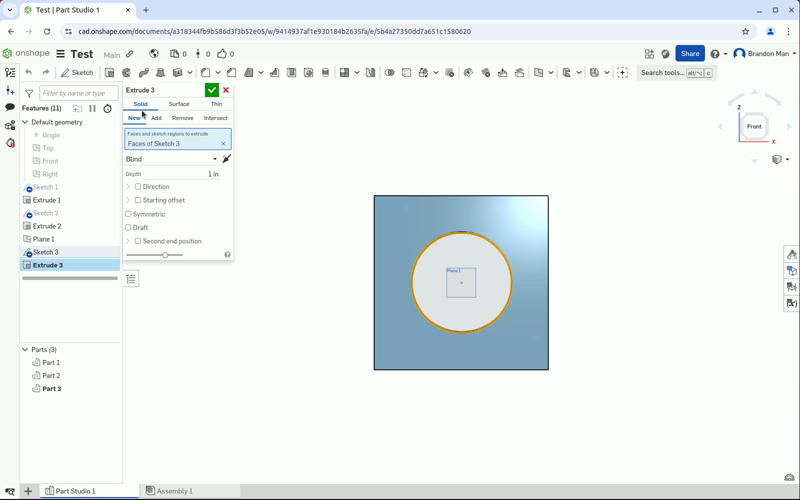
mouse_move(137, 120)
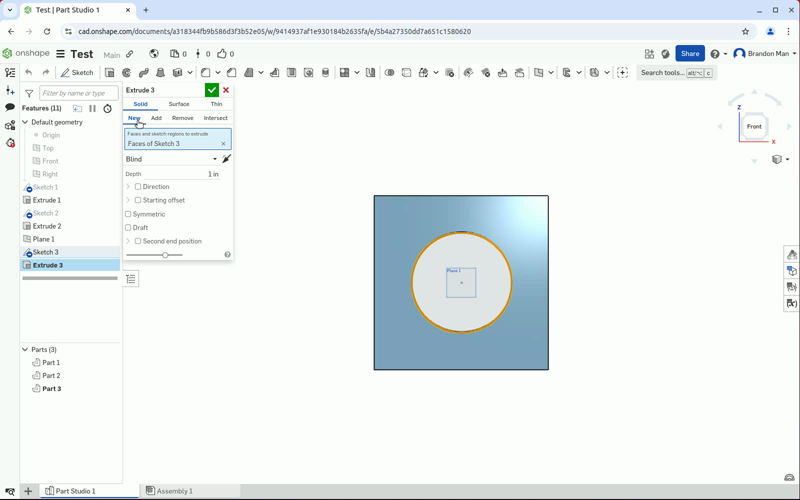
click(137, 120)
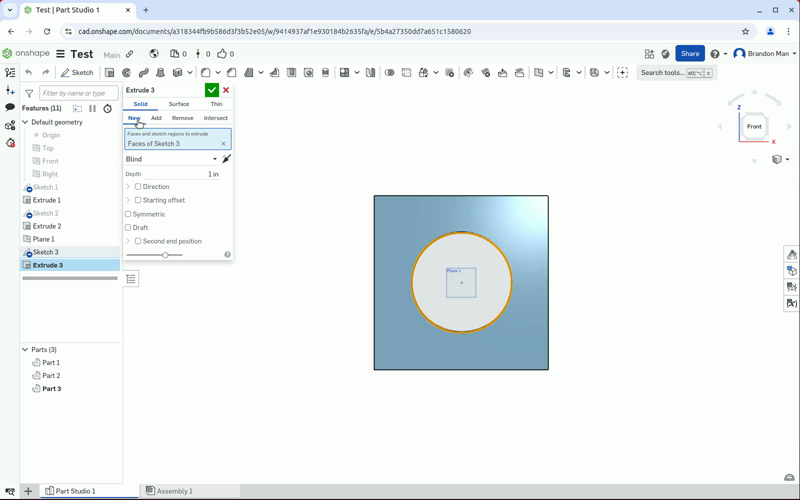
key(tab, 4)
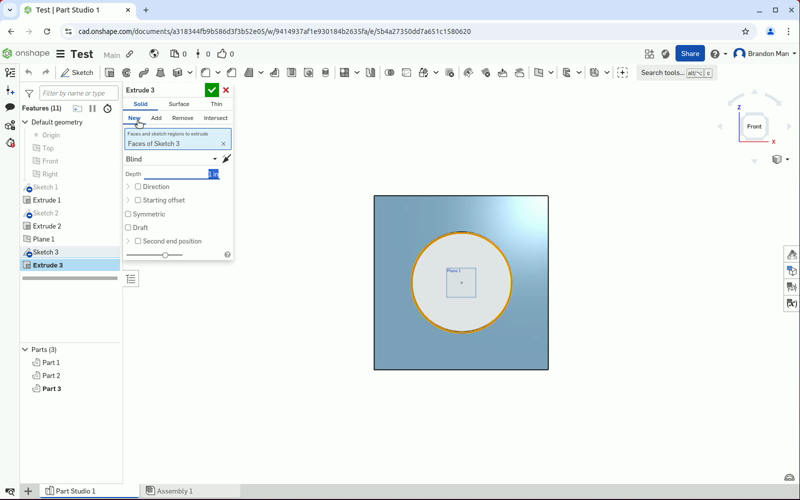
text(15.646)
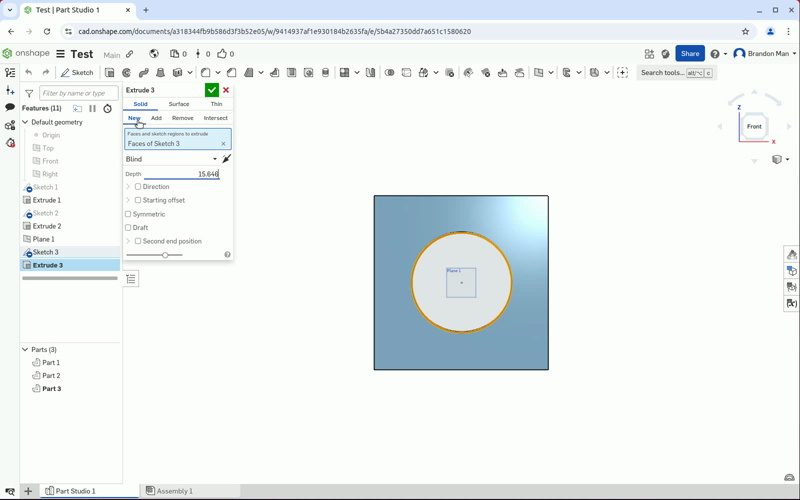
key(enter)
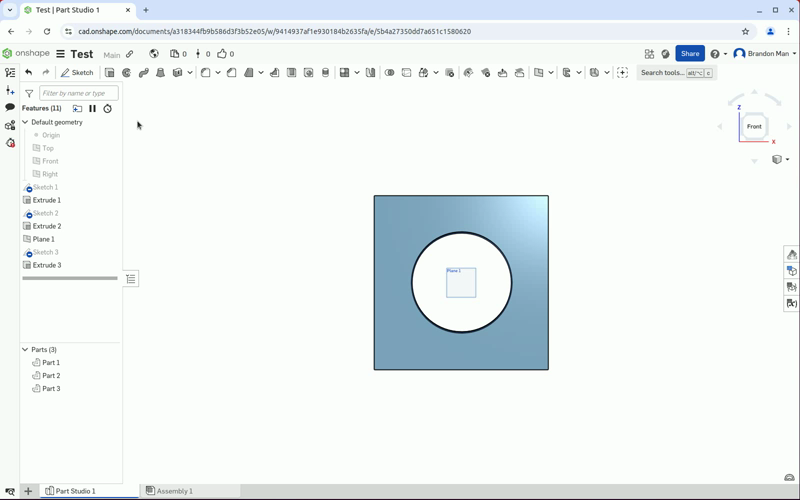
key(shift+h)
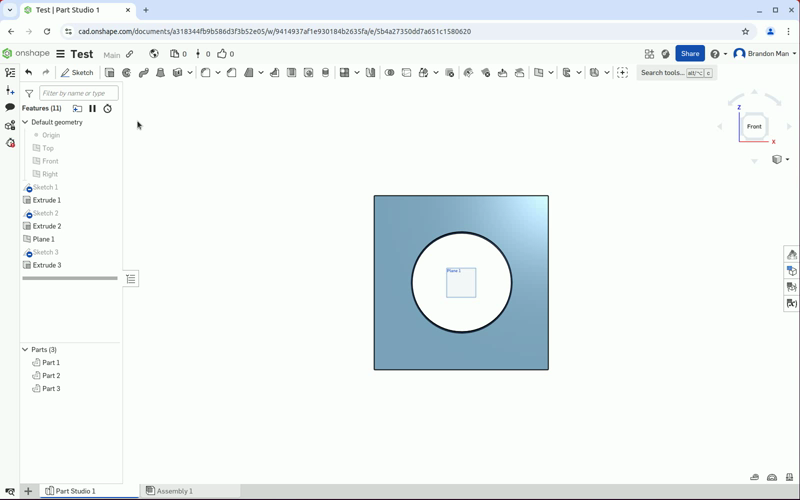
key(shift+h)
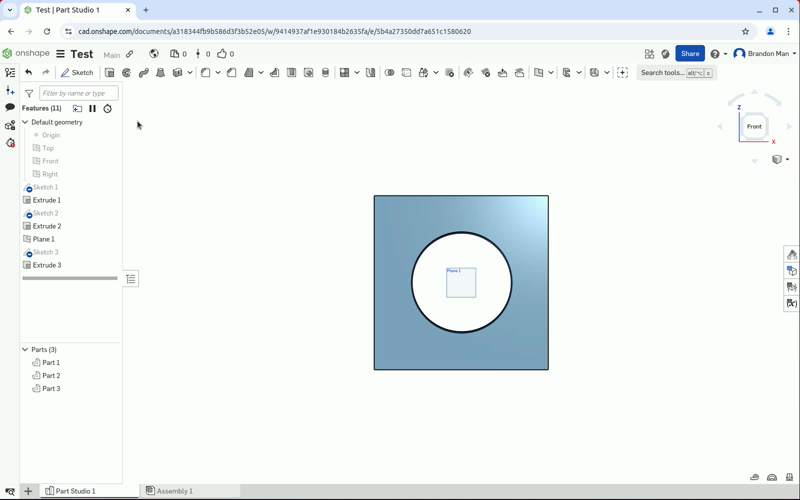
mouse_move(73, 189)
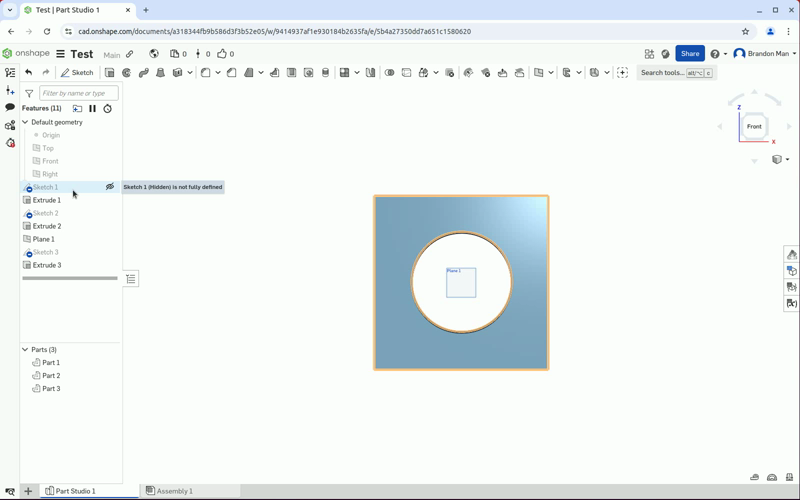
click(73, 189)
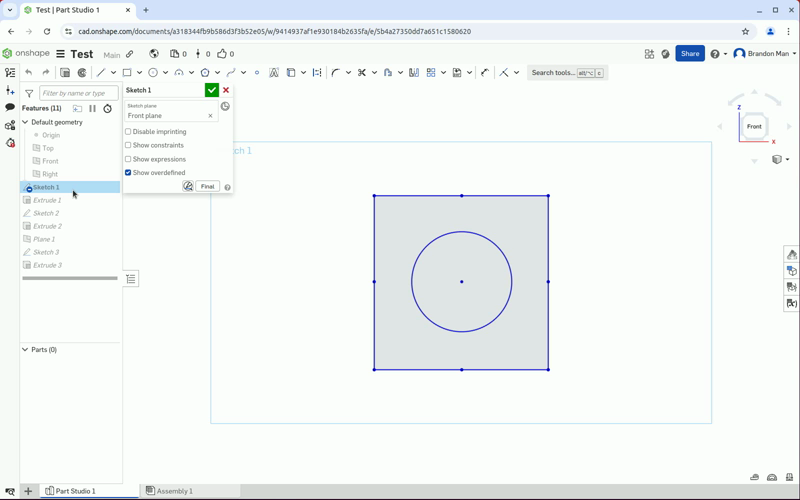
mouse_move(229, 92)
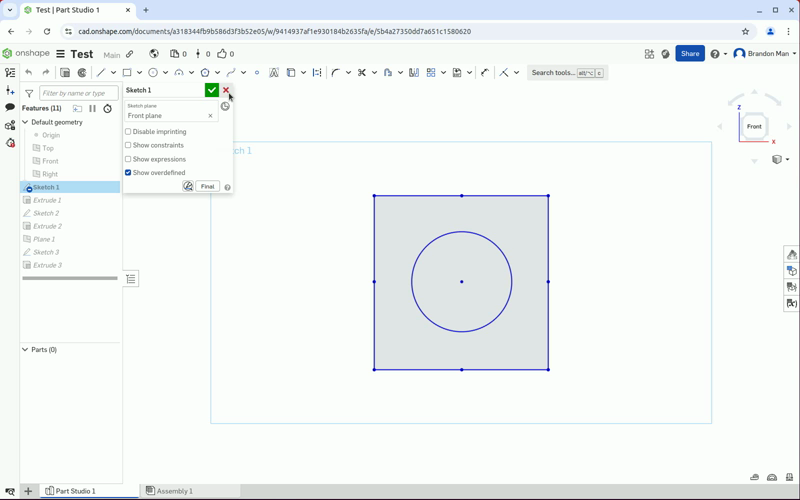
click(229, 92)
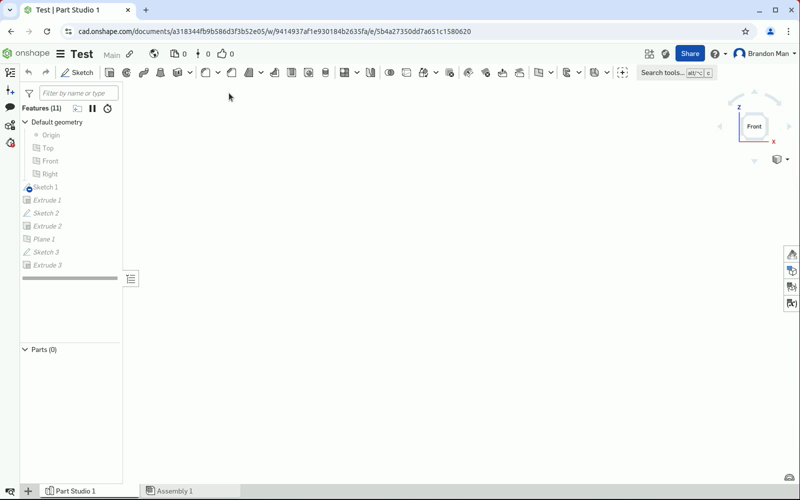
key(shift+s)
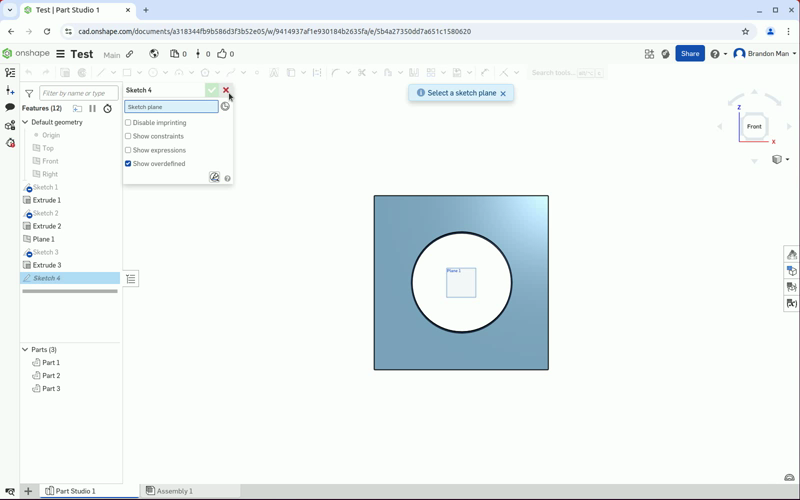
mouse_move(73, 241)
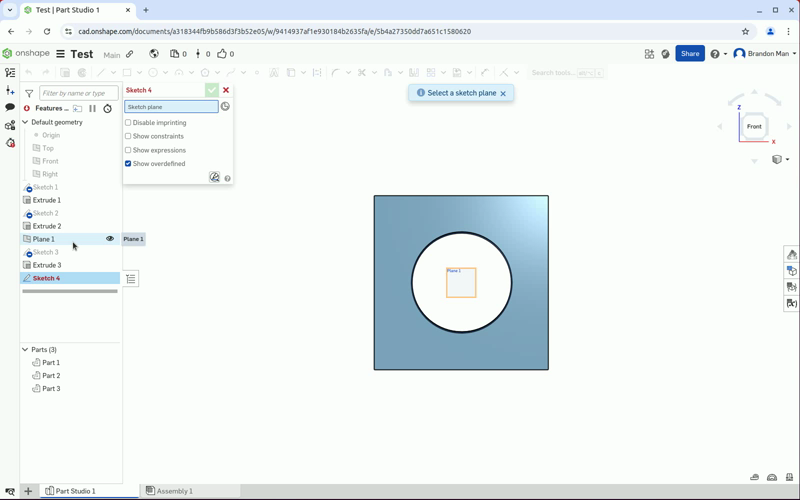
click(73, 241)
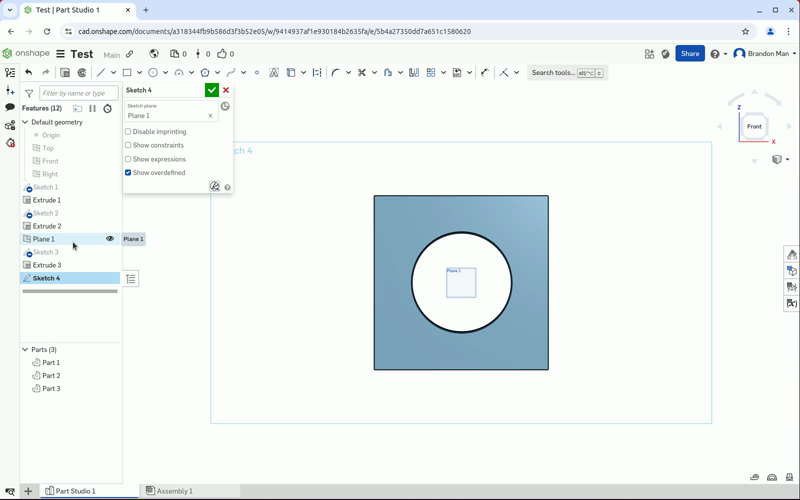
mouse_move(73, 352)
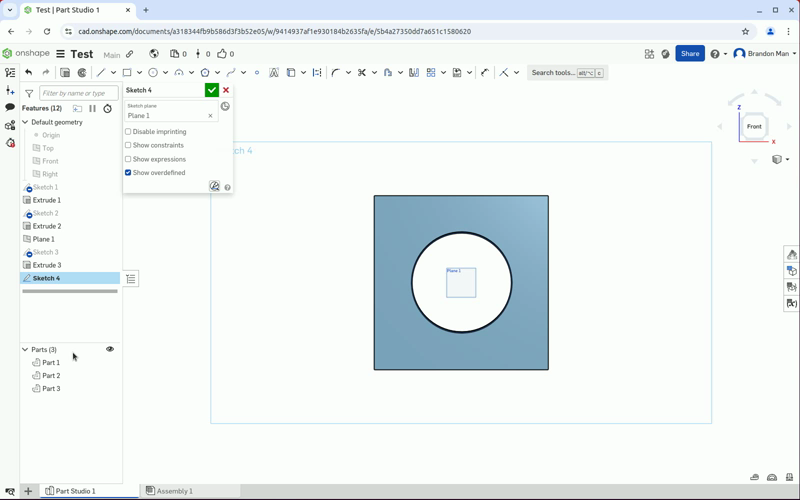
key(y)
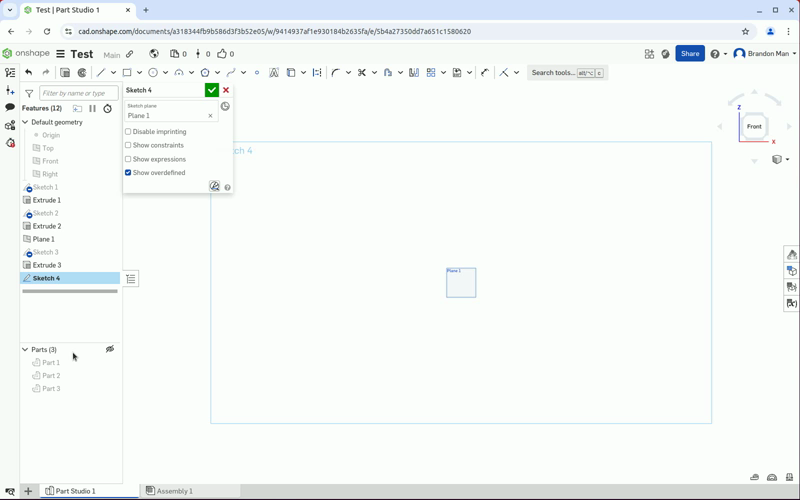
key(c)
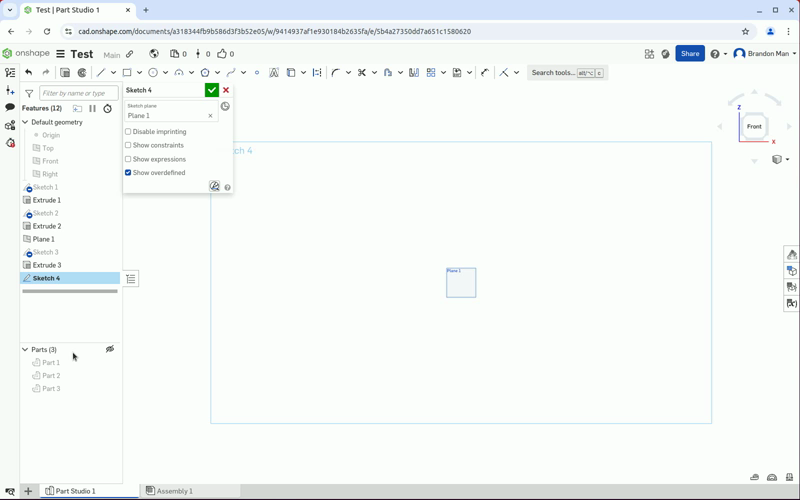
key_down(shift)
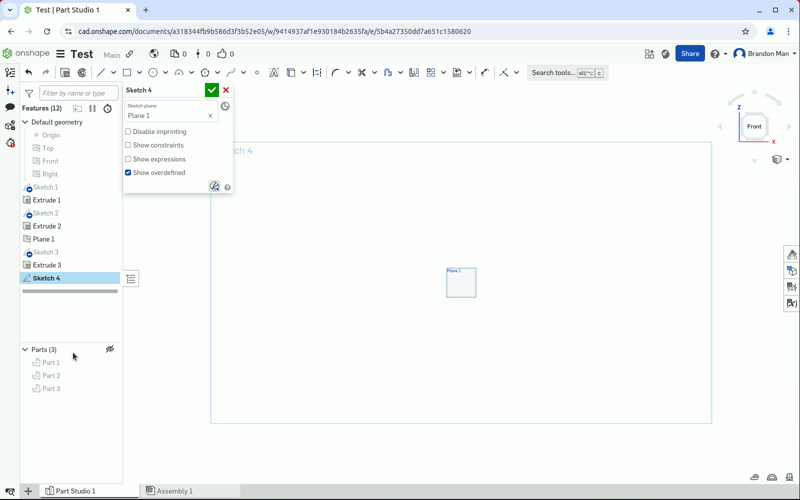
mouse_move(460, 282)
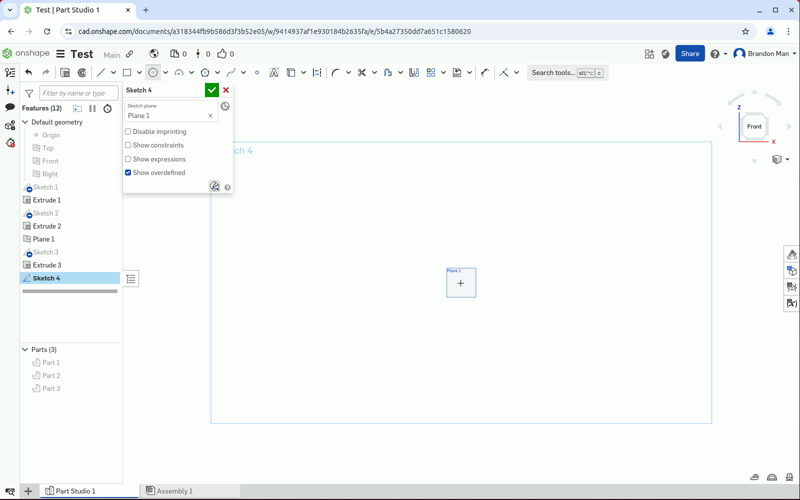
click(460, 282)
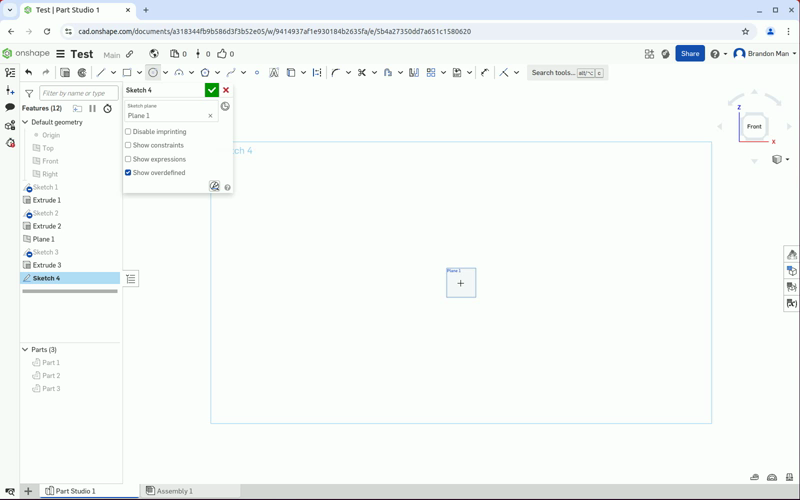
key_up(shift)
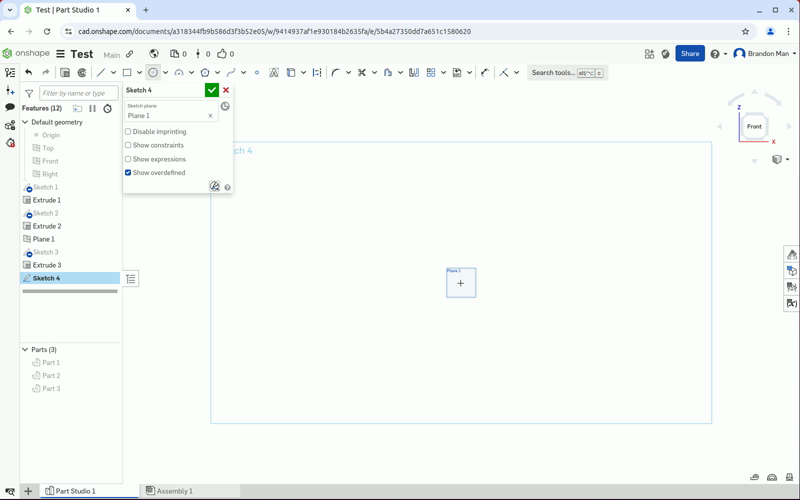
mouse_move(516, 282)
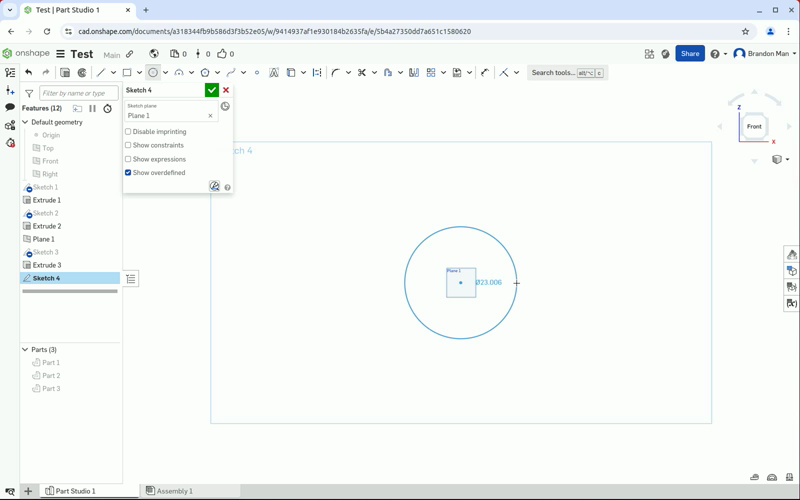
click(516, 282)
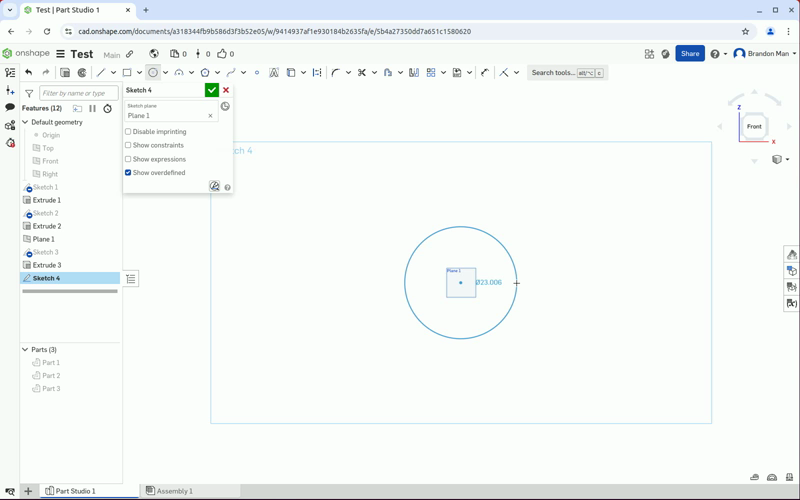
key(esc)
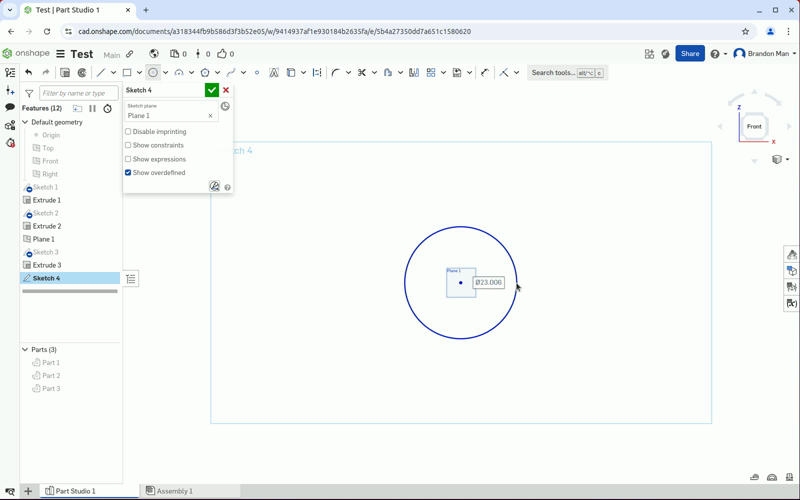
key(c)
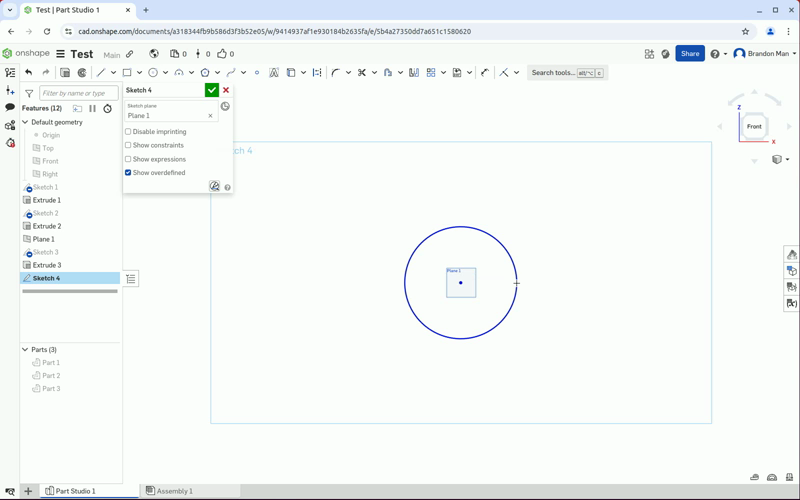
key_down(shift)
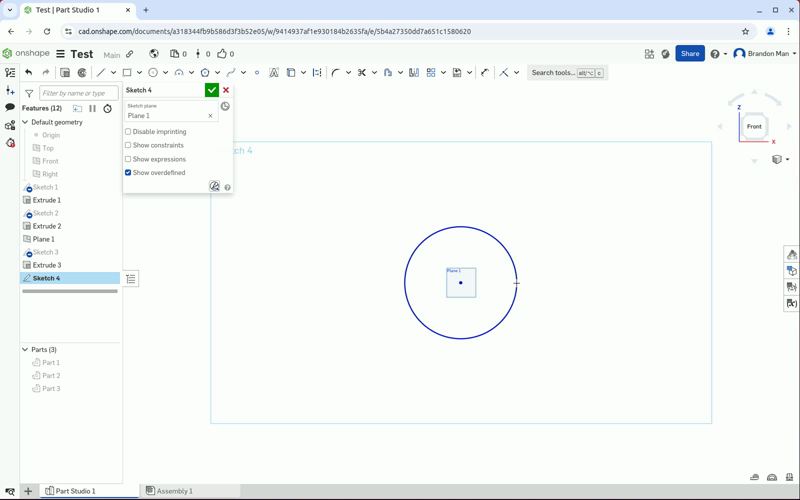
mouse_move(460, 282)
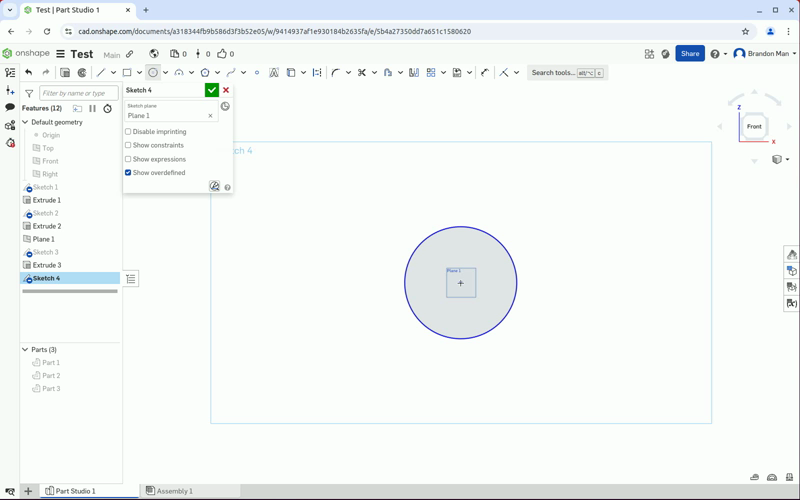
click(460, 282)
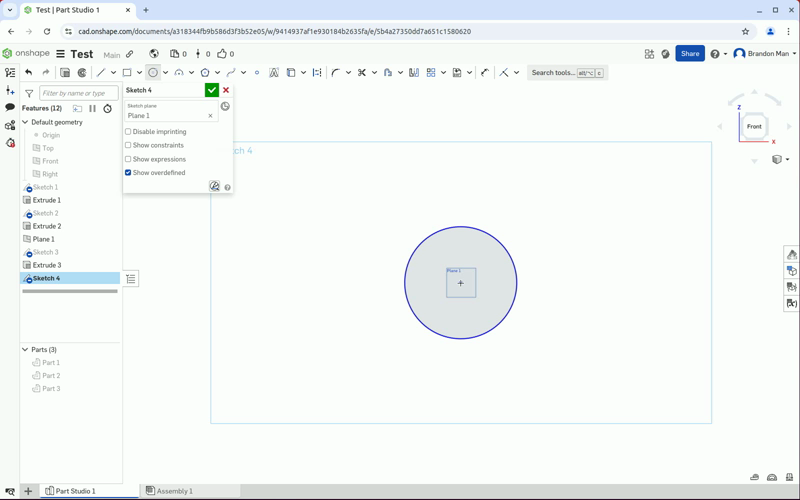
key_up(shift)
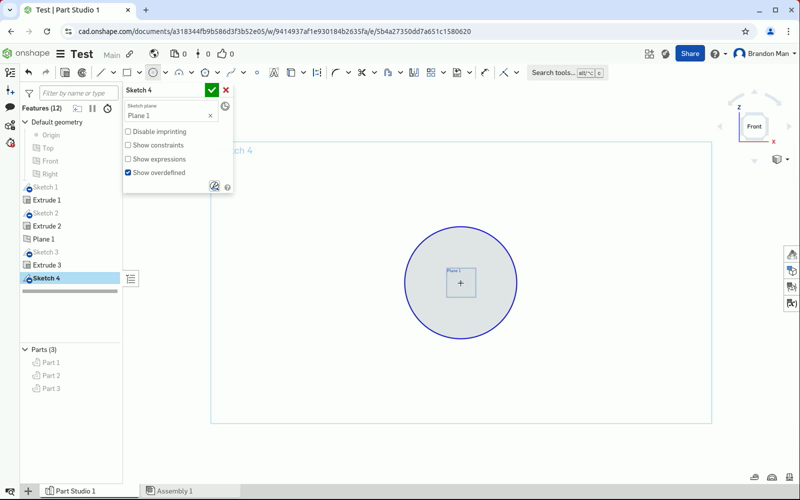
mouse_move(509, 282)
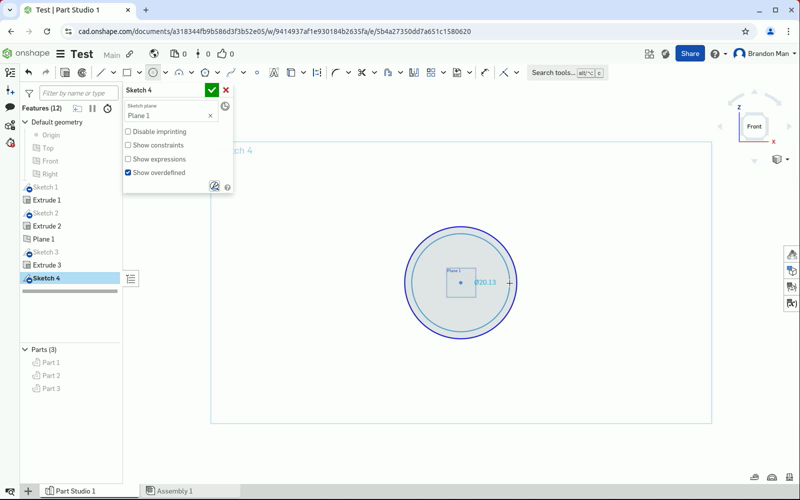
click(509, 282)
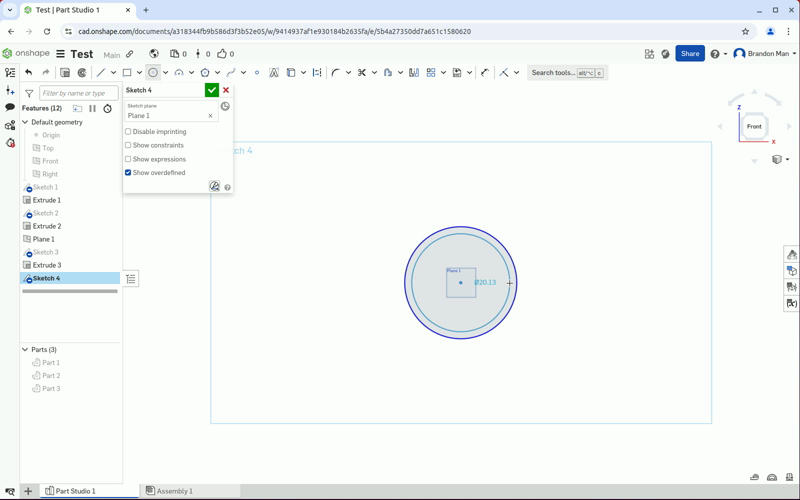
key(esc)
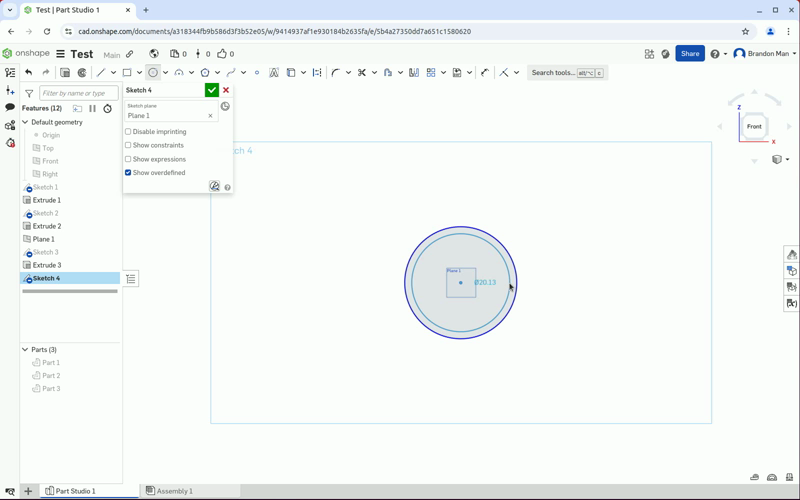
mouse_move(419, 252)
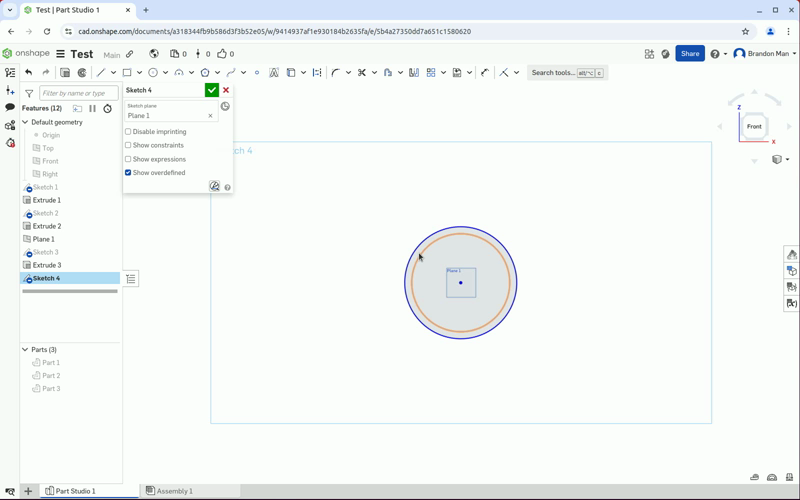
click(419, 252)
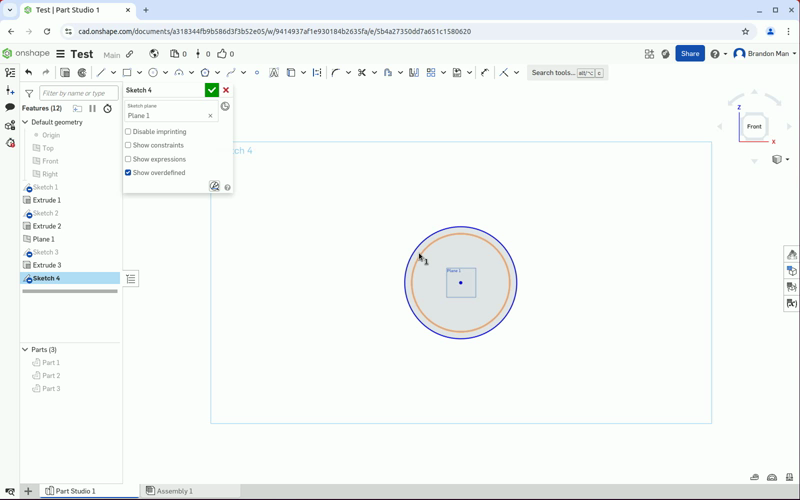
mouse_move(73, 352)
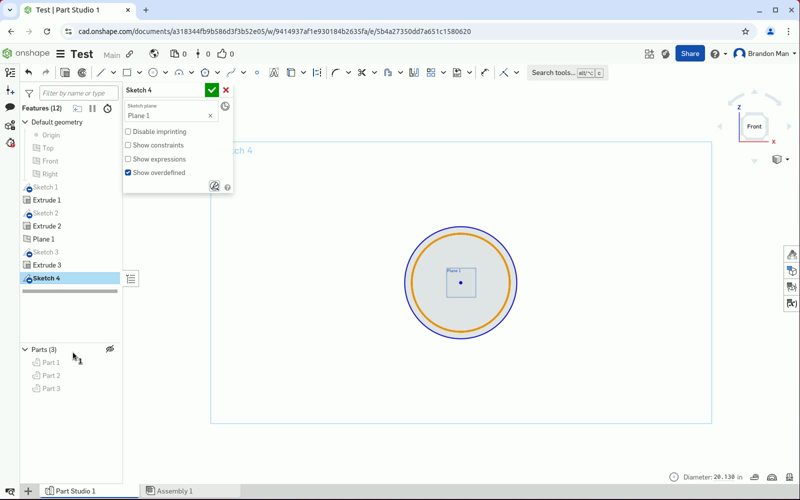
key(shift+y)
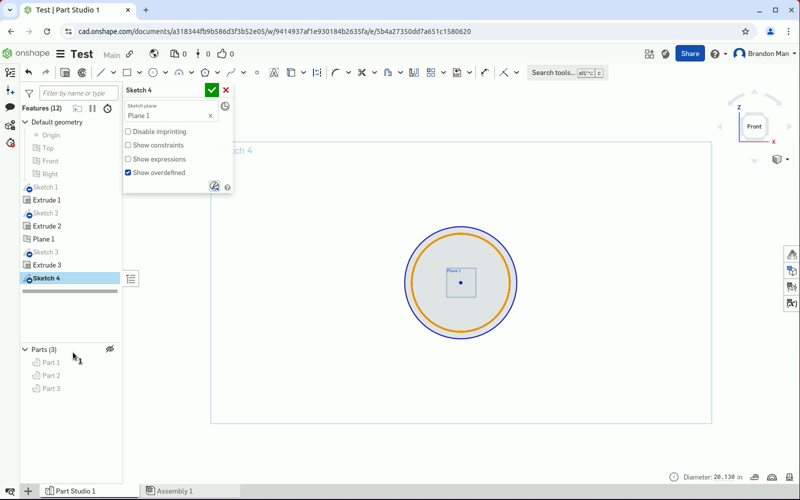
key(shift+e)
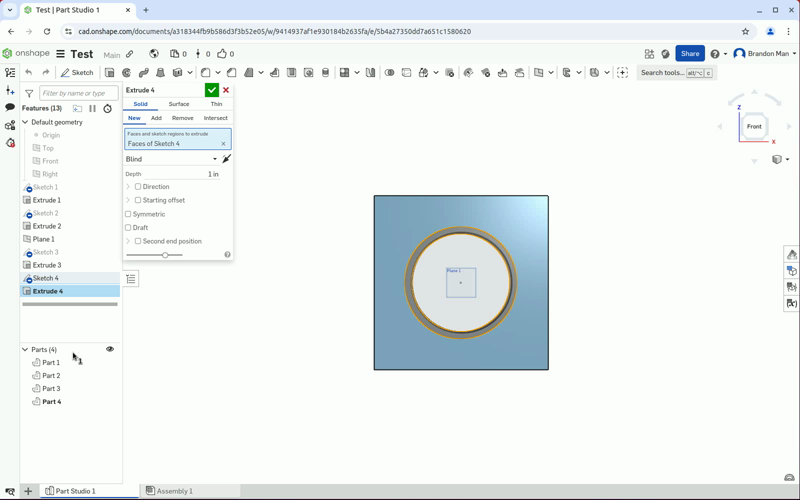
mouse_move(143, 106)
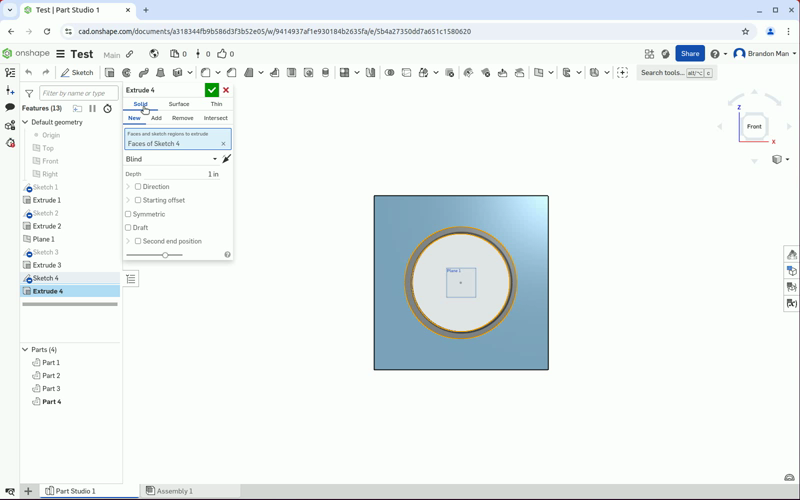
click(143, 106)
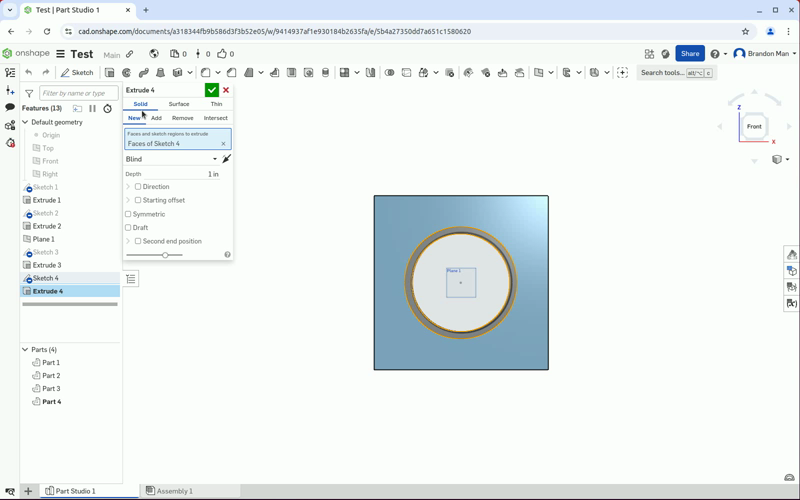
mouse_move(137, 120)
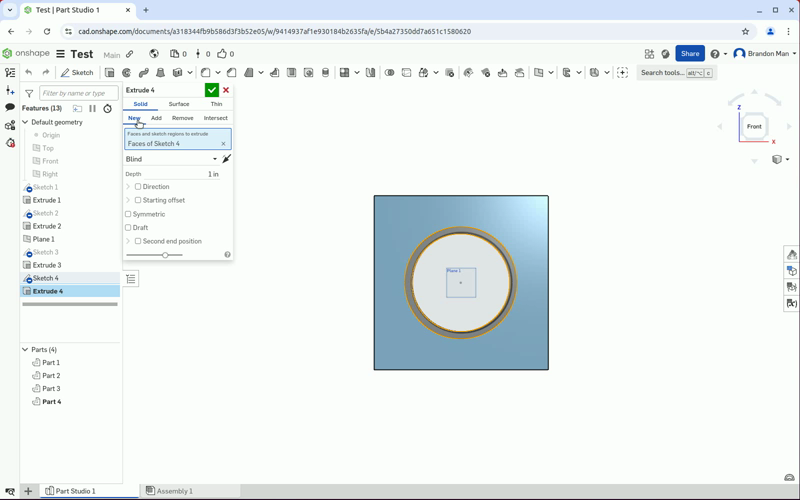
click(137, 120)
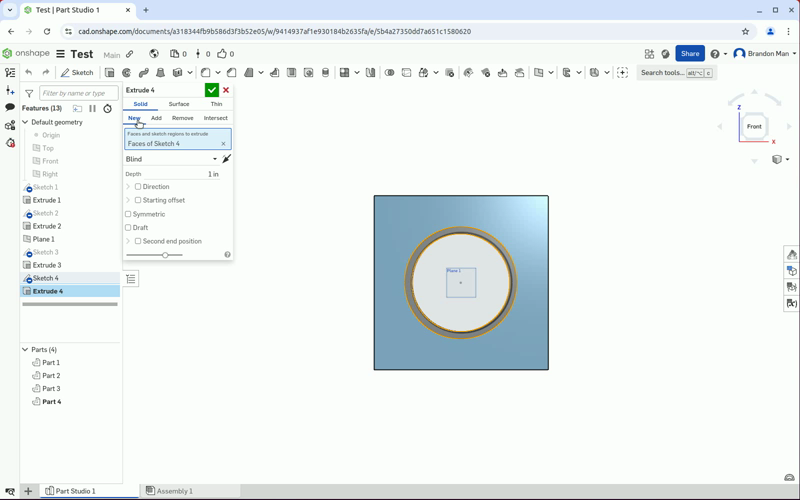
key(tab, 4)
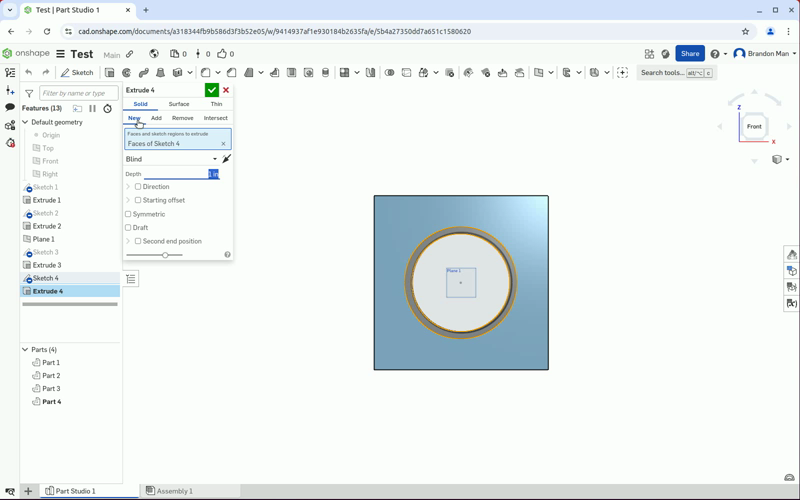
text(15.646)
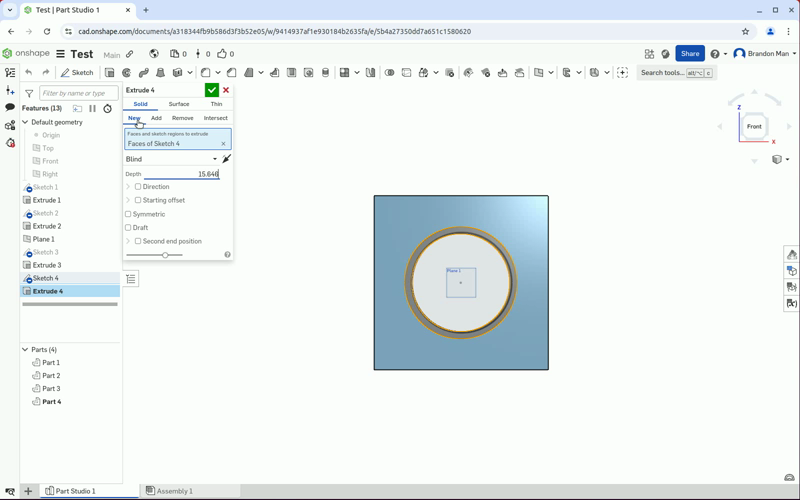
key(enter)
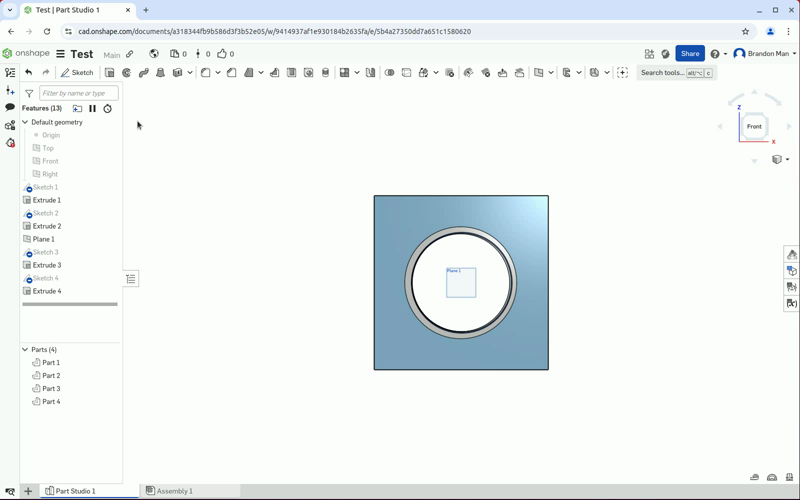
key(shift+h)
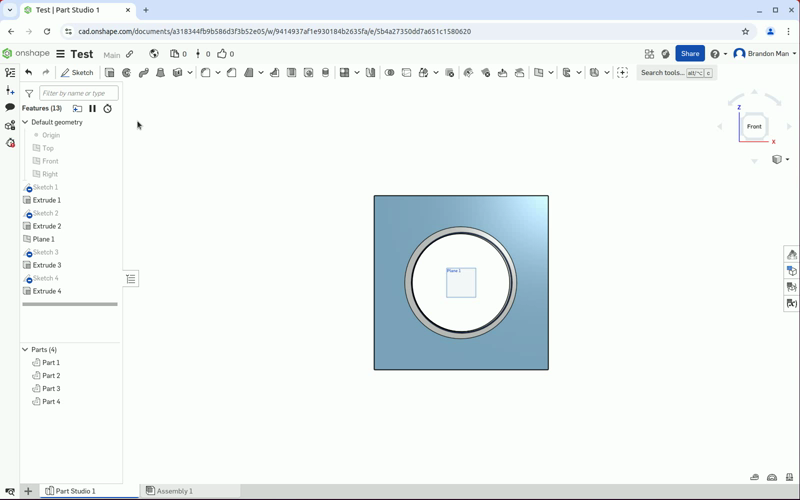
key(shift+h)
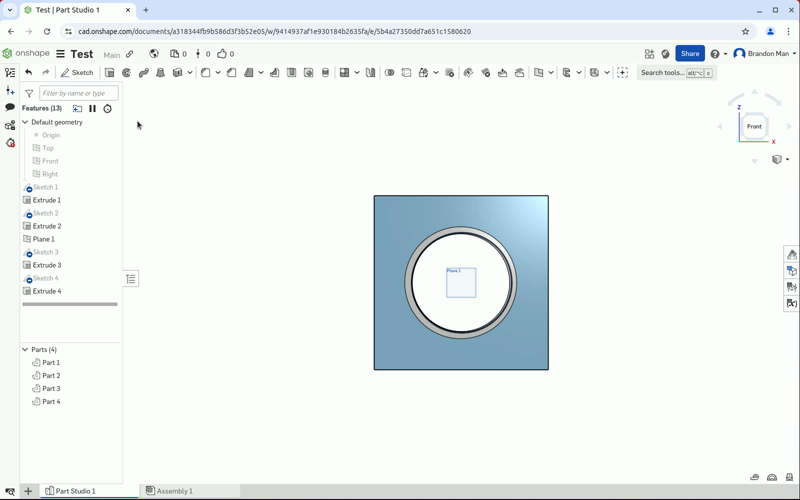
key(shift+7)
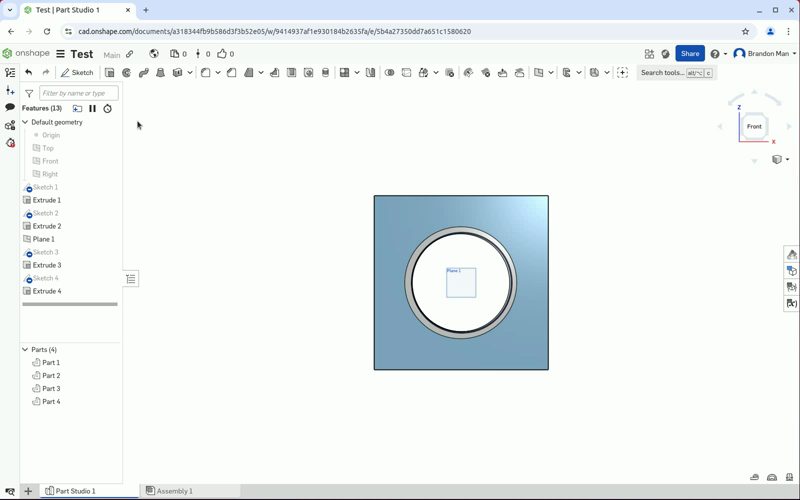
key(left, 2)
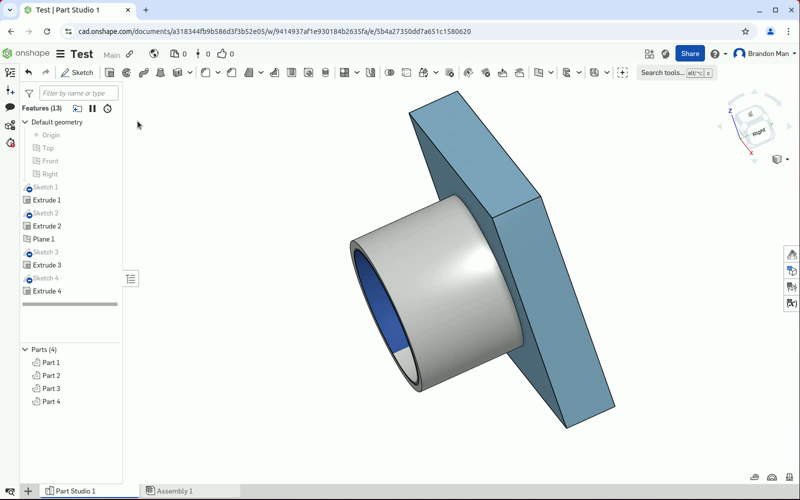
key(down, 2)
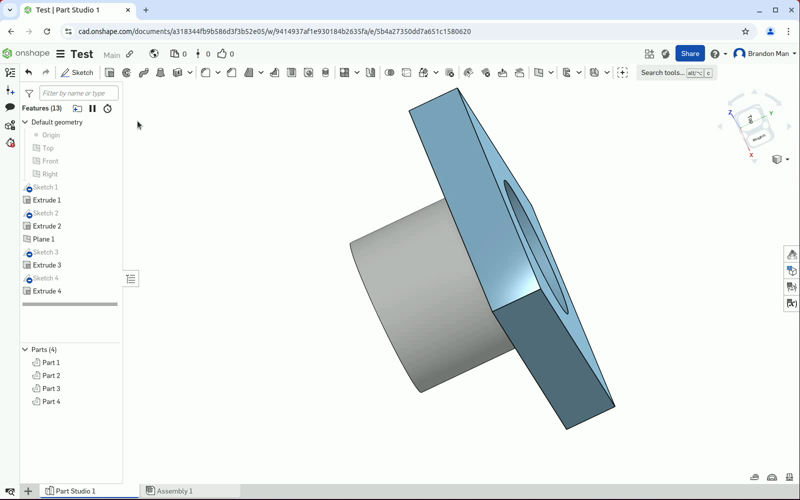
key(up, 2)
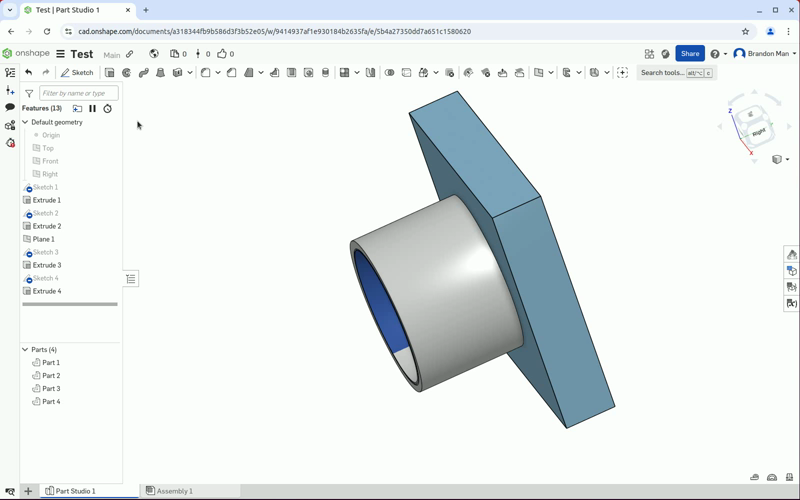
key(right, 2)
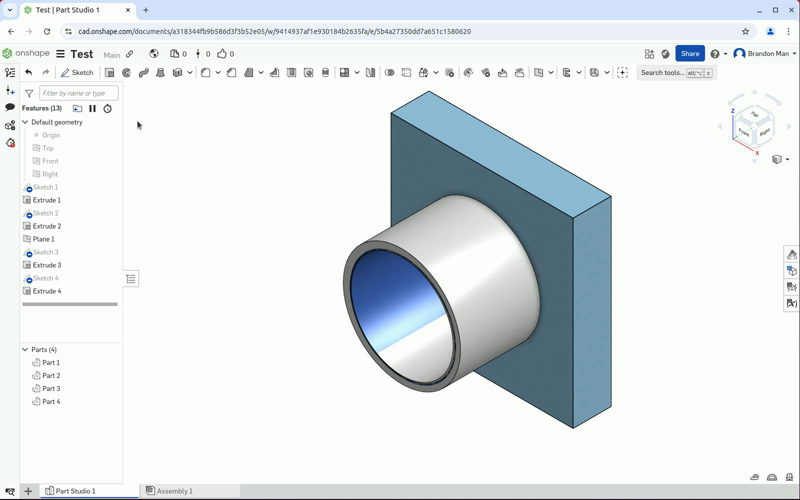
mouse_move(73, 189)
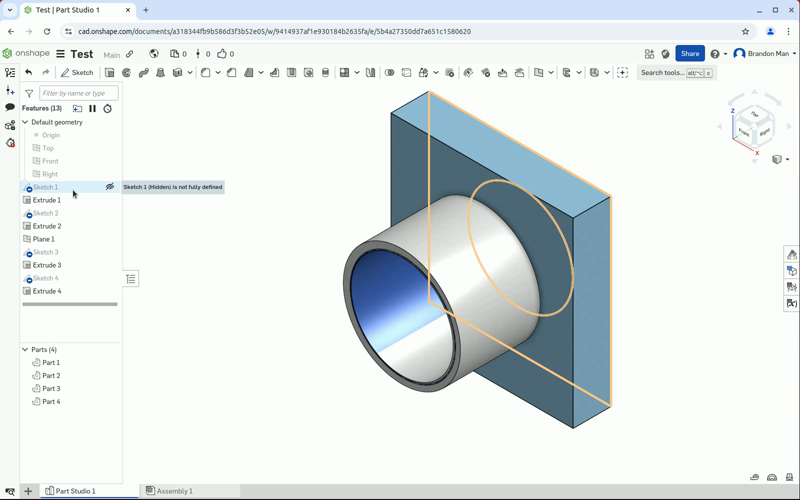
click(73, 189)